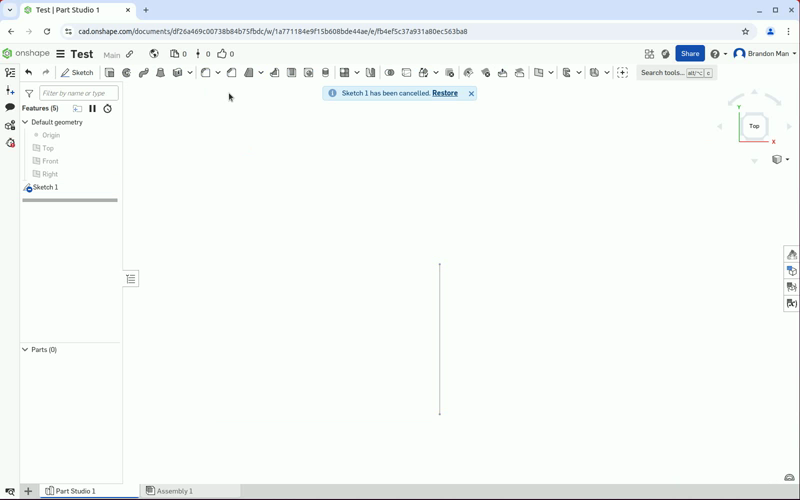
key(shift+h)
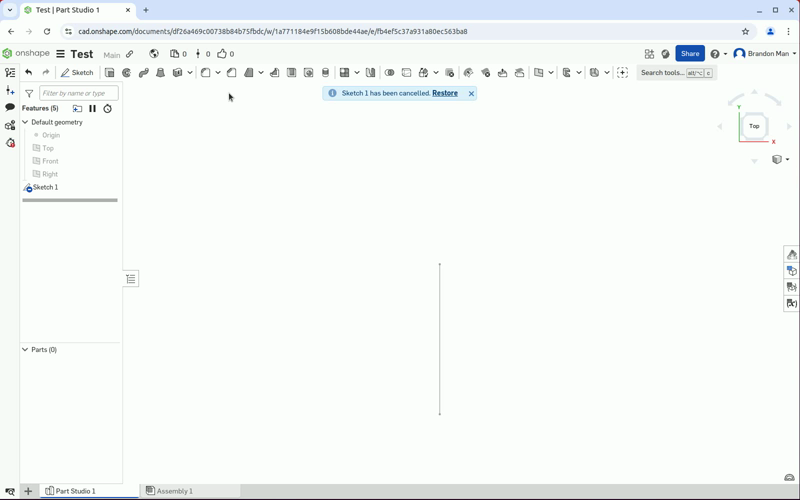
key(shift+s)
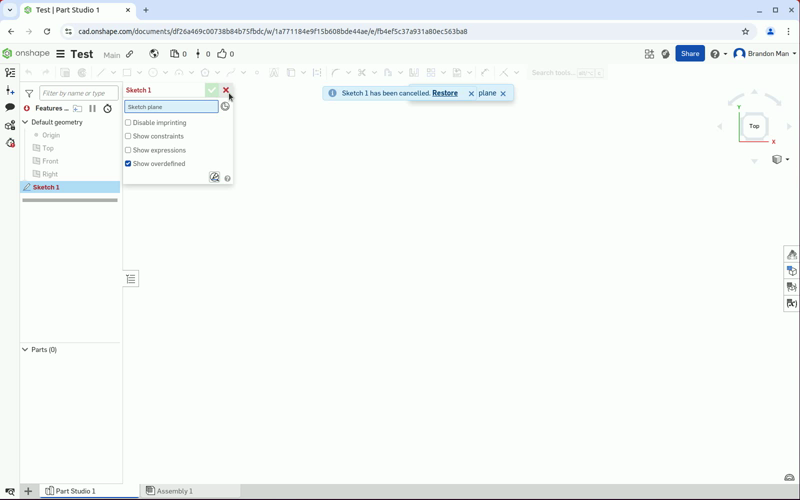
mouse_move(73, 150)
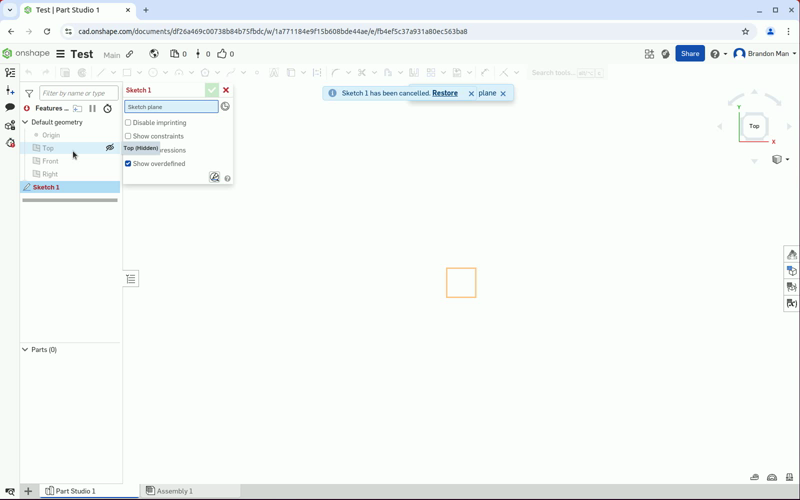
click(73, 150)
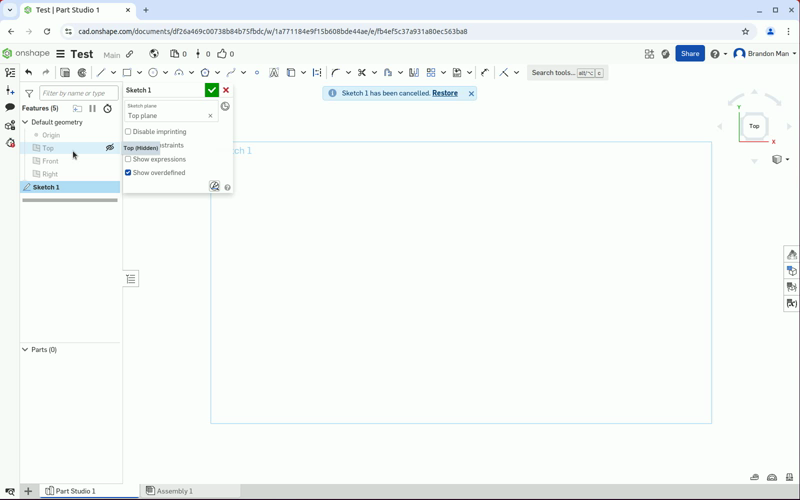
mouse_move(73, 352)
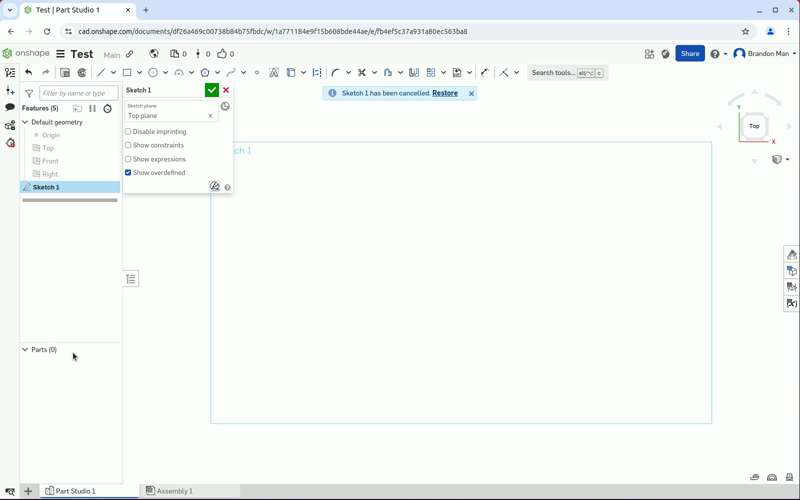
key(y)
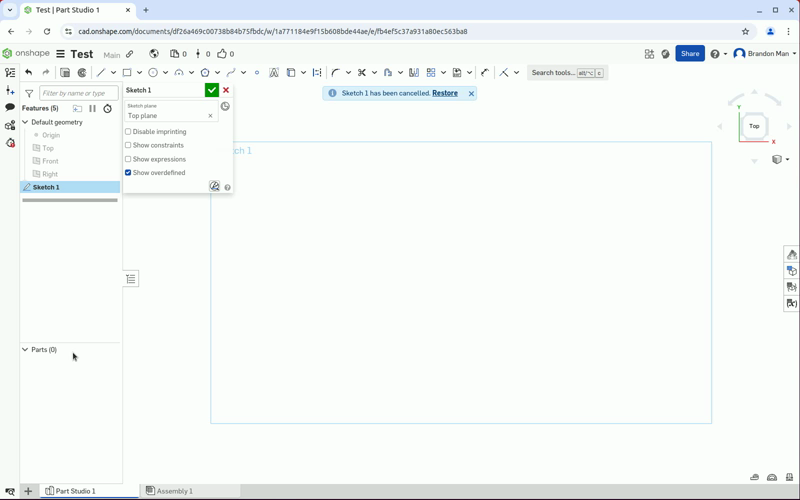
key(l)
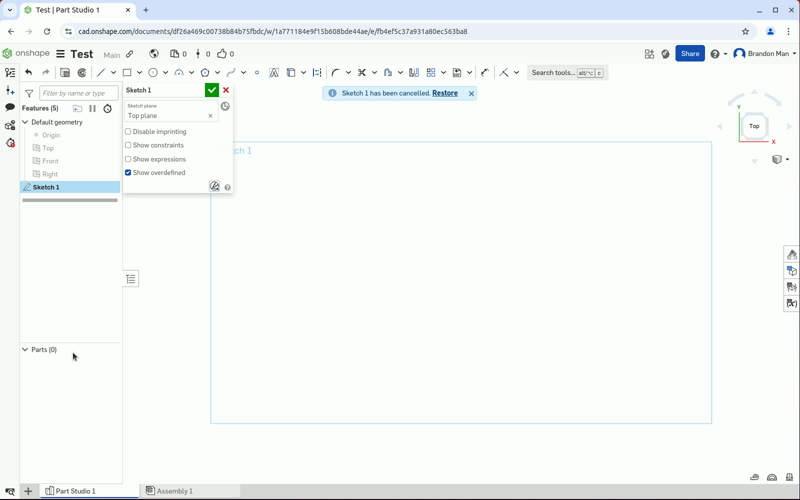
key_down(shift)
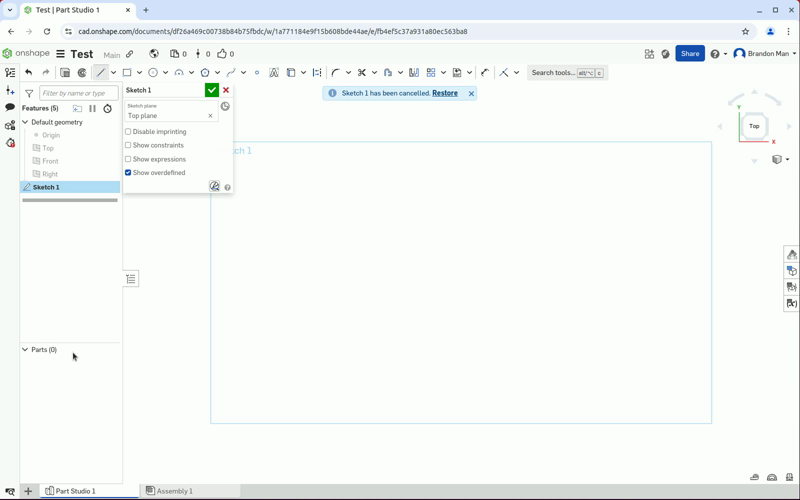
mouse_move(390, 245)
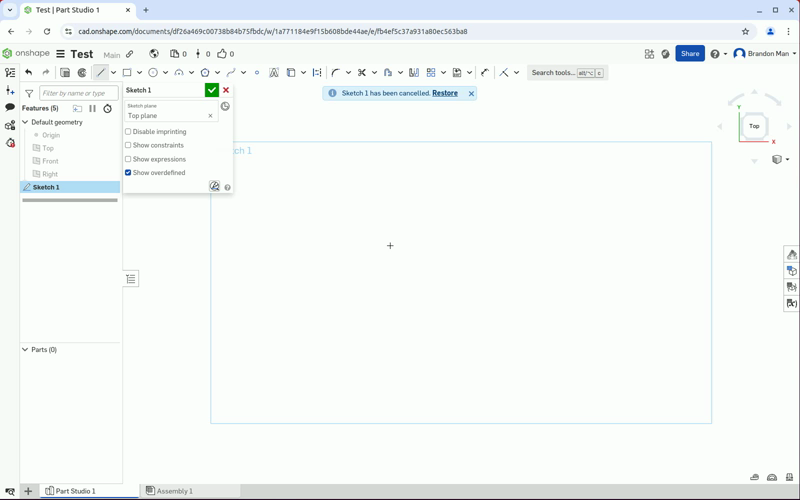
click(390, 245)
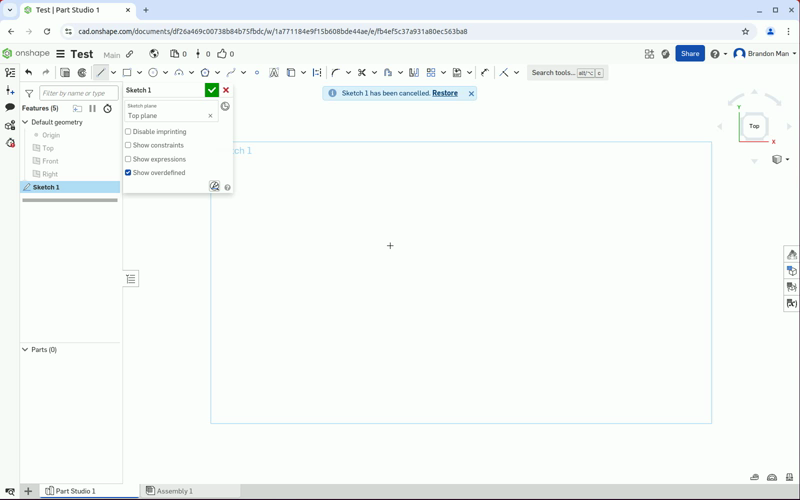
key_up(shift)
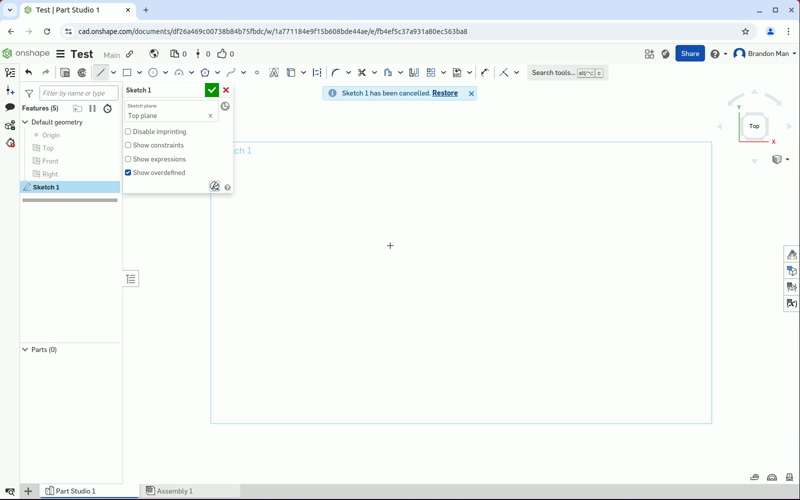
key_down(shift)
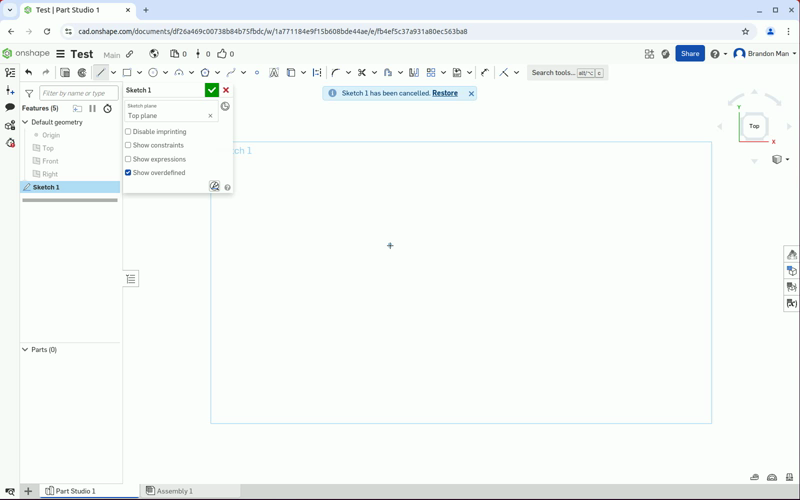
mouse_move(465, 245)
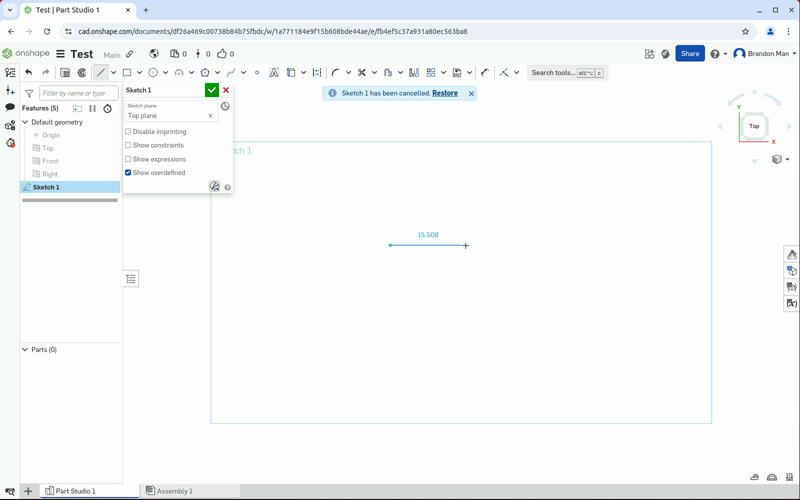
click(465, 245)
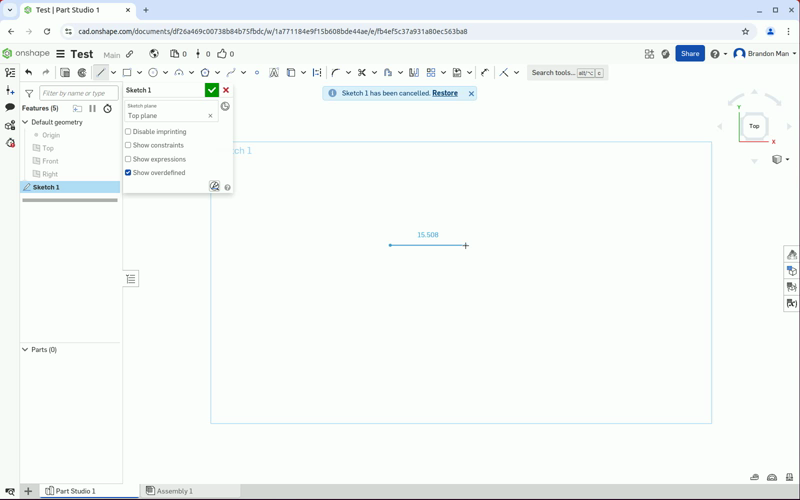
key_up(shift)
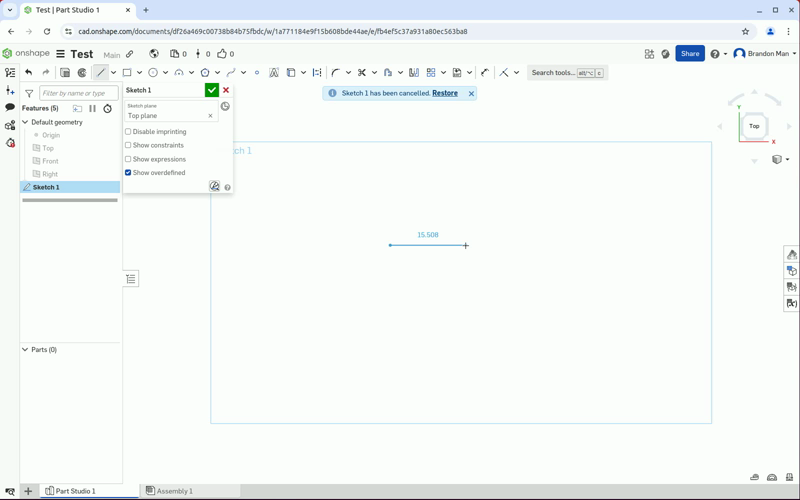
key_down(shift)
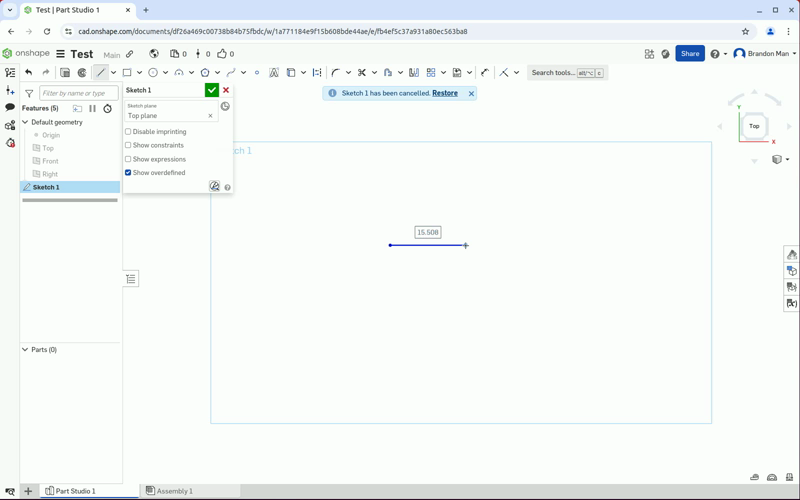
mouse_move(495, 245)
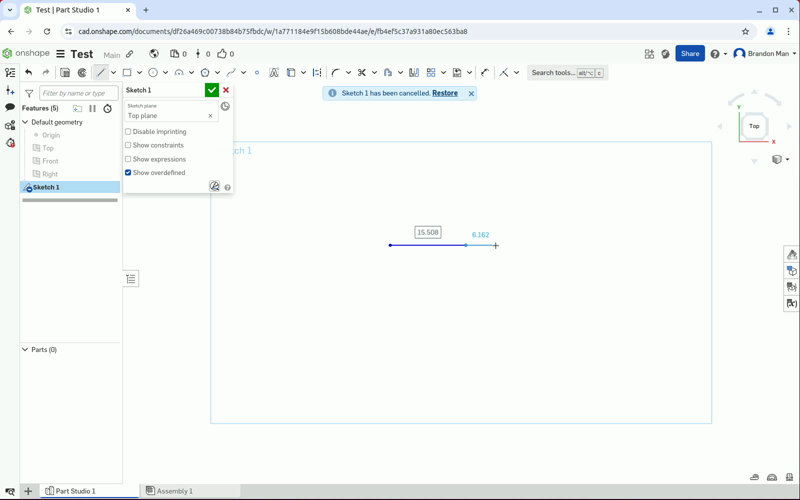
mouse_move(465, 219)
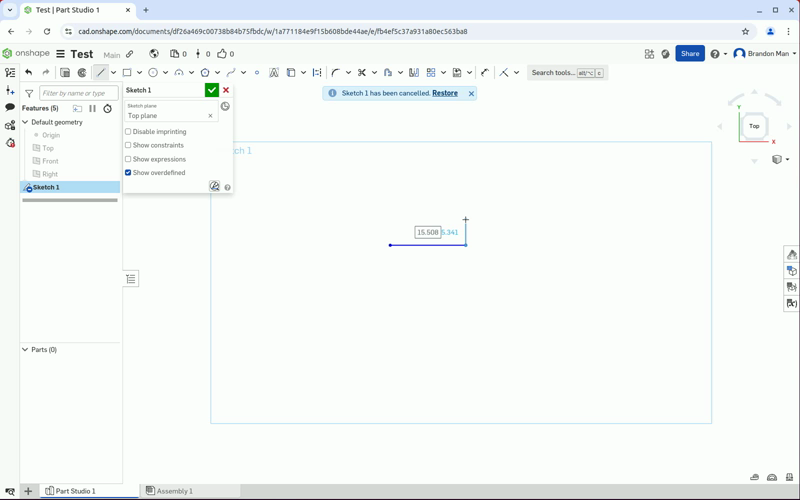
click(465, 219)
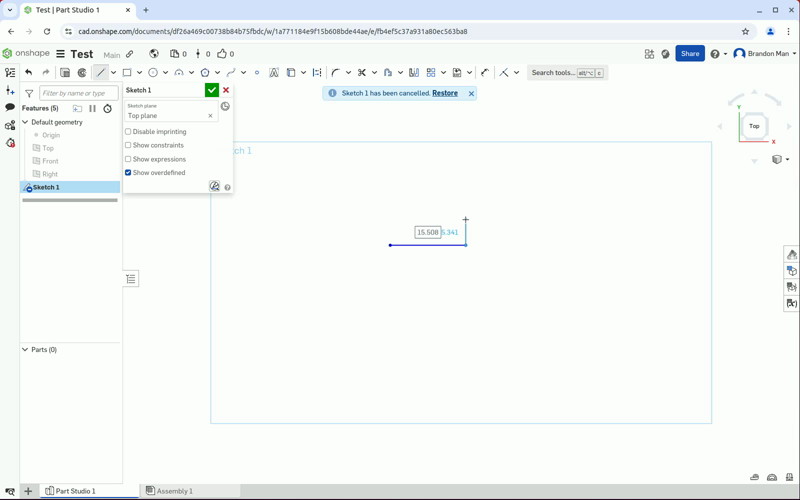
key_up(shift)
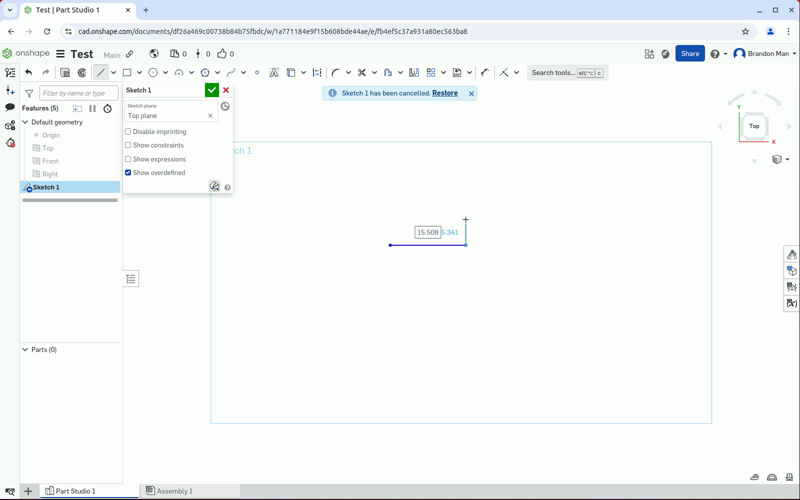
key_down(shift)
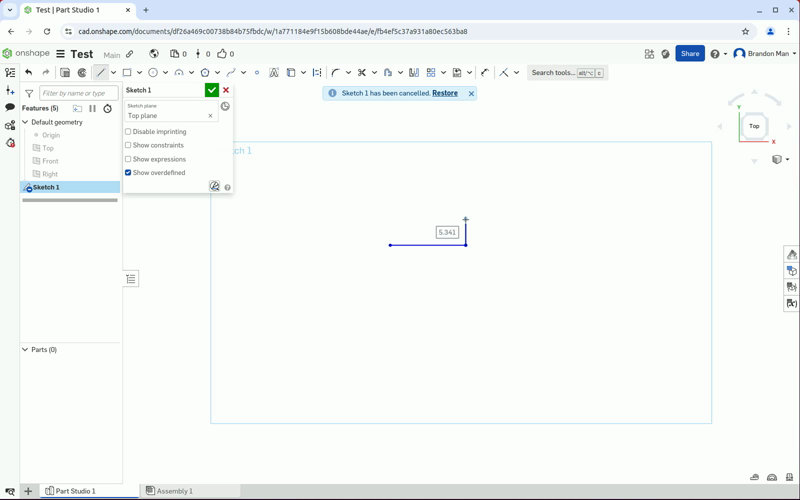
mouse_move(495, 219)
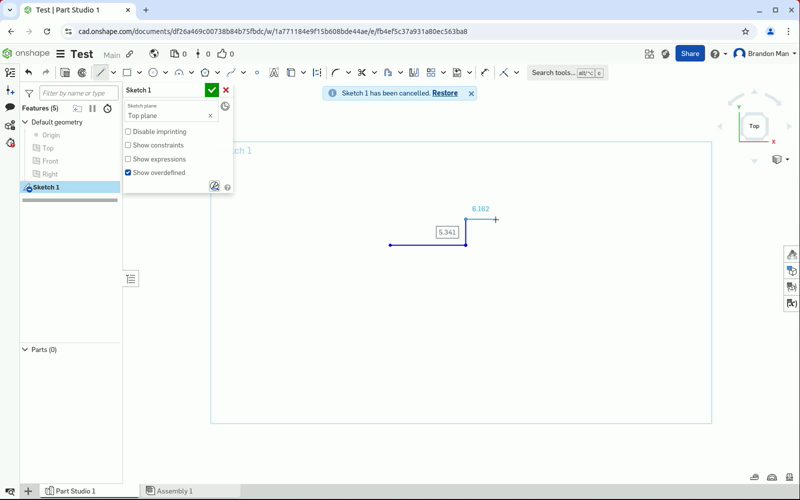
mouse_move(451, 219)
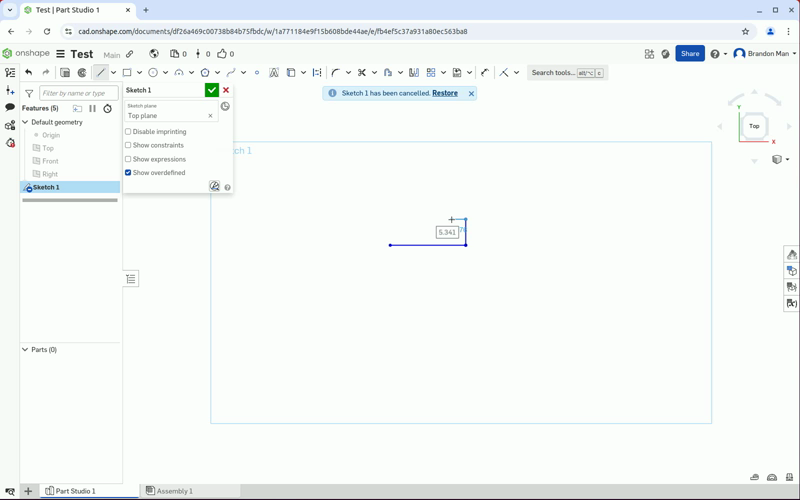
click(451, 219)
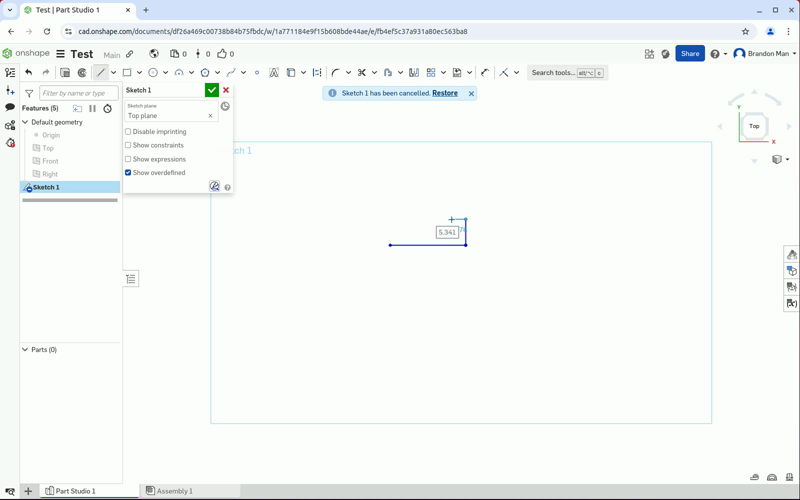
key_up(shift)
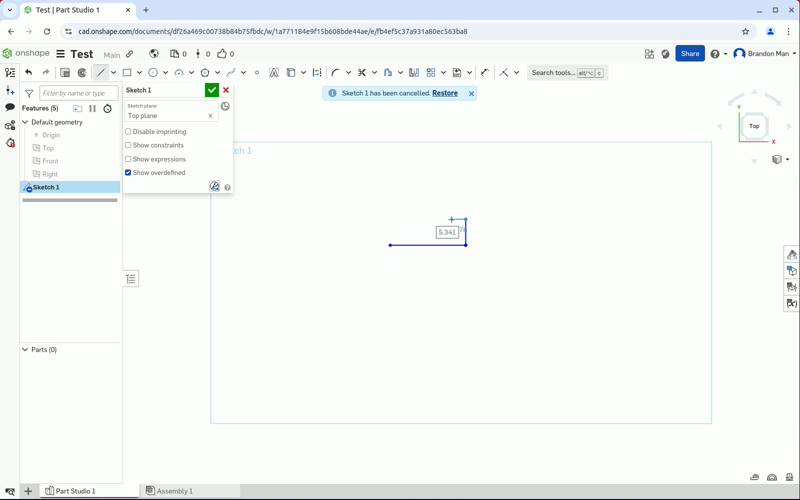
key_down(shift)
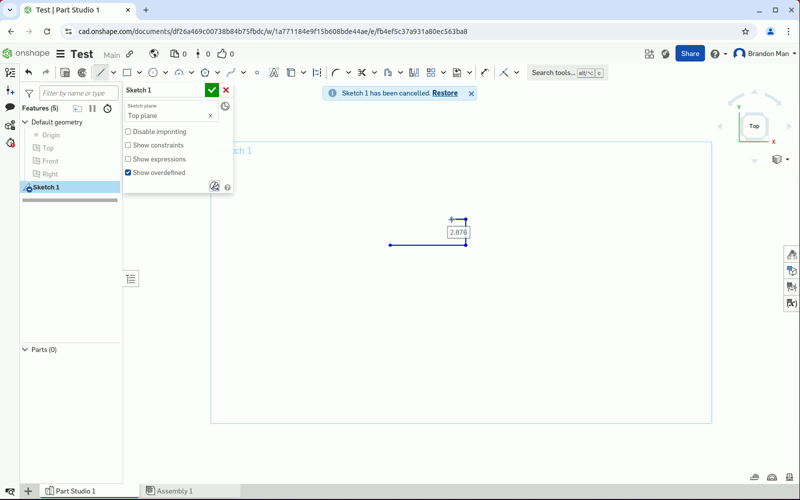
mouse_move(481, 219)
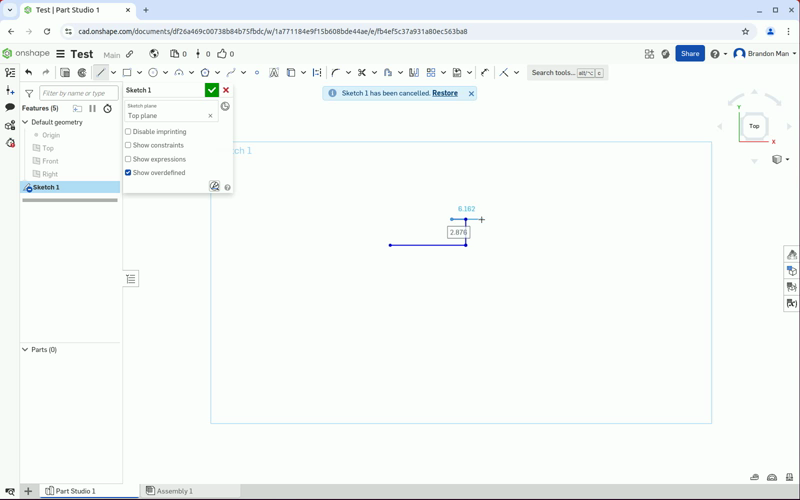
mouse_move(451, 196)
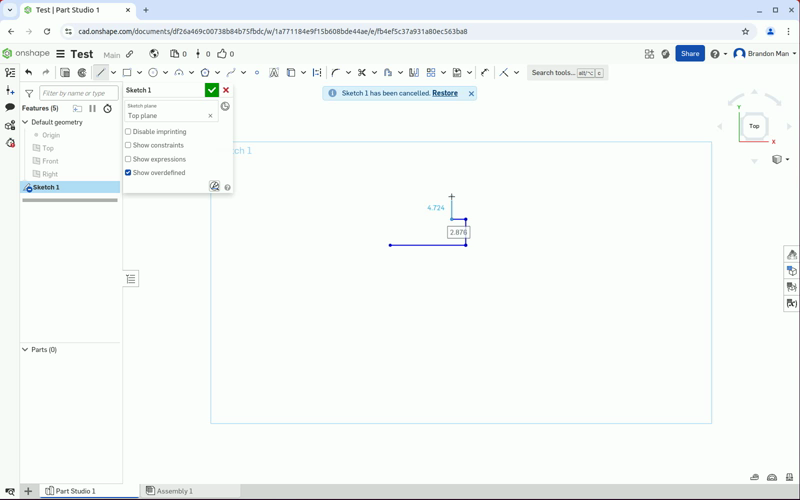
click(451, 196)
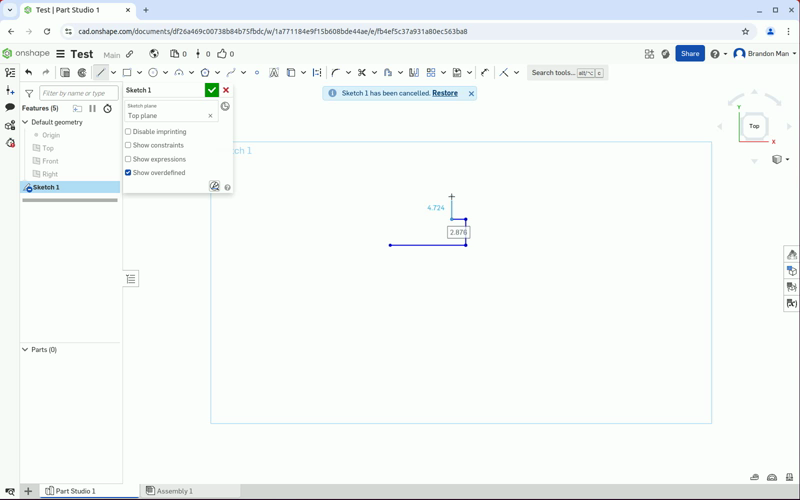
key_up(shift)
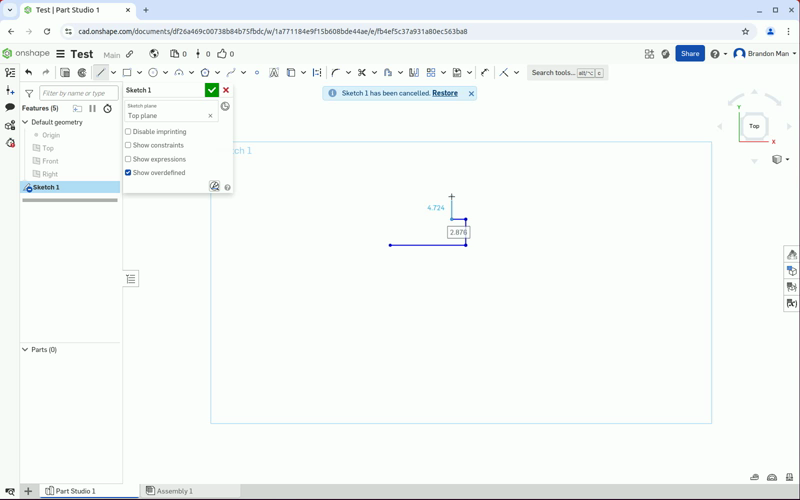
key_down(shift)
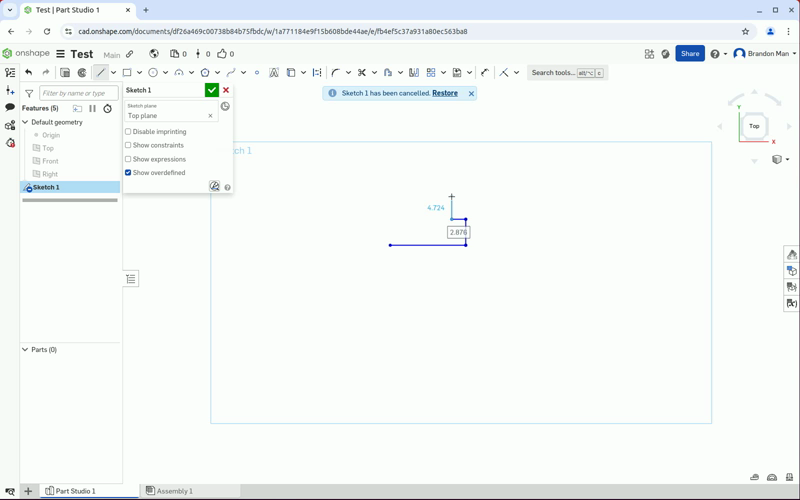
mouse_move(481, 196)
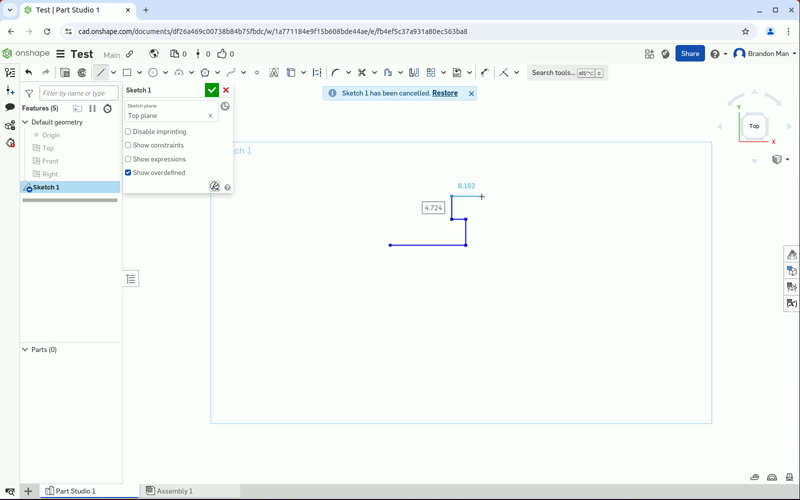
mouse_move(465, 196)
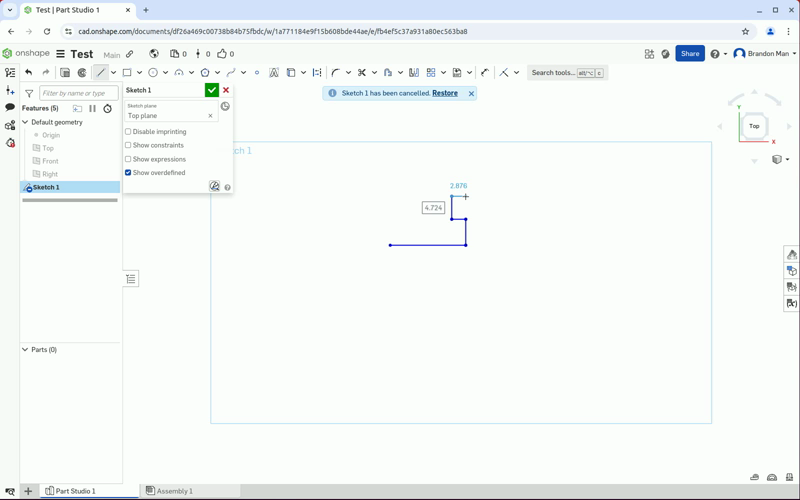
click(465, 196)
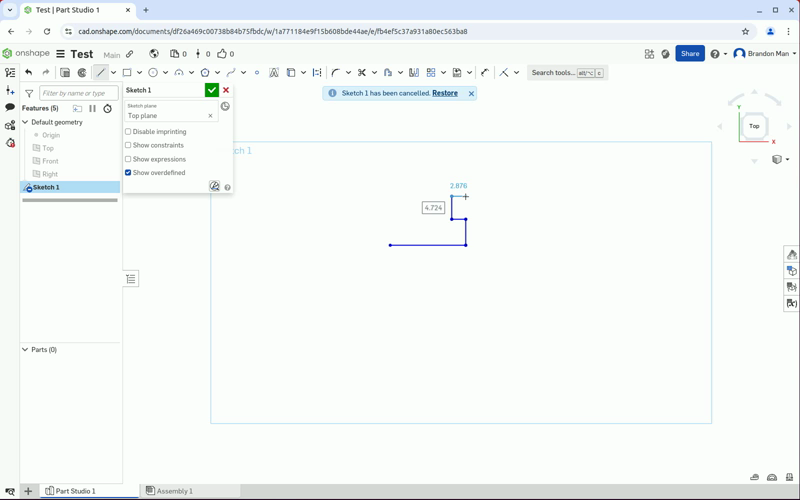
key_up(shift)
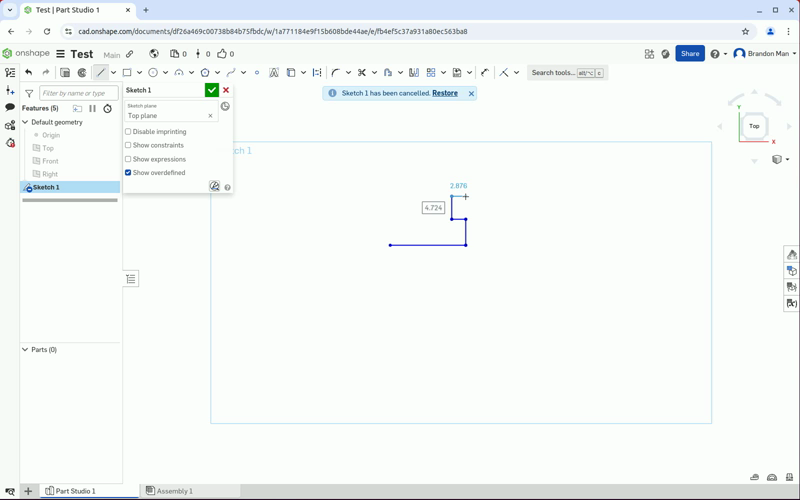
key_down(shift)
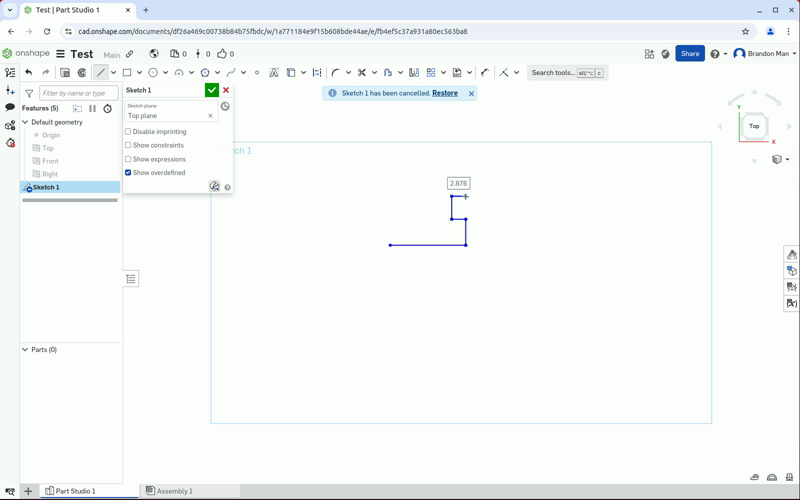
mouse_move(495, 196)
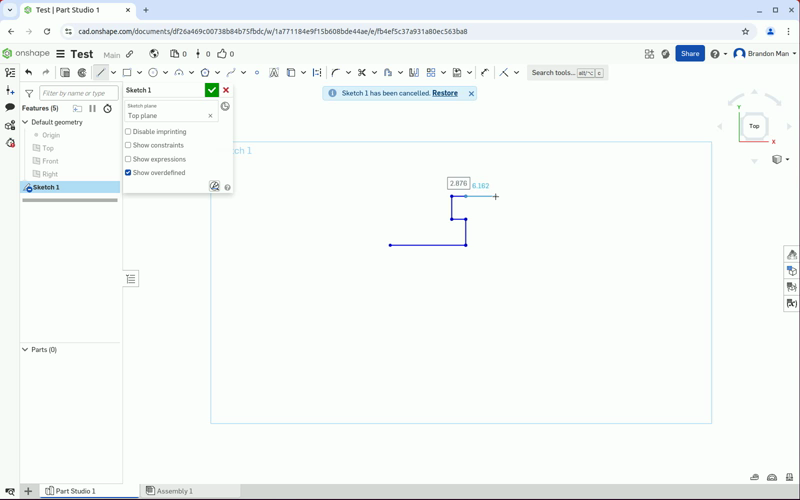
mouse_move(465, 170)
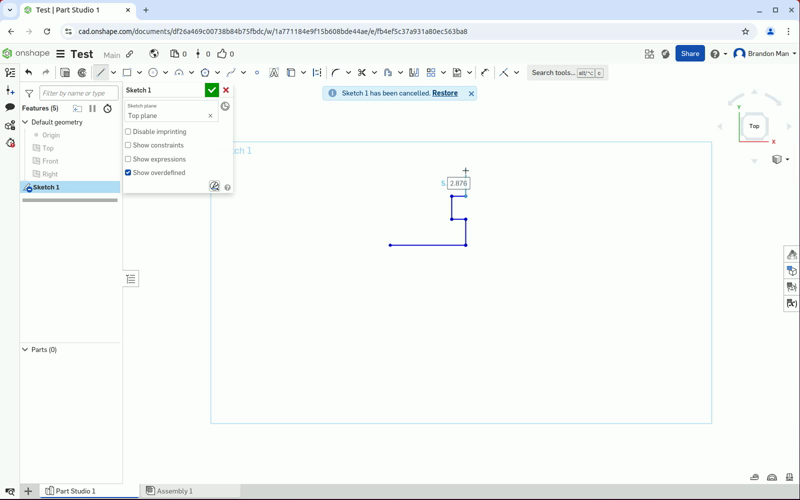
click(465, 170)
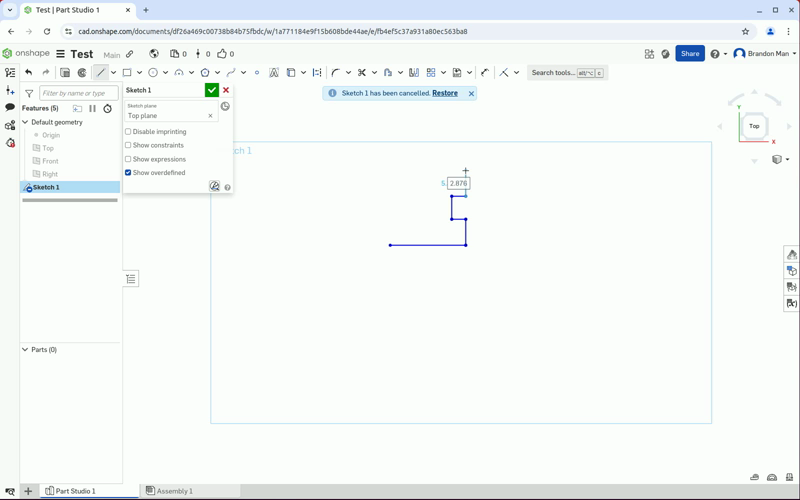
key_up(shift)
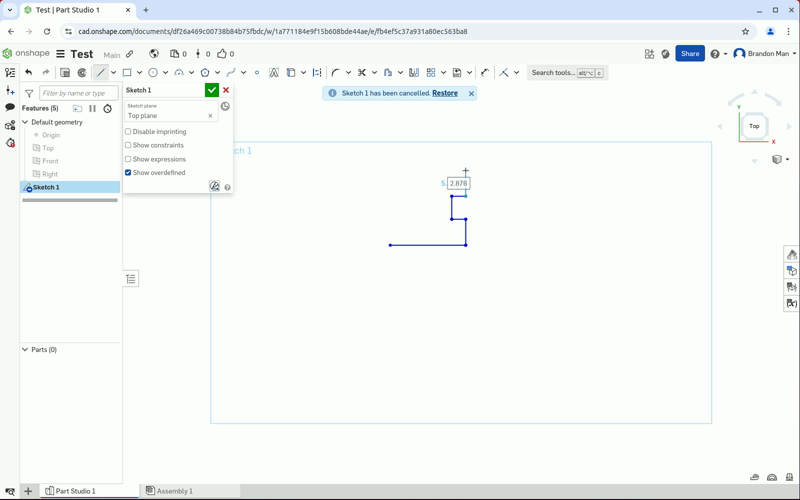
key_down(shift)
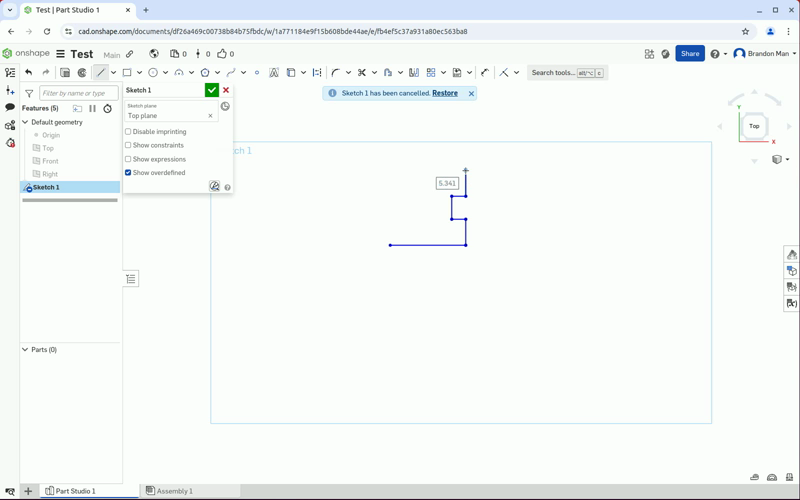
mouse_move(390, 170)
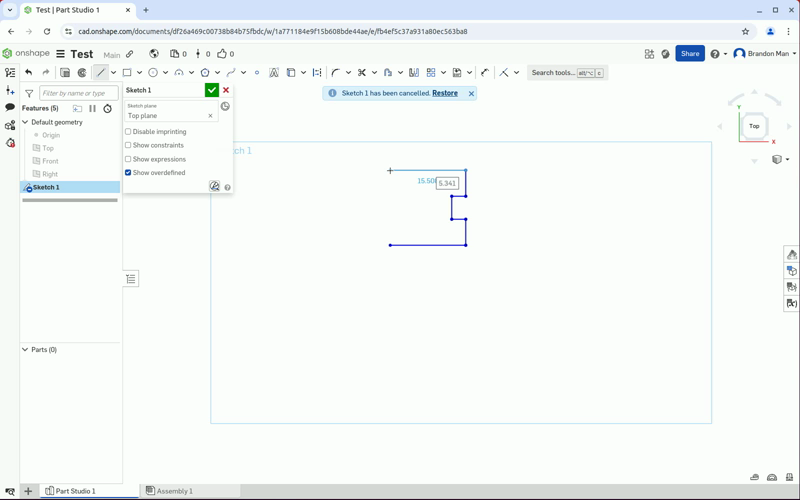
click(390, 170)
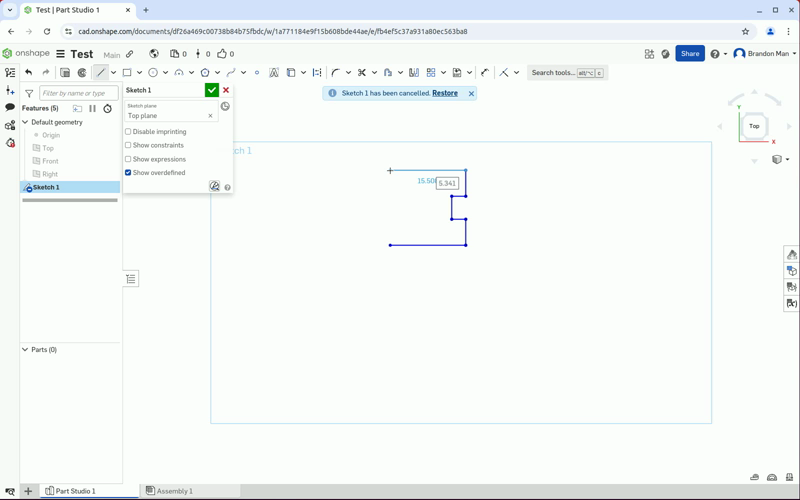
key_up(shift)
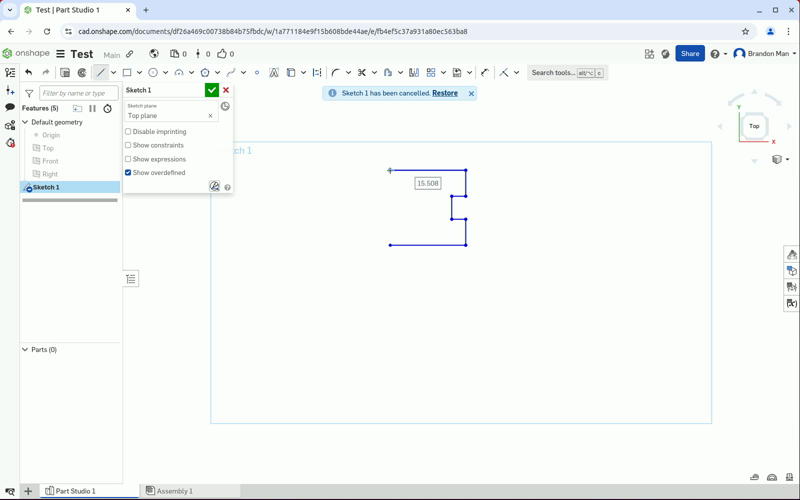
key_down(shift)
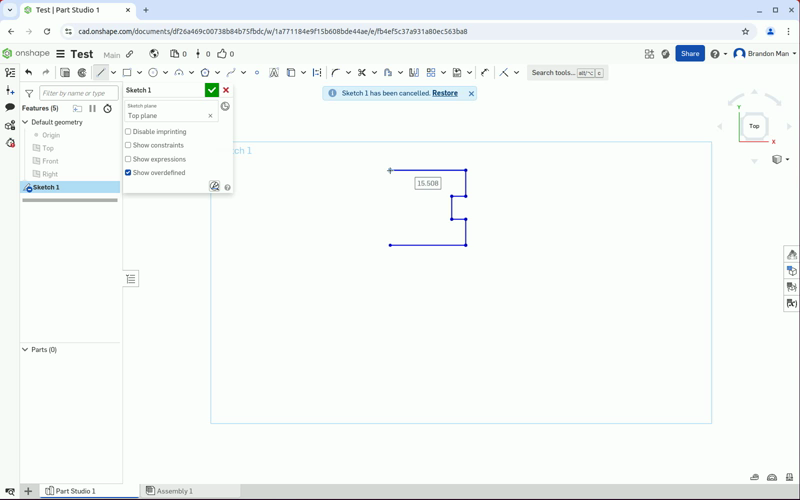
mouse_move(420, 170)
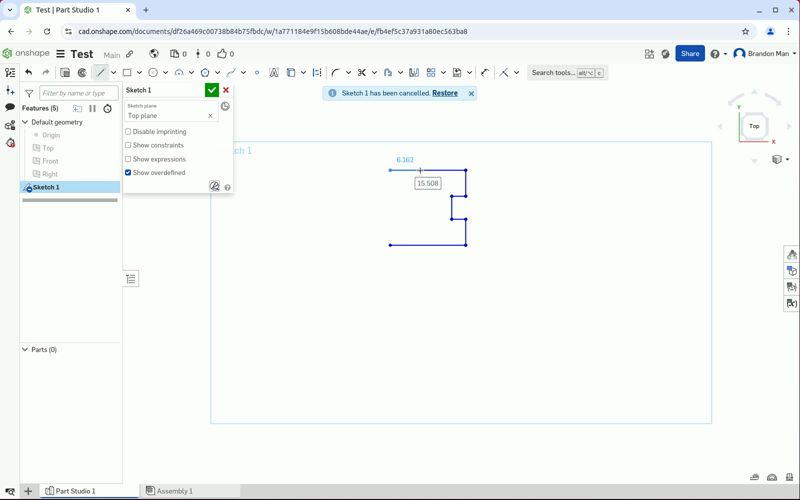
mouse_move(390, 196)
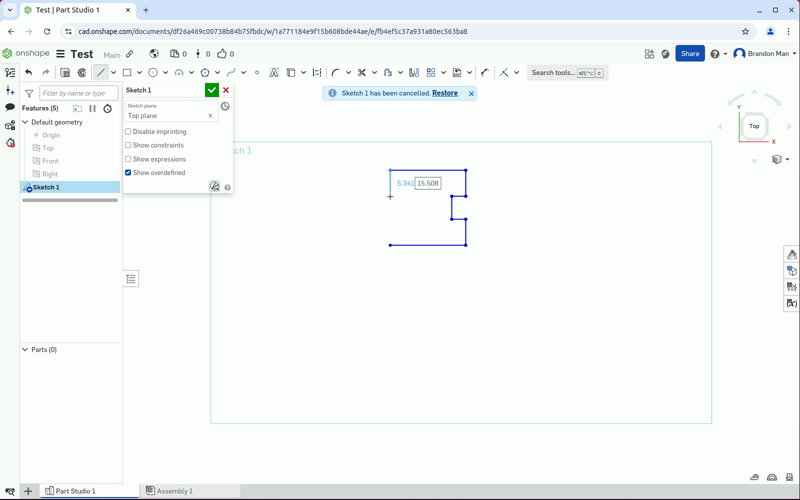
click(390, 196)
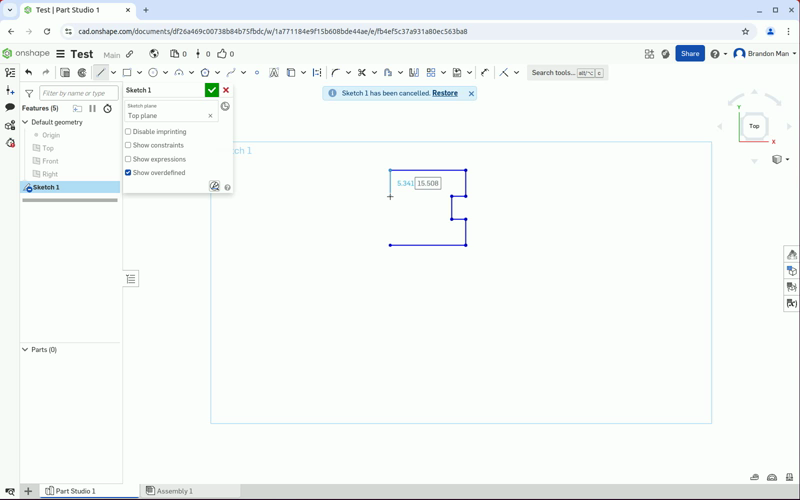
key_up(shift)
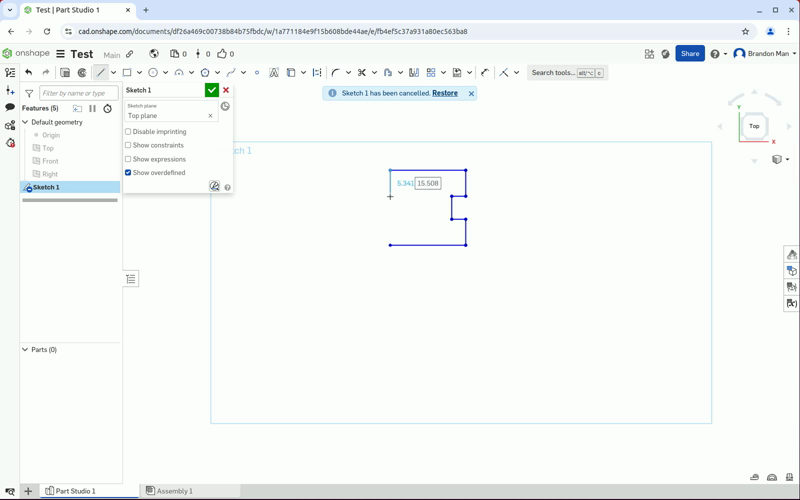
key_down(shift)
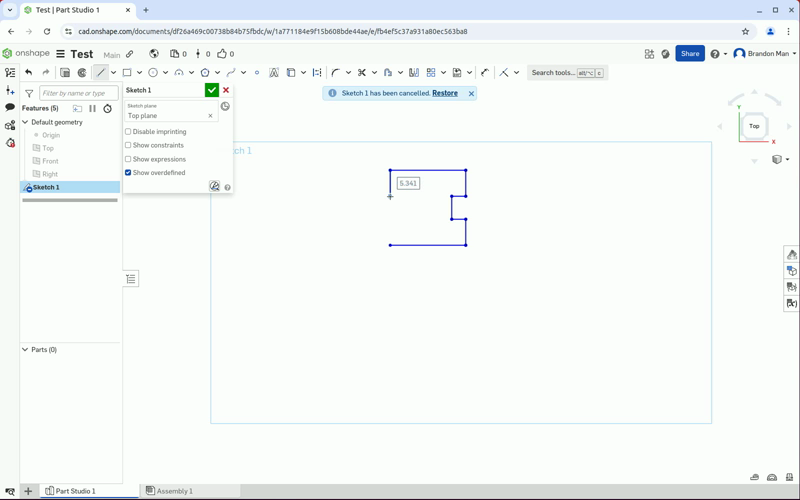
mouse_move(420, 196)
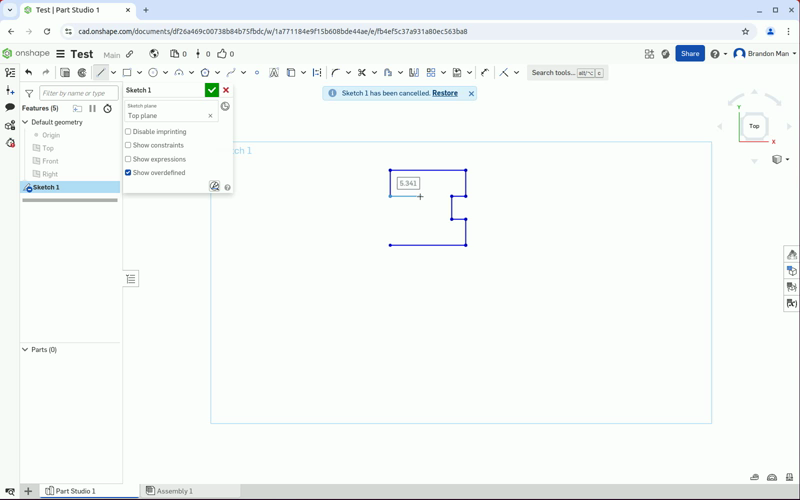
mouse_move(404, 196)
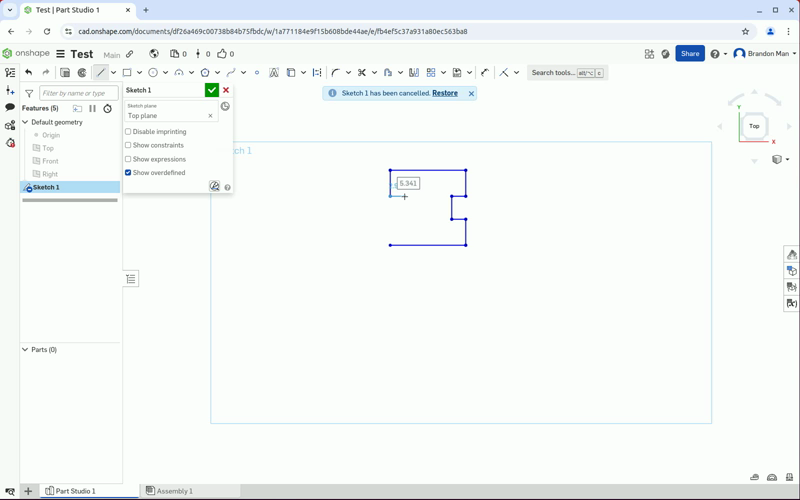
click(404, 196)
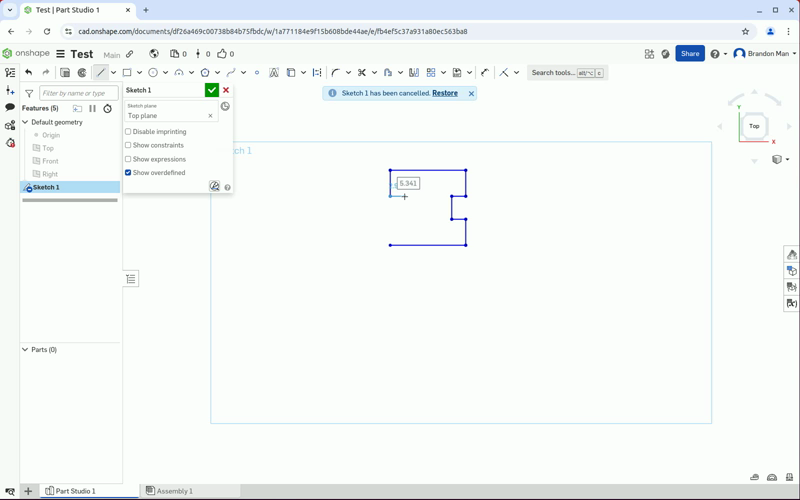
key_up(shift)
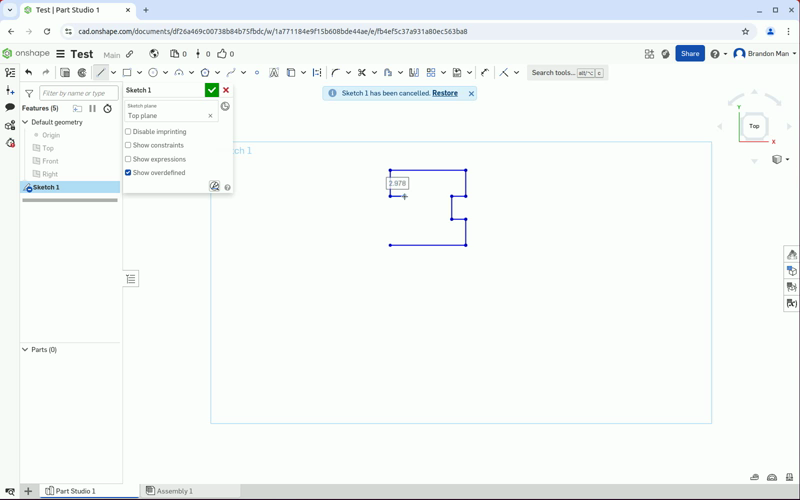
key_down(shift)
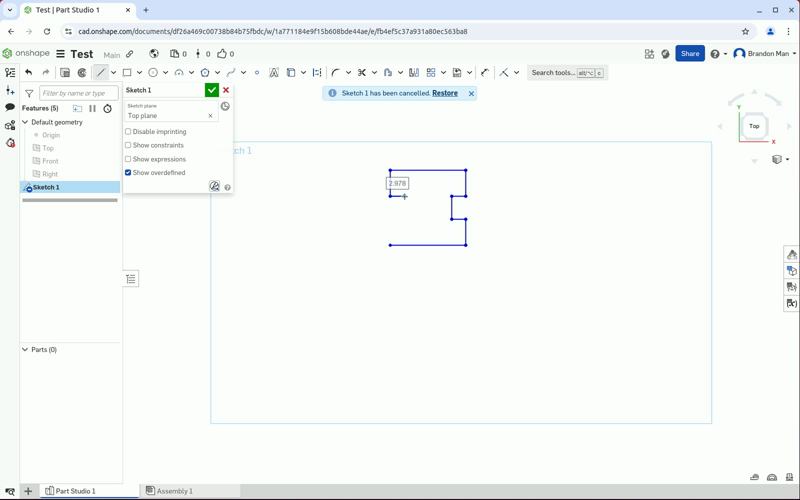
mouse_move(434, 196)
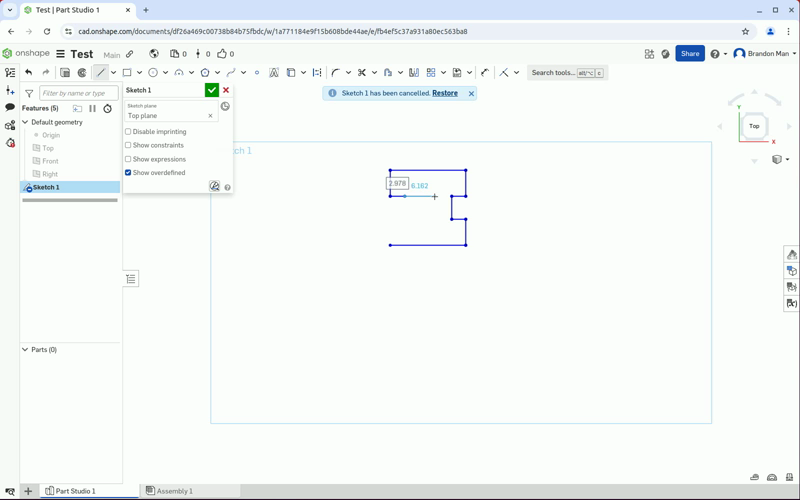
mouse_move(404, 219)
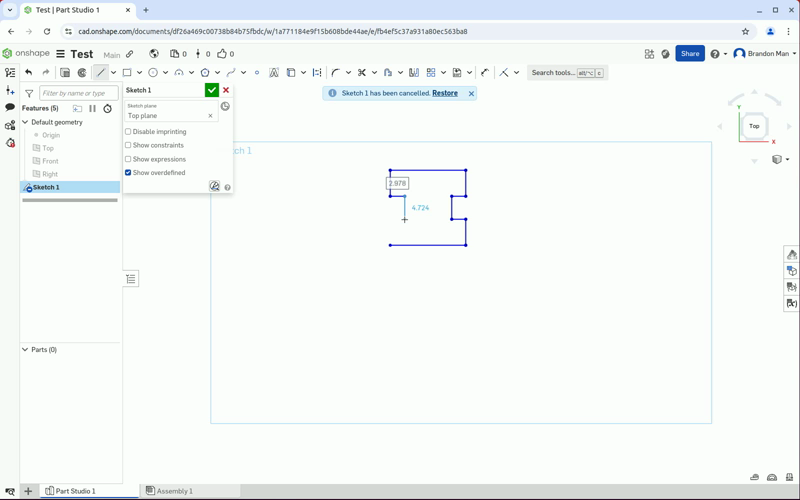
click(404, 219)
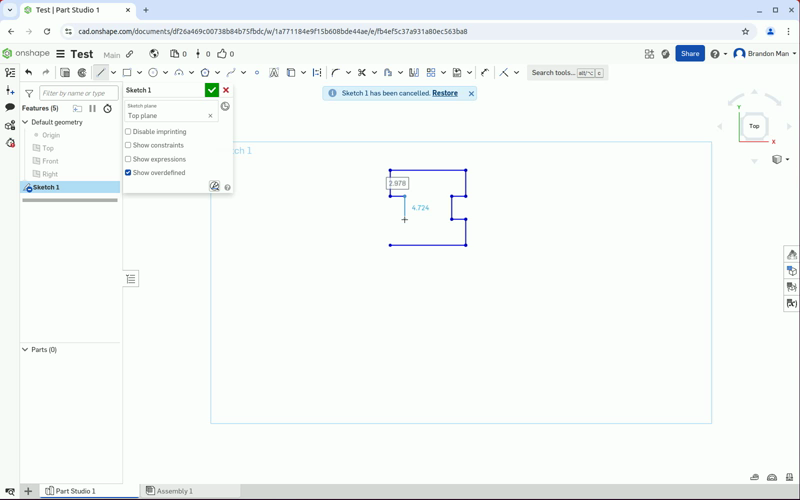
key_up(shift)
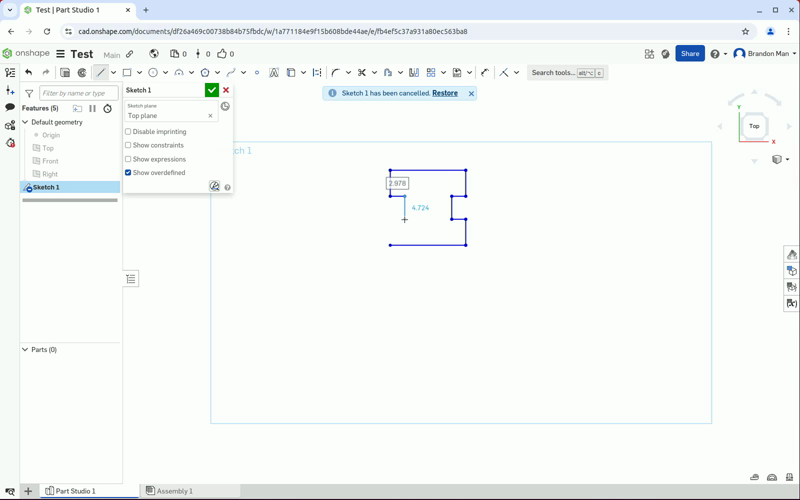
key_down(shift)
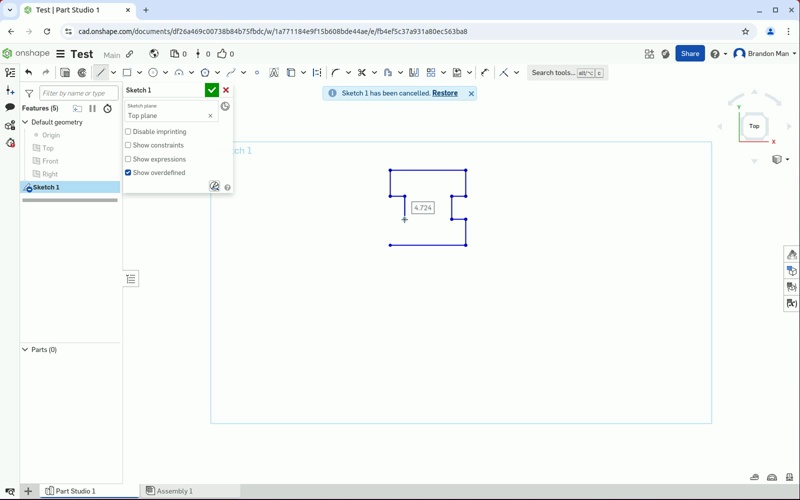
mouse_move(434, 219)
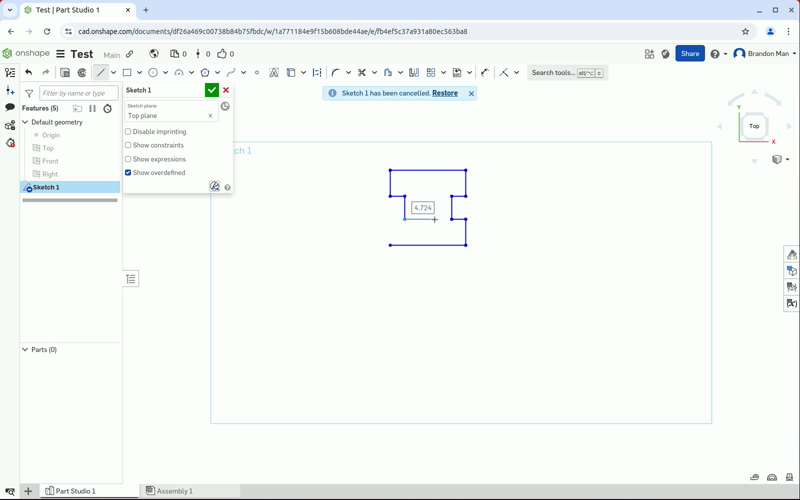
mouse_move(390, 219)
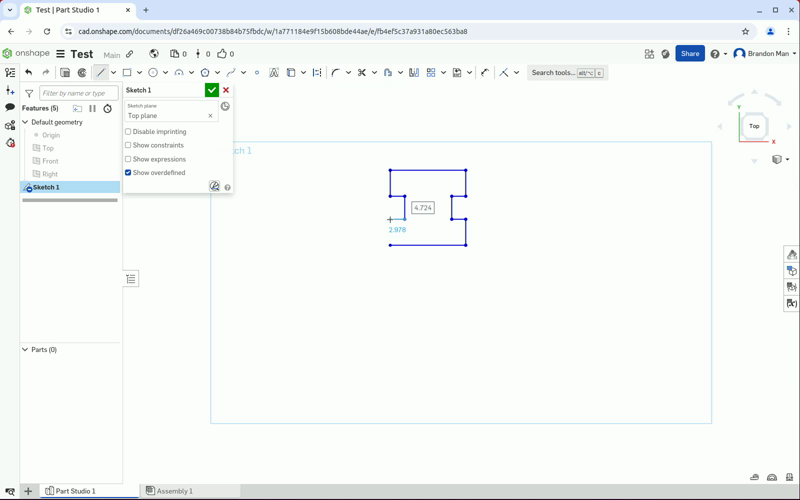
click(390, 219)
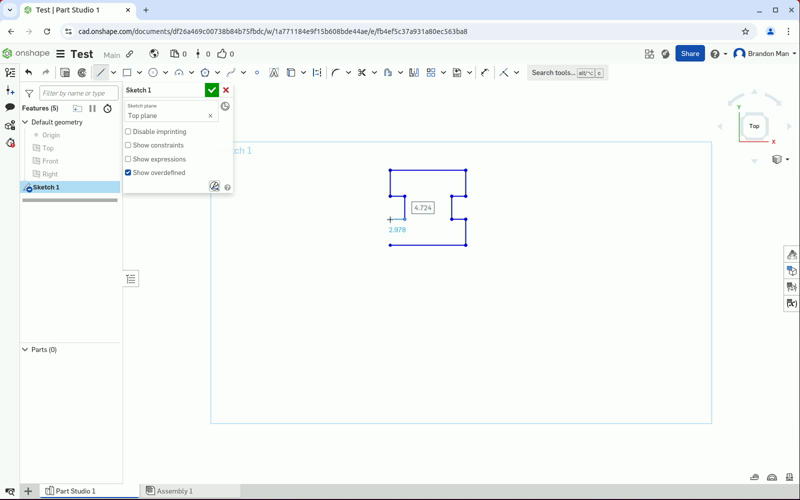
key_up(shift)
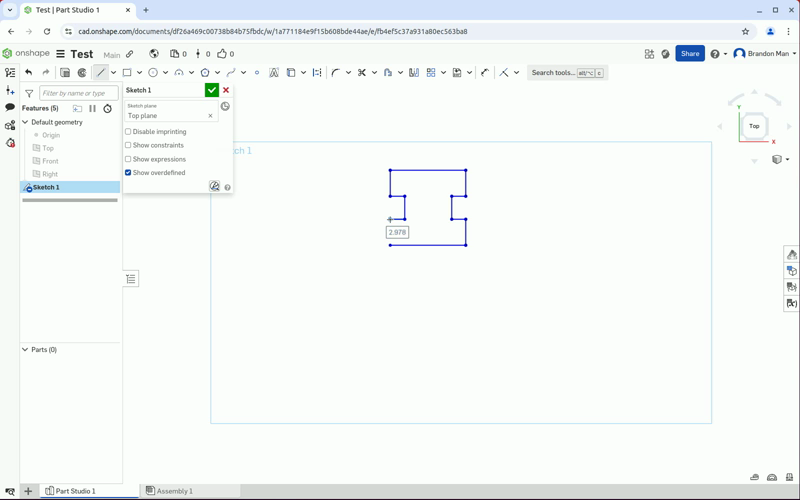
mouse_move(420, 219)
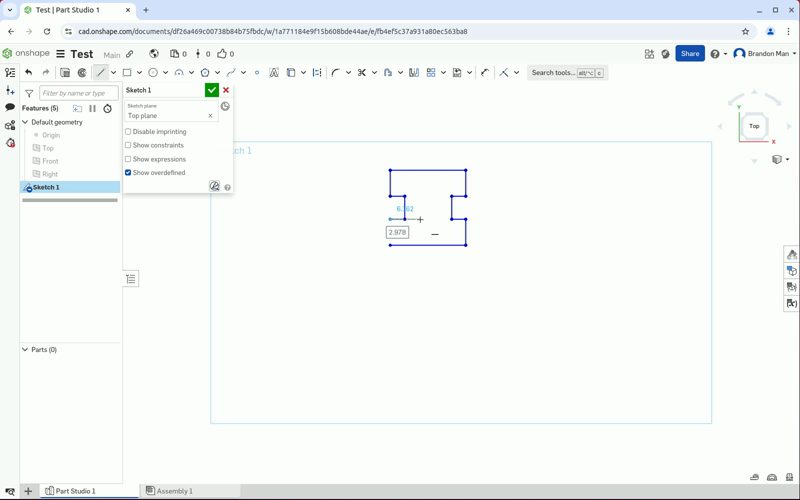
key_down(shift)
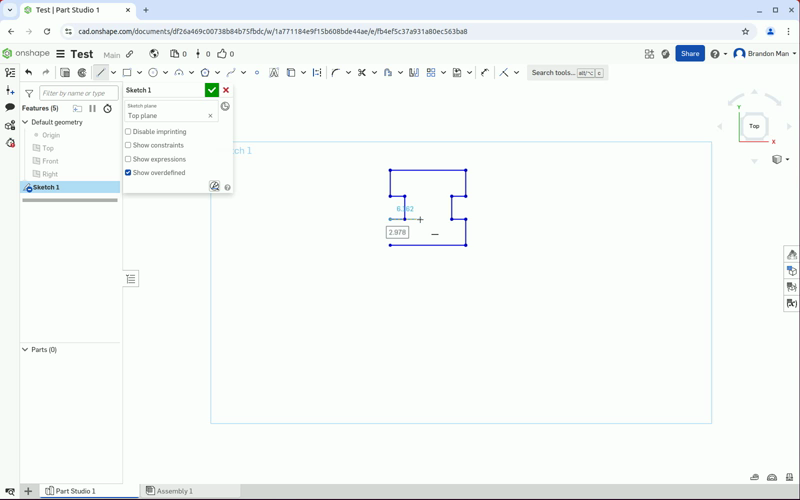
mouse_move(390, 245)
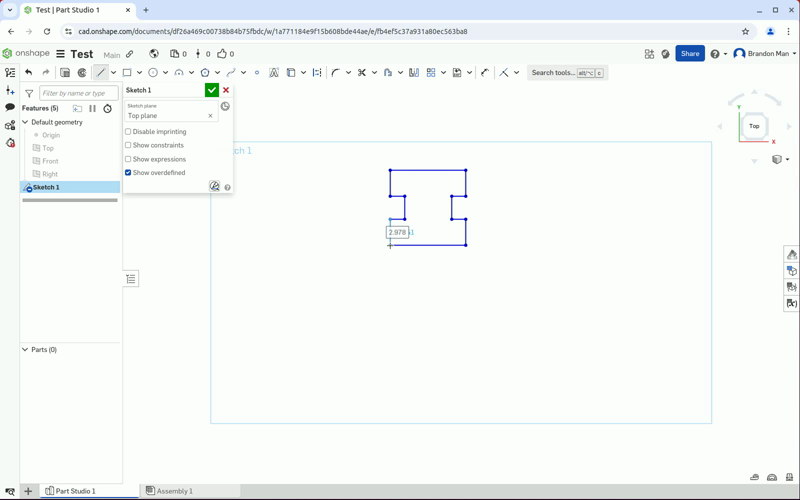
key_up(shift)
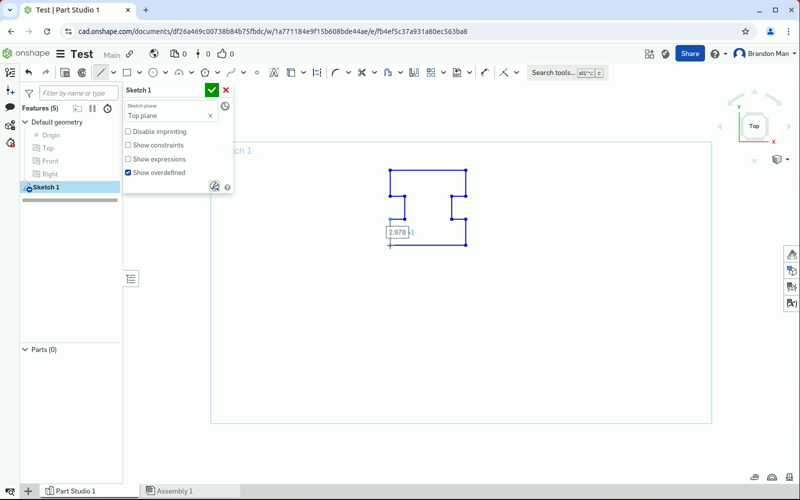
click(390, 245)
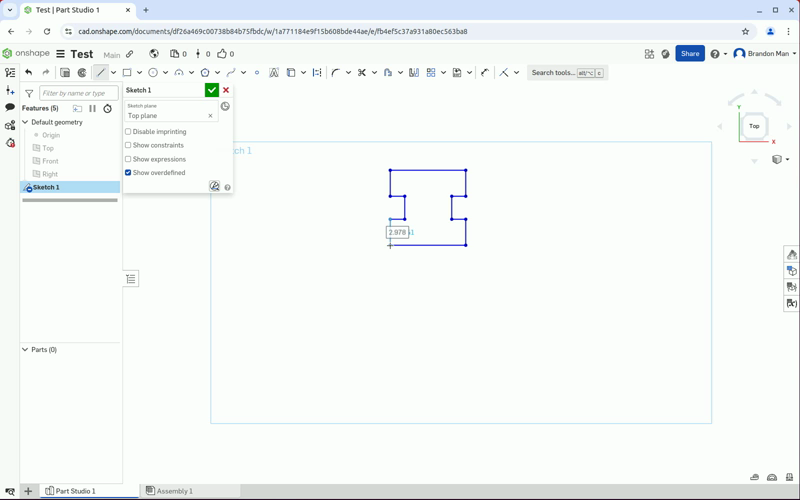
key(esc)
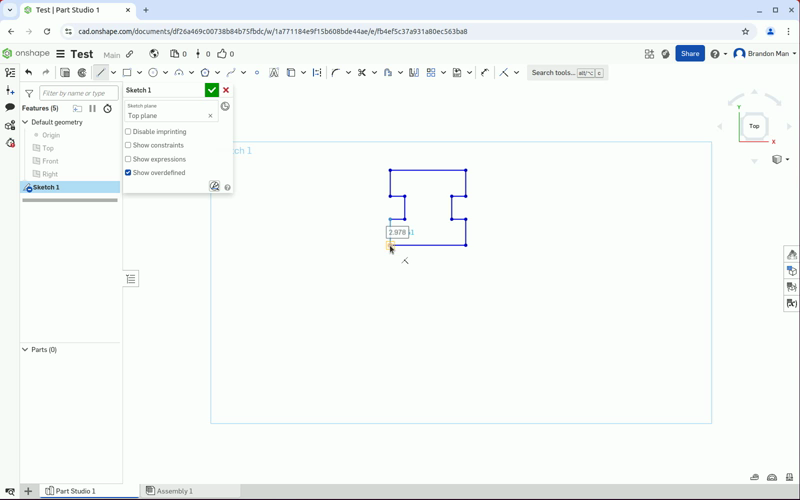
key(c)
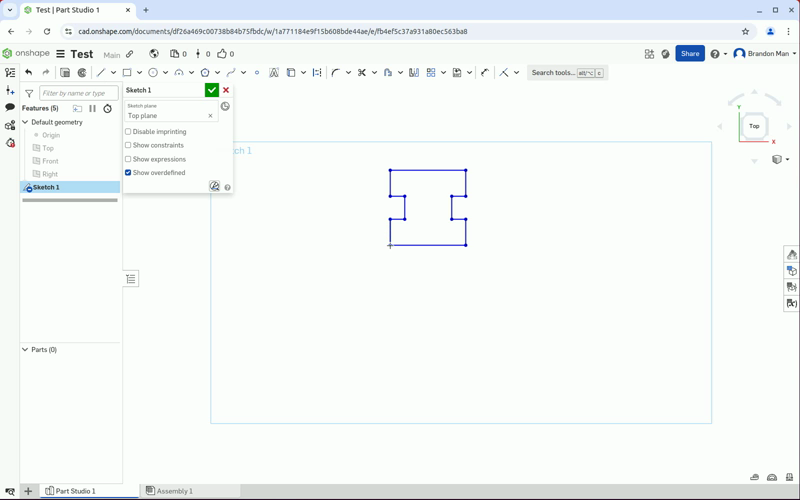
key_down(shift)
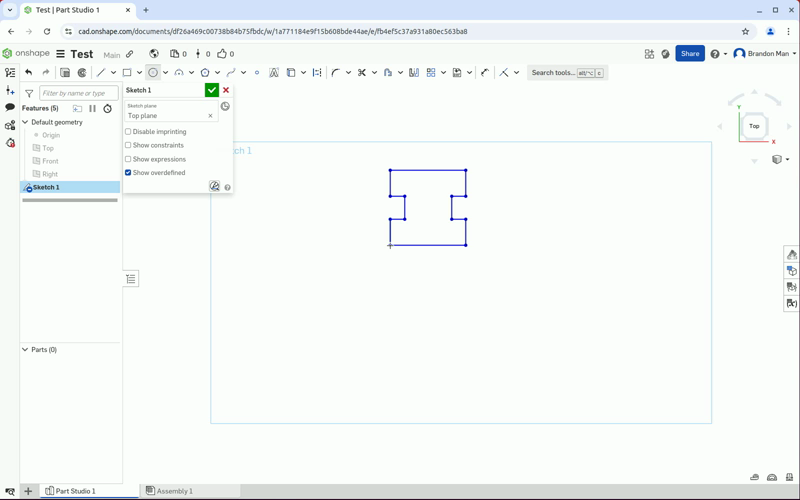
mouse_move(428, 207)
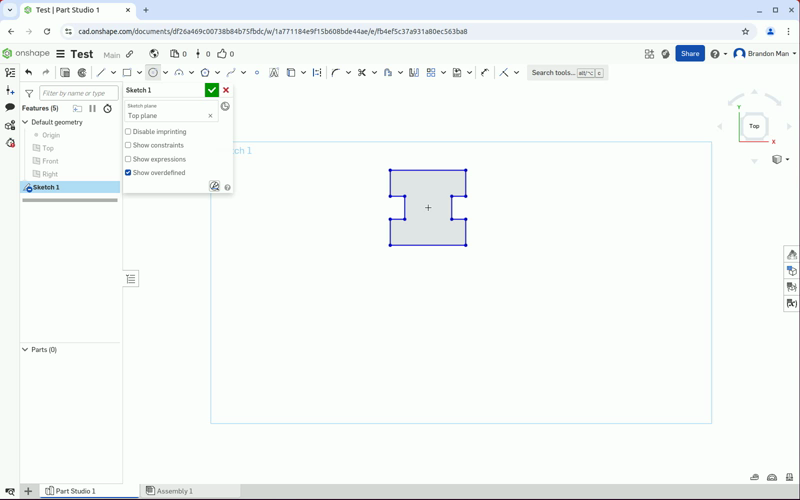
click(428, 207)
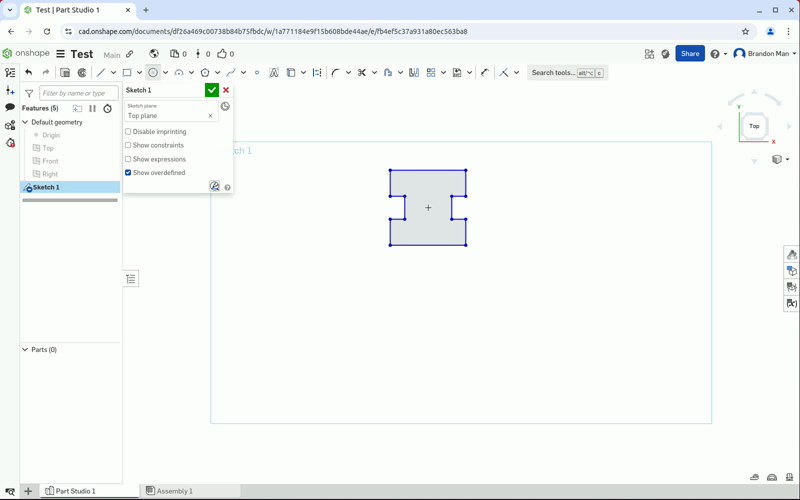
key_up(shift)
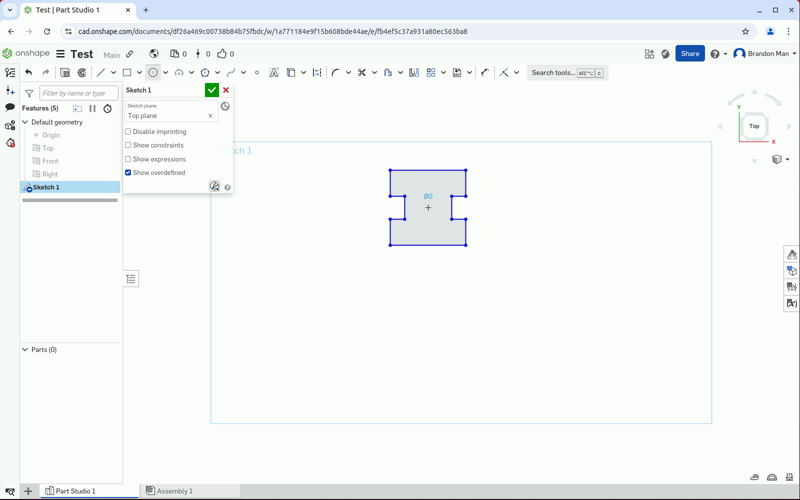
mouse_move(437, 207)
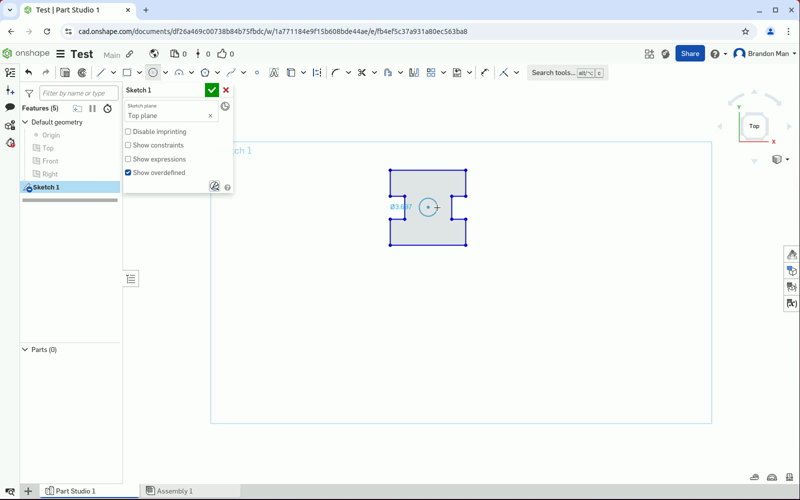
click(437, 207)
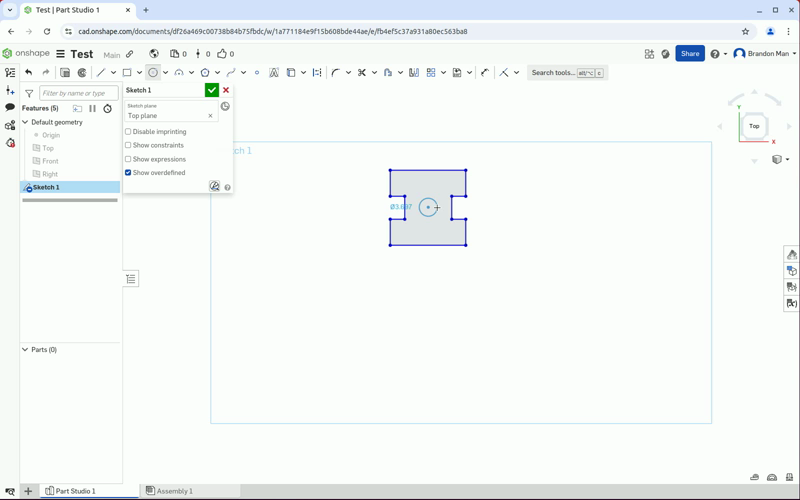
key(esc)
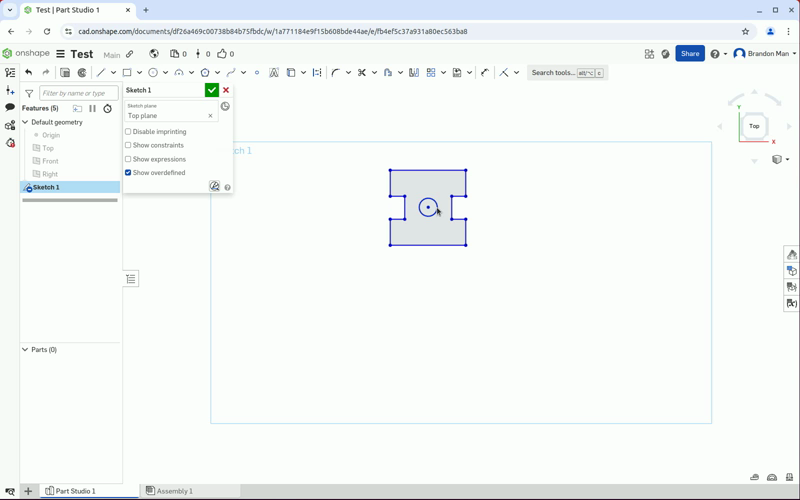
mouse_move(399, 174)
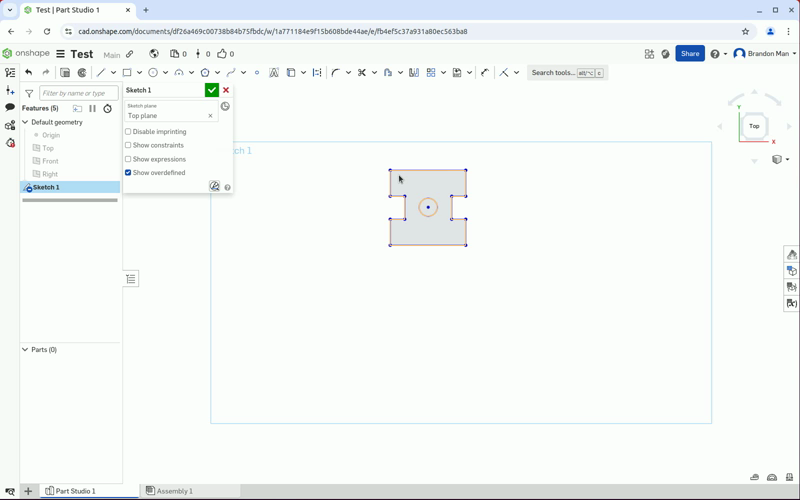
click(399, 174)
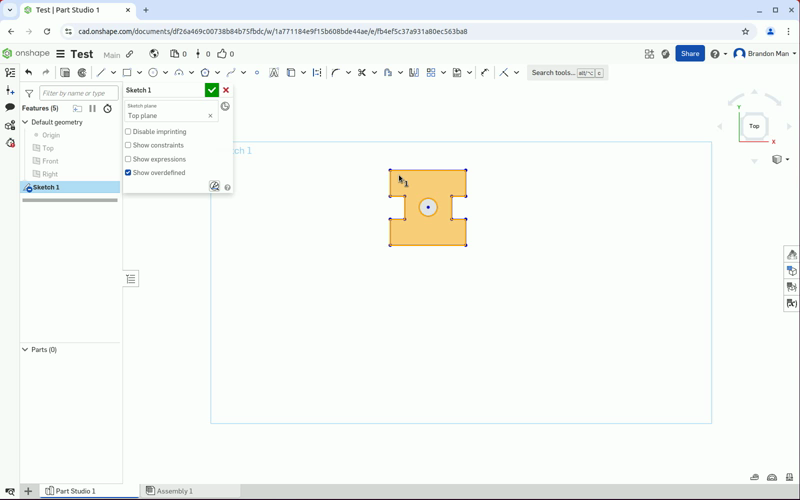
mouse_move(73, 352)
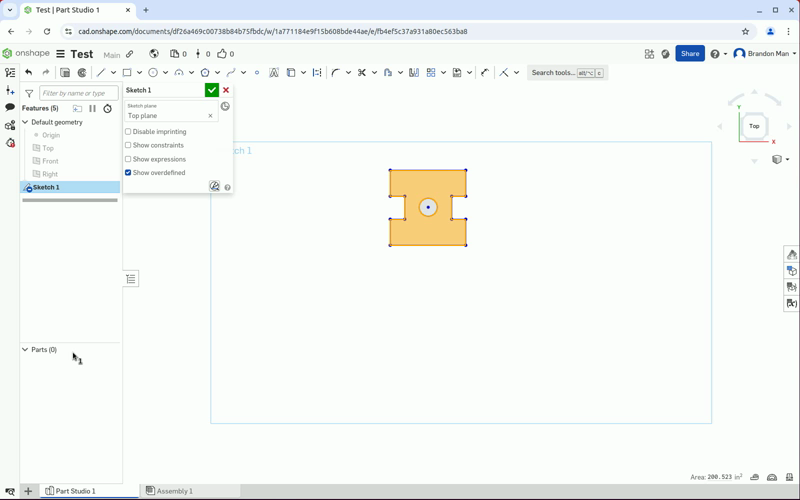
key(shift+y)
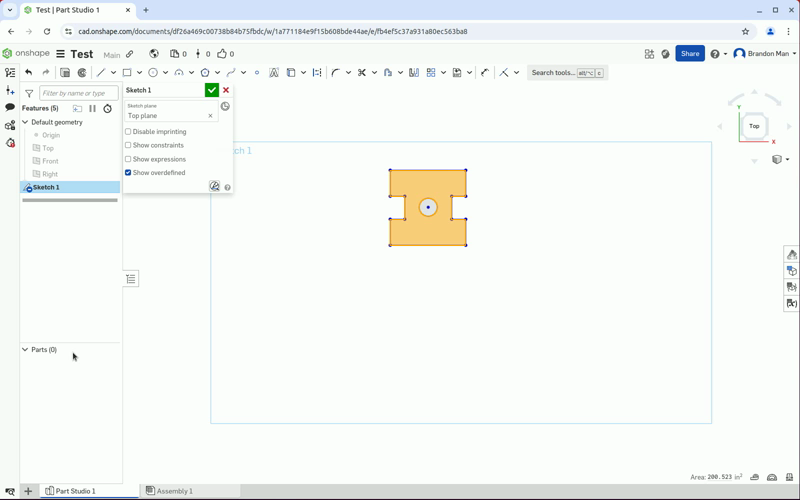
key(shift+e)
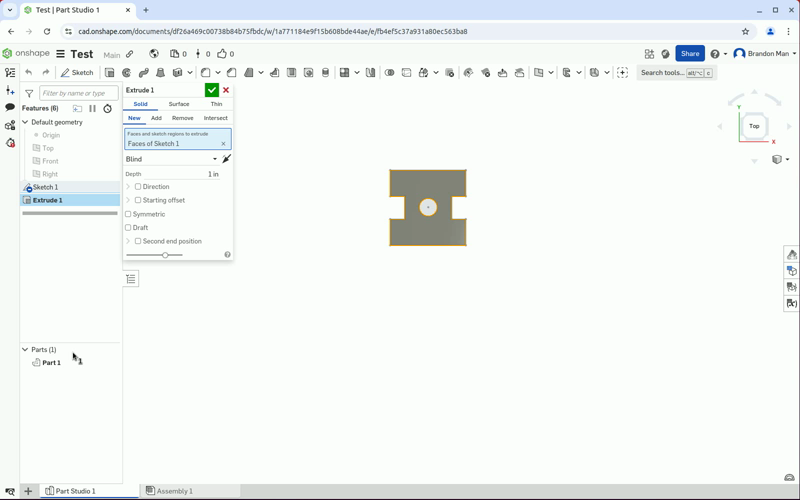
mouse_move(143, 106)
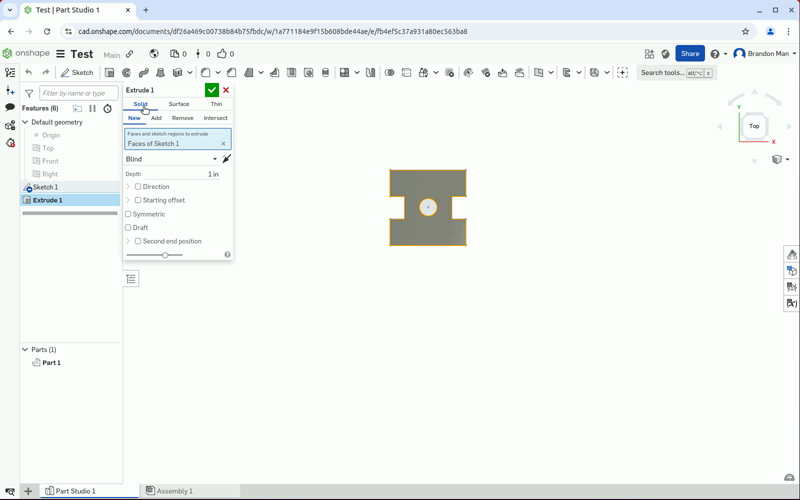
click(143, 106)
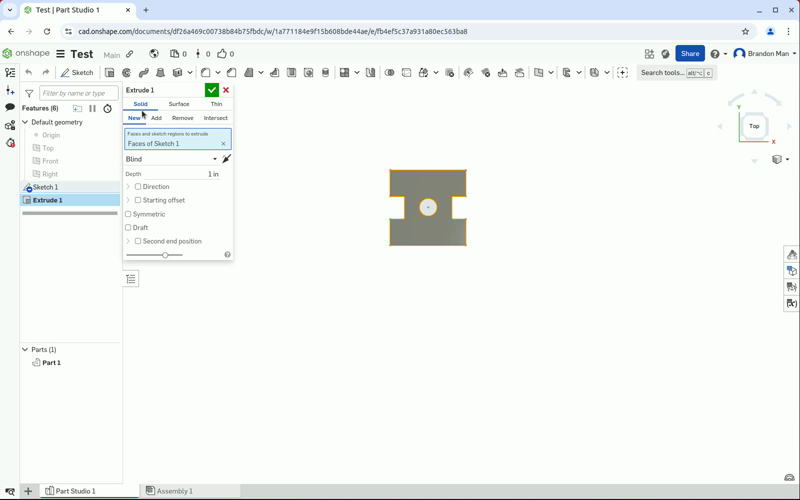
mouse_move(137, 120)
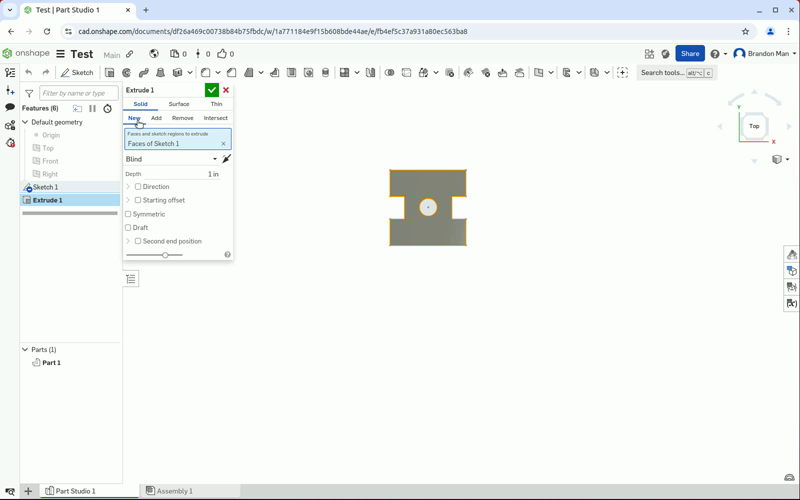
click(137, 120)
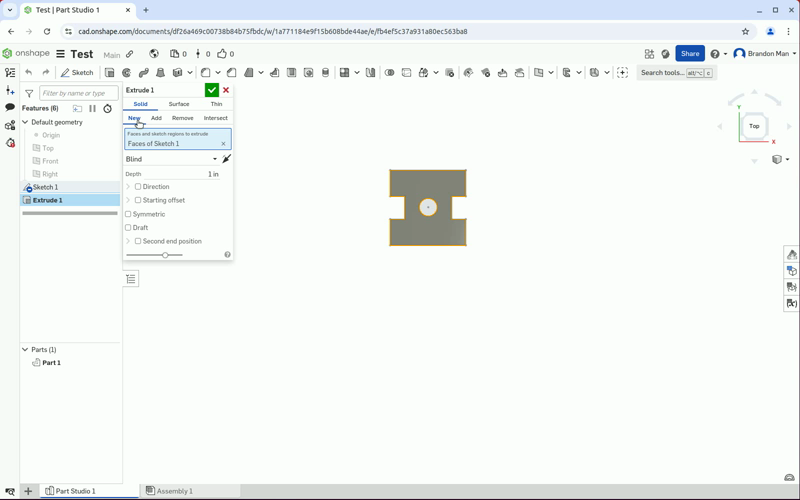
key(tab, 4)
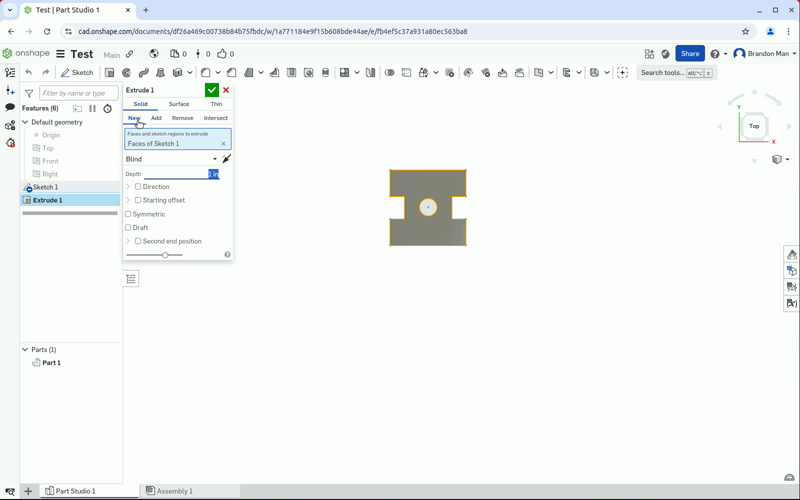
text(3.851)
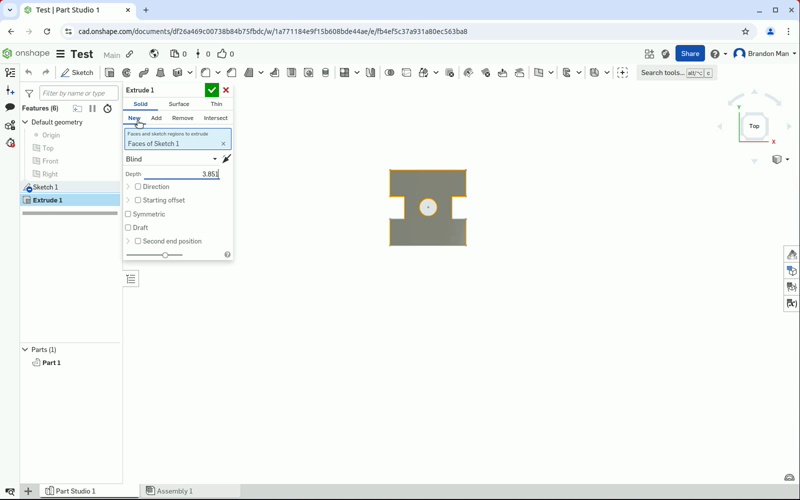
key(enter)
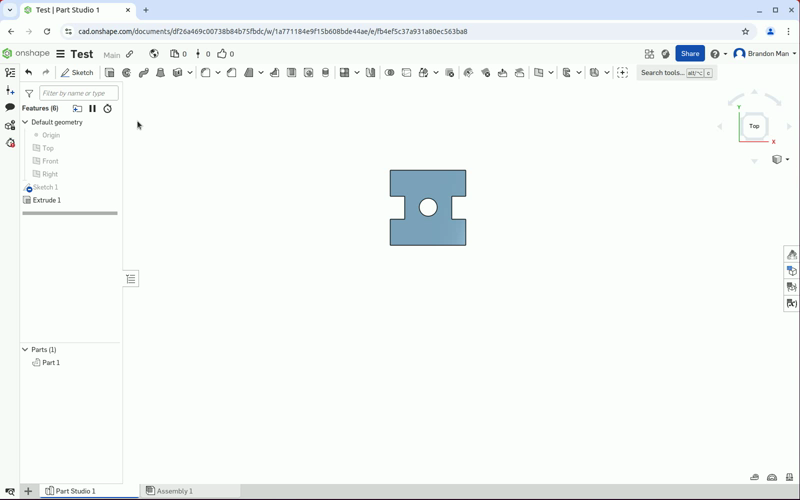
key(shift+h)
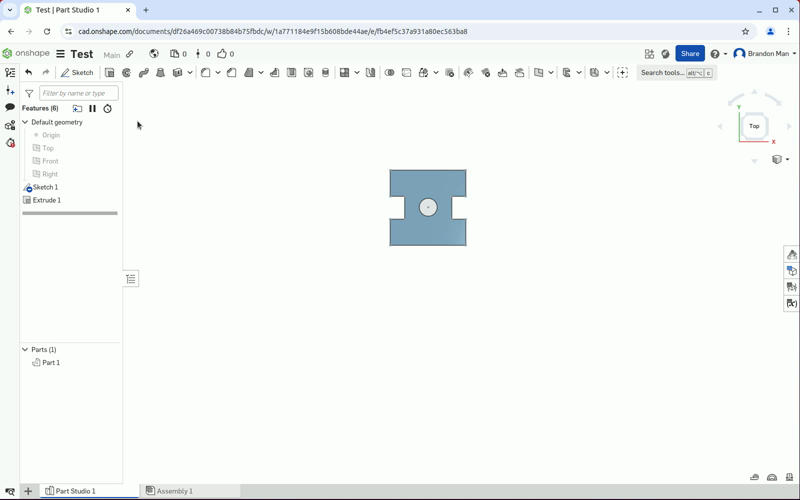
key(shift+h)
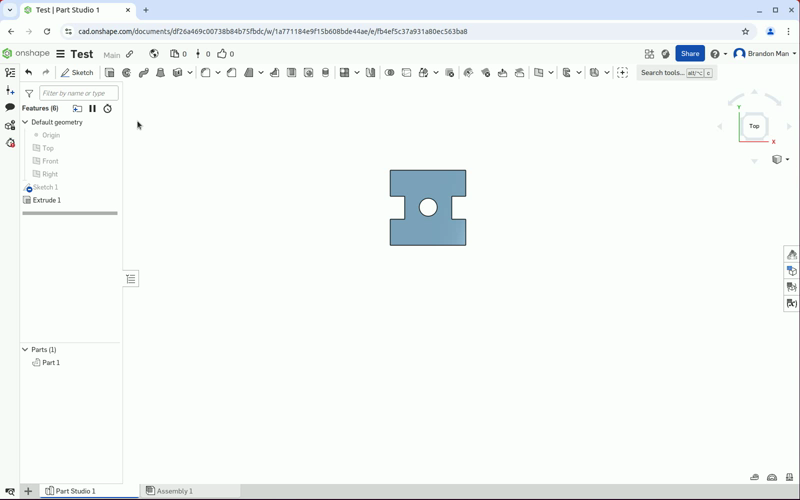
mouse_move(73, 189)
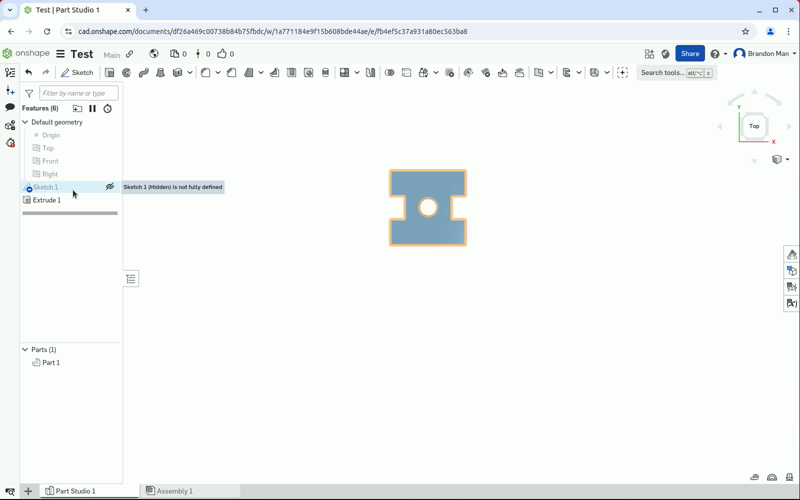
click(73, 189)
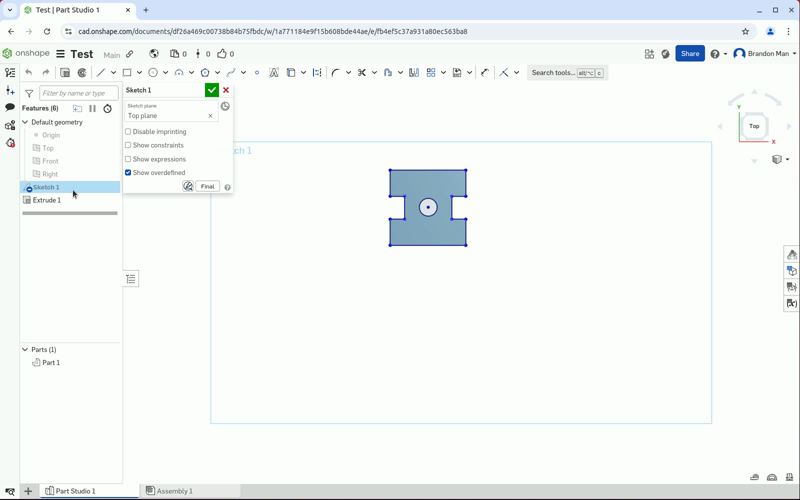
mouse_move(229, 92)
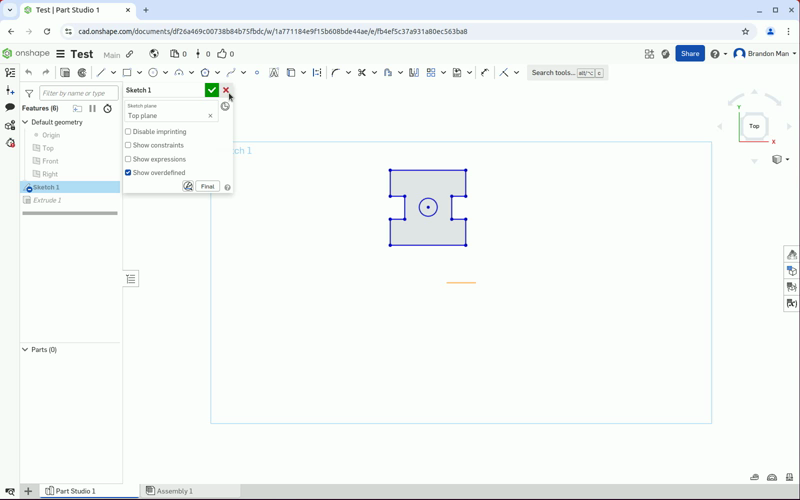
click(229, 92)
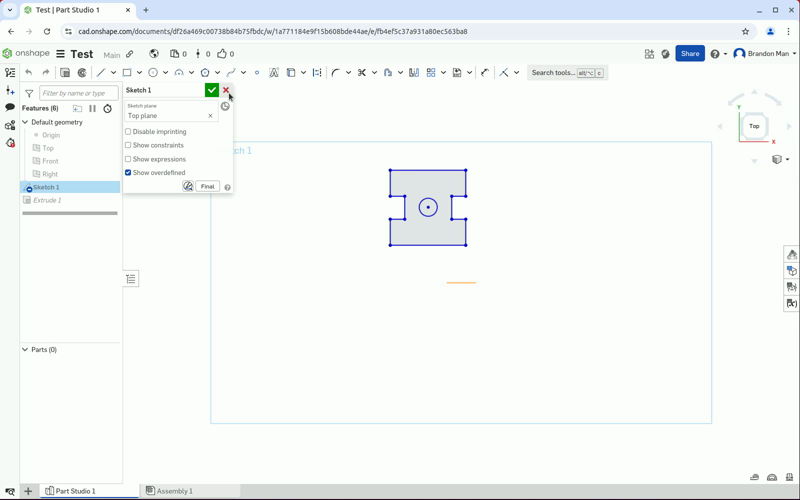
key(shift+s)
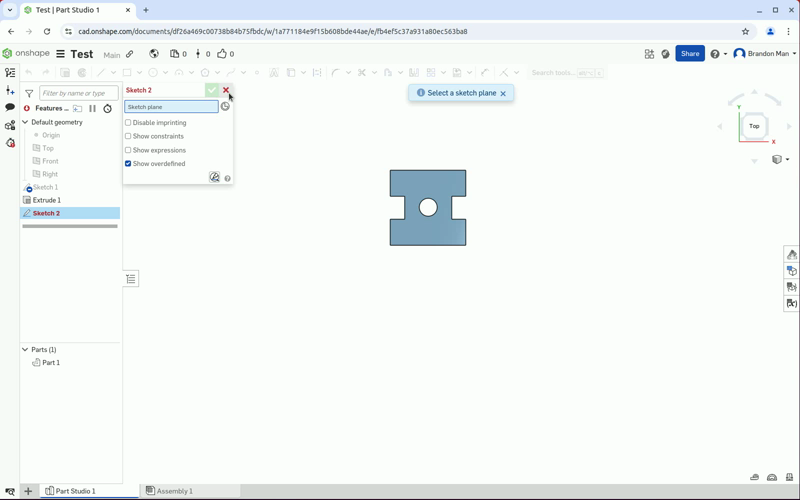
mouse_move(73, 150)
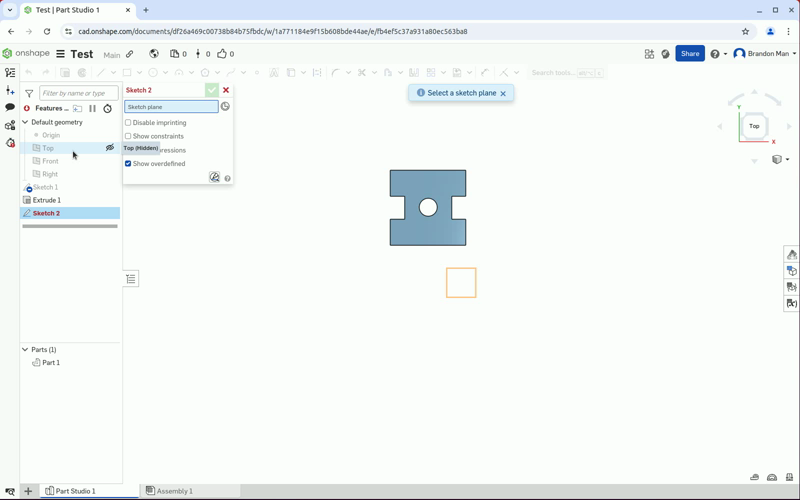
click(73, 150)
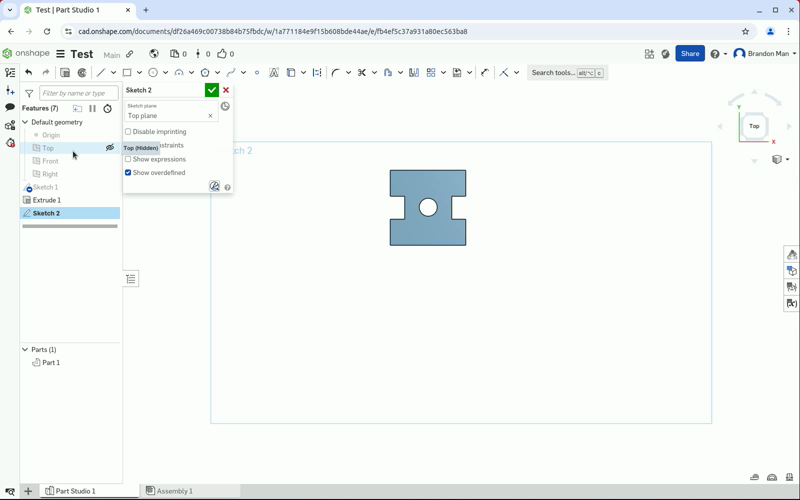
mouse_move(73, 352)
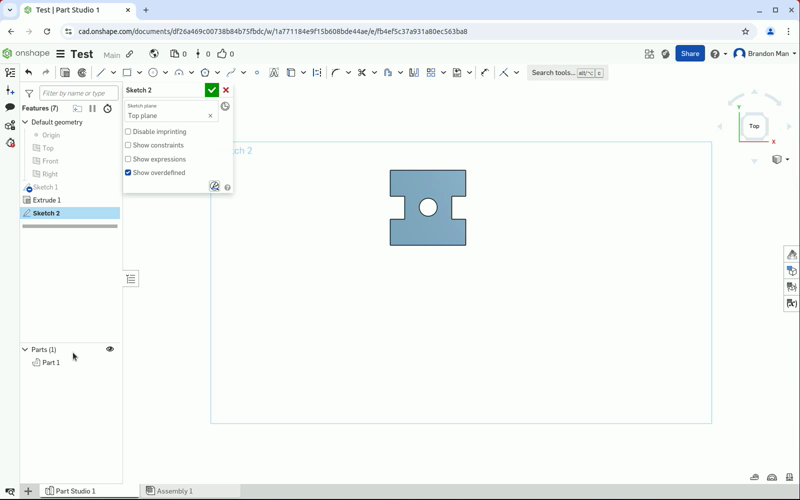
key(y)
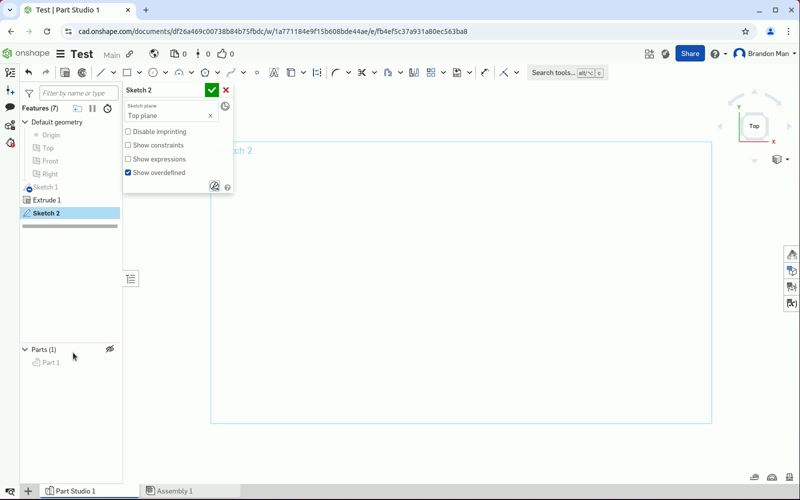
key(l)
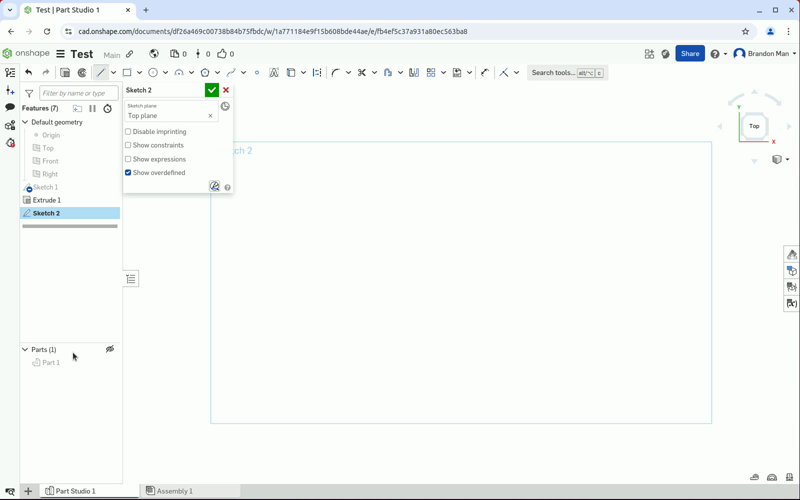
key_down(shift)
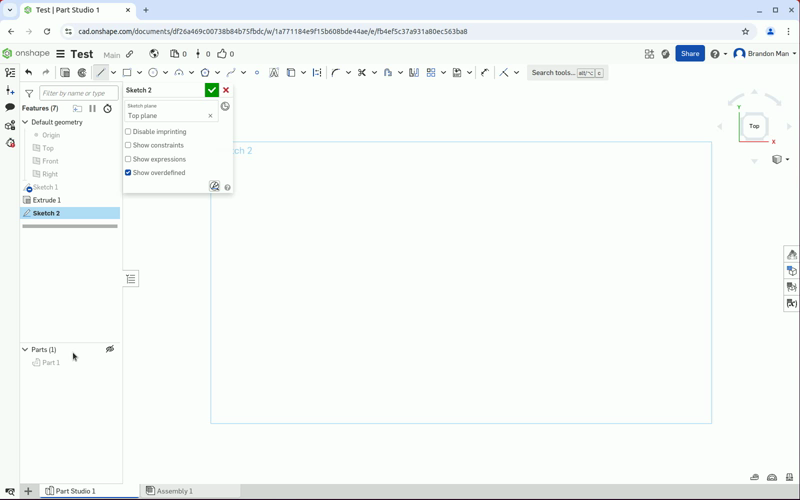
mouse_move(390, 282)
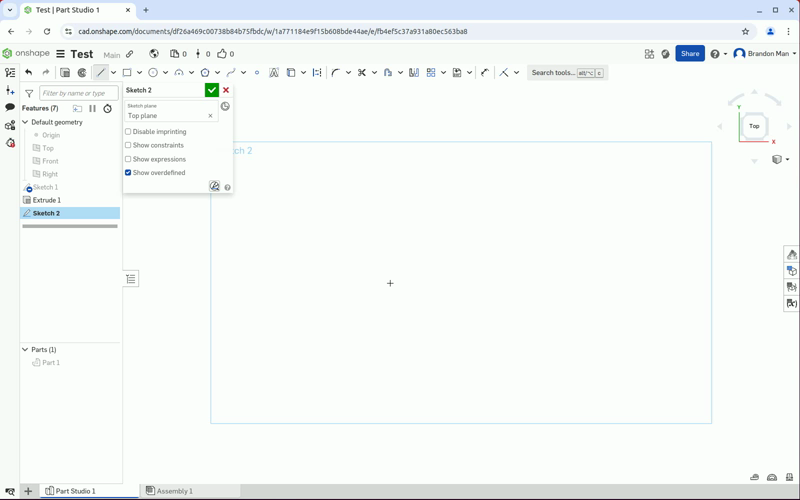
click(390, 282)
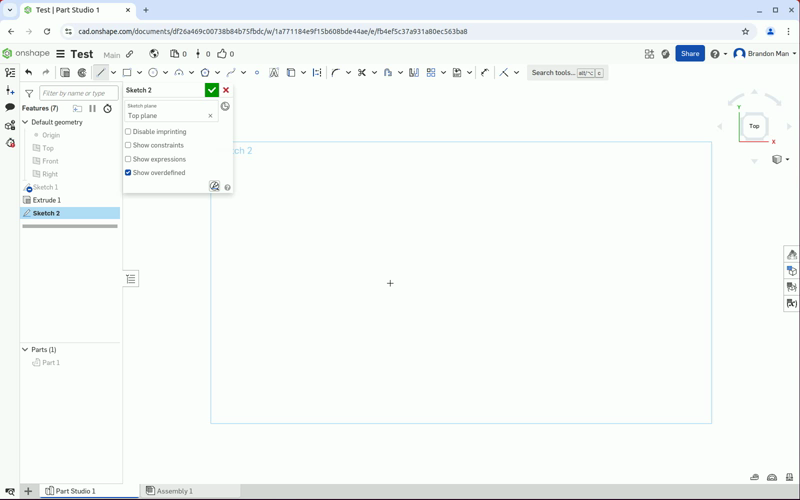
key_up(shift)
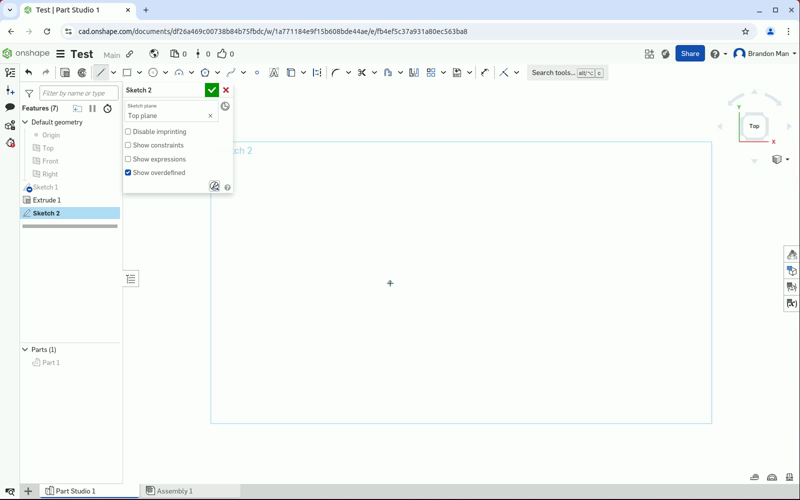
key_down(shift)
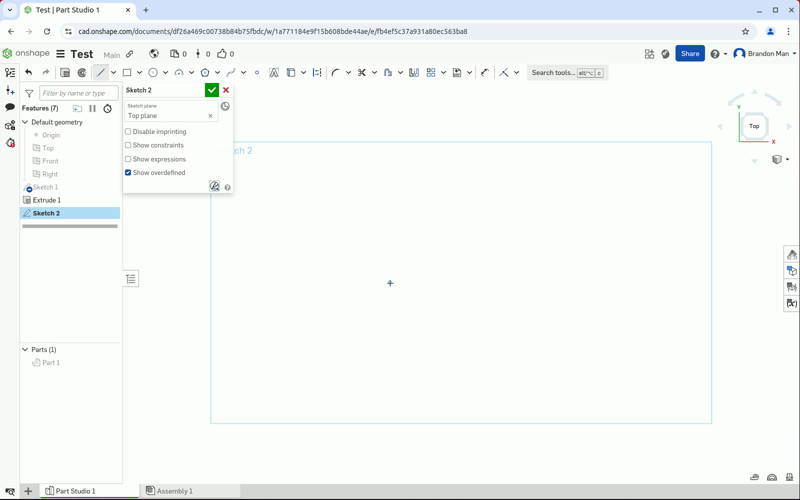
mouse_move(465, 282)
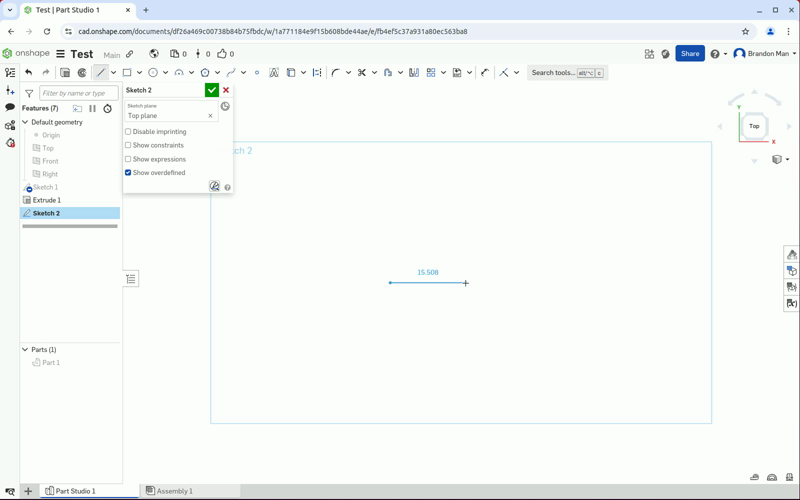
click(465, 282)
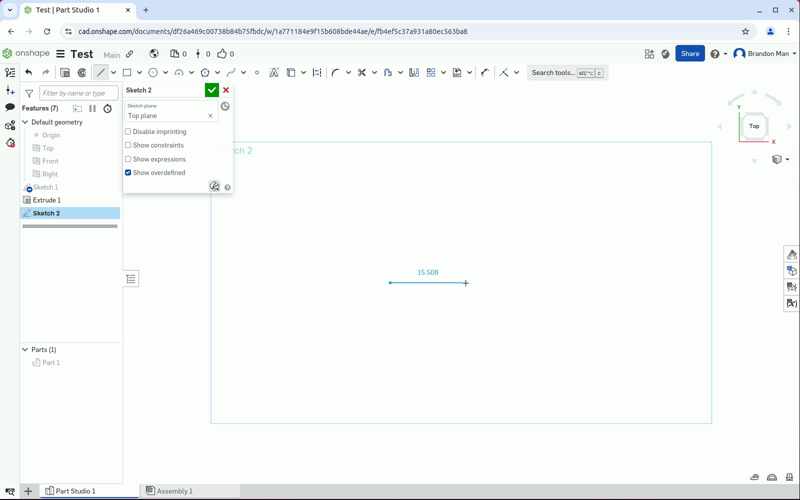
key_up(shift)
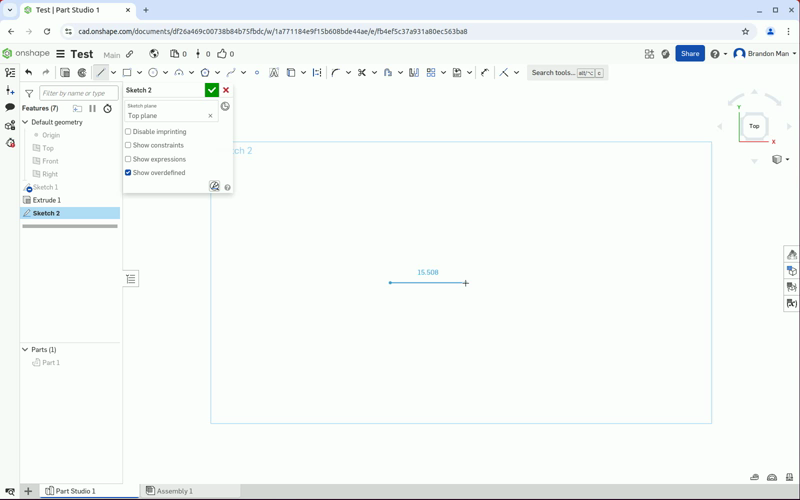
key_down(shift)
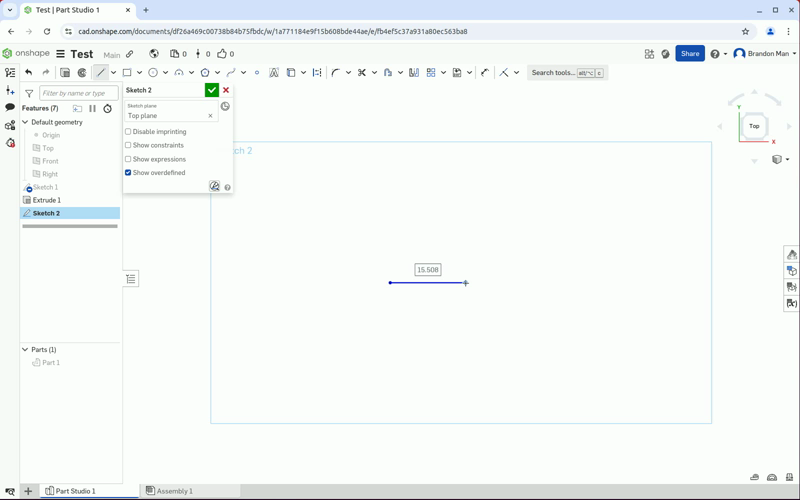
mouse_move(495, 282)
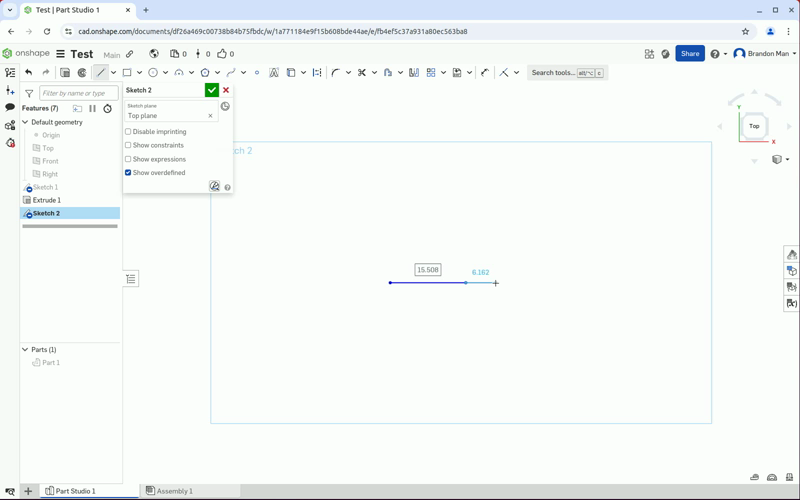
mouse_move(465, 244)
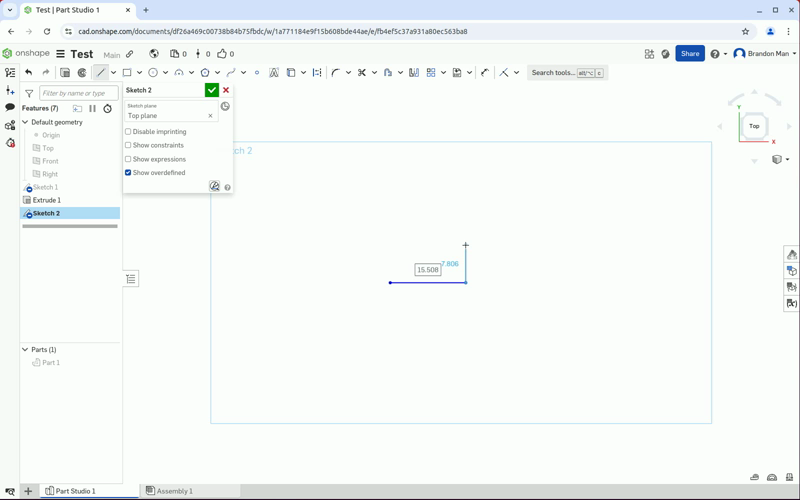
click(465, 244)
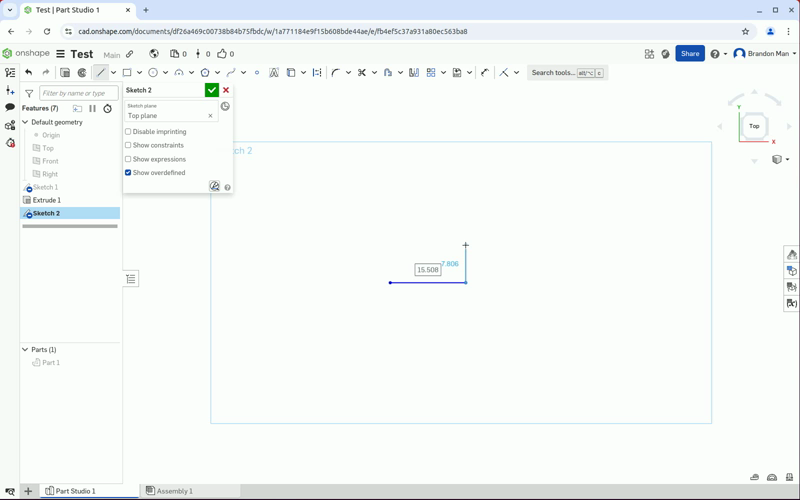
key_up(shift)
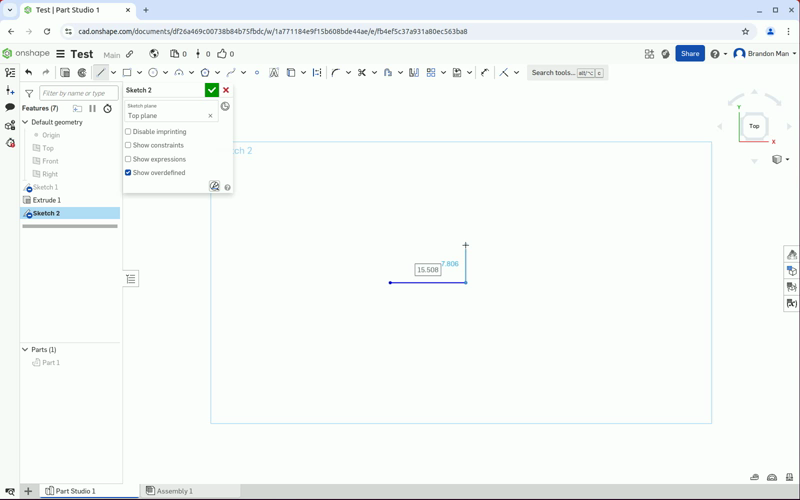
key_down(shift)
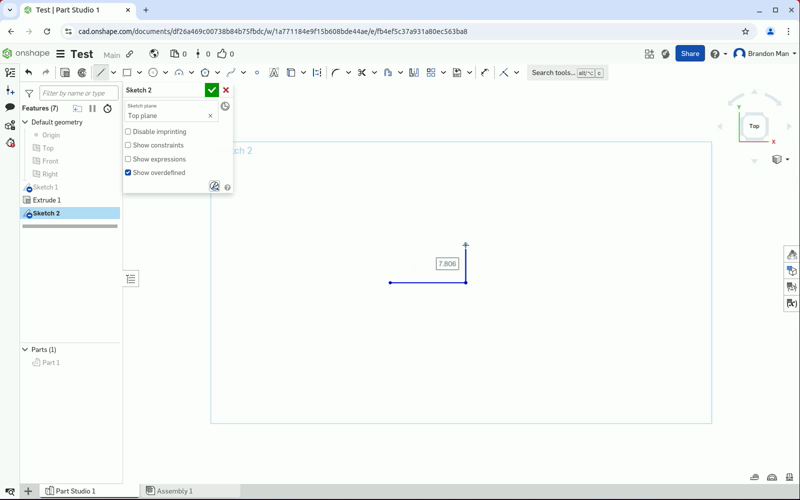
mouse_move(390, 244)
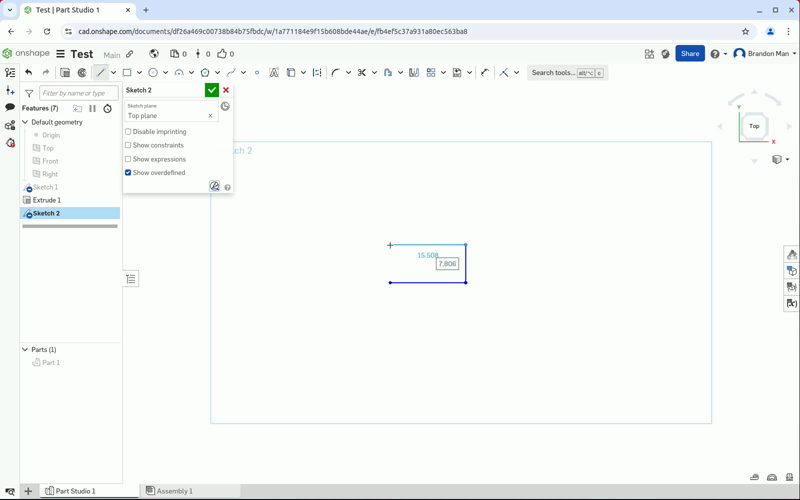
click(390, 244)
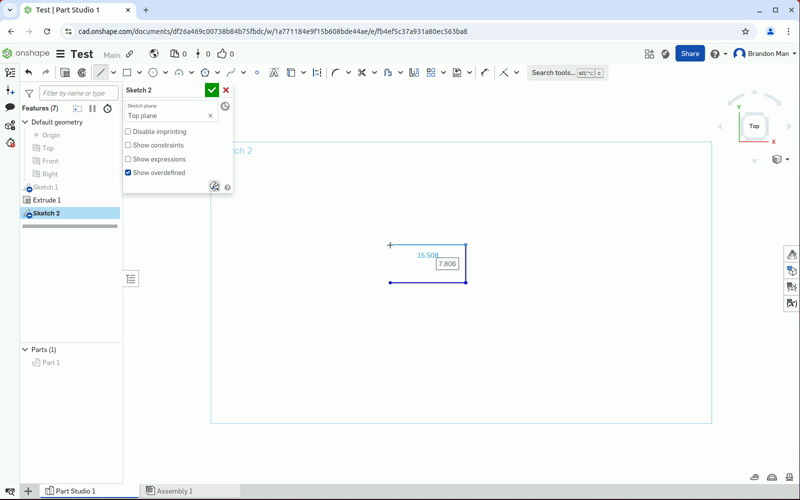
key_up(shift)
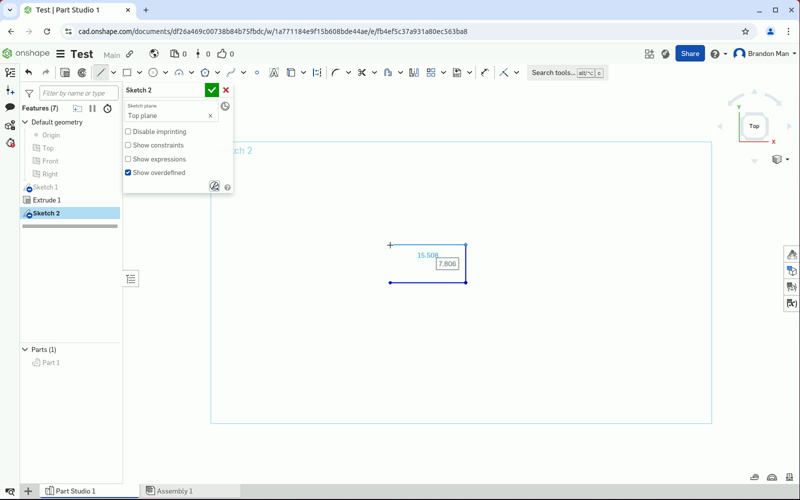
mouse_move(420, 244)
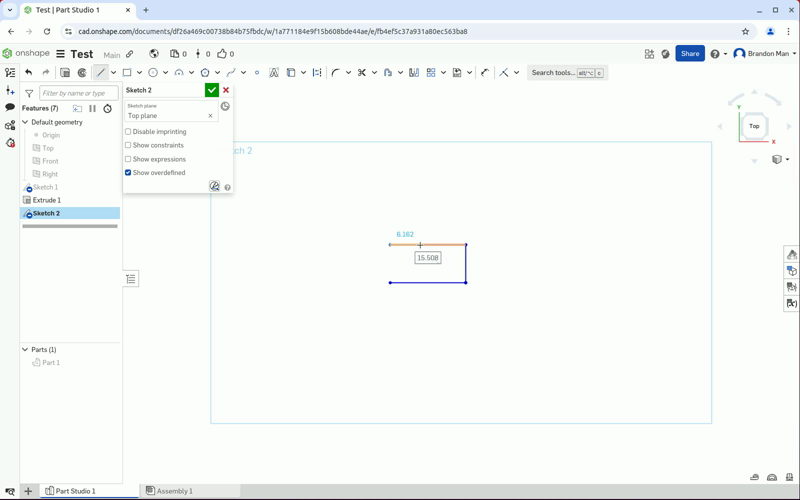
key_down(shift)
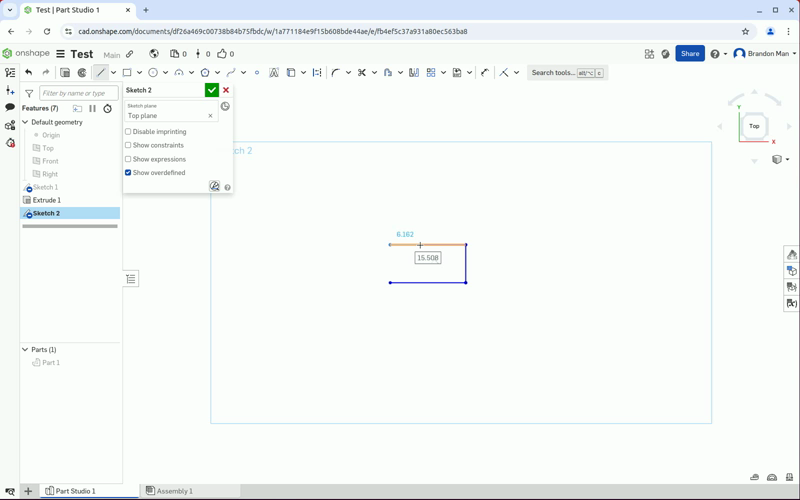
mouse_move(390, 282)
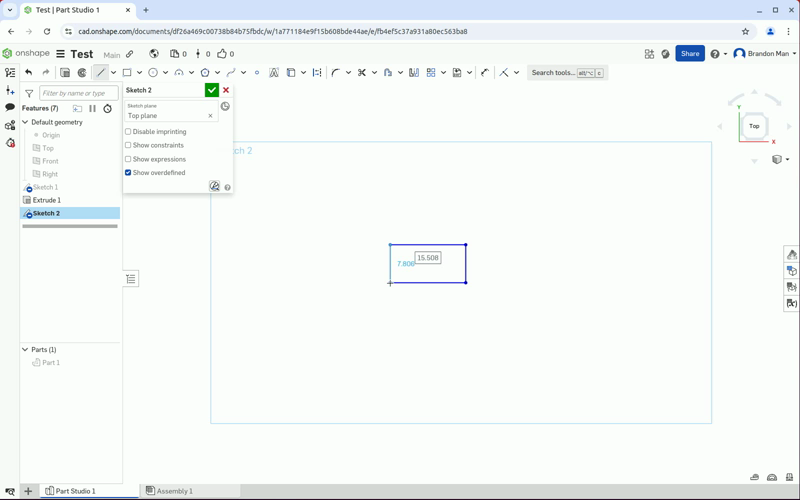
key_up(shift)
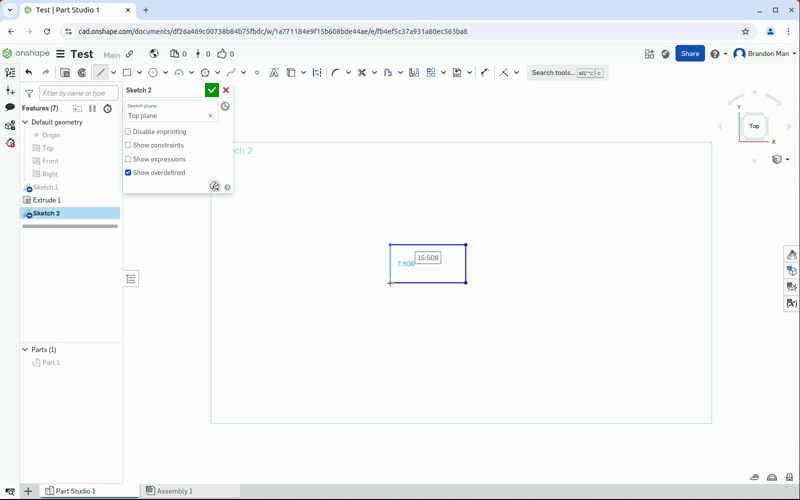
click(390, 282)
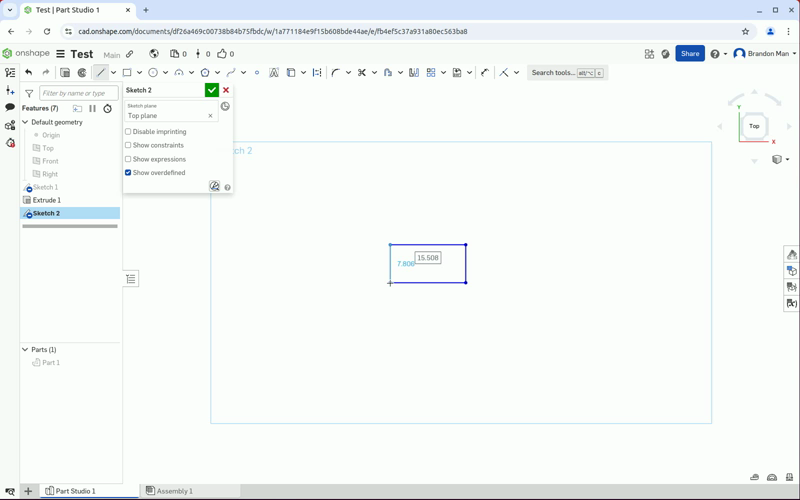
key(esc)
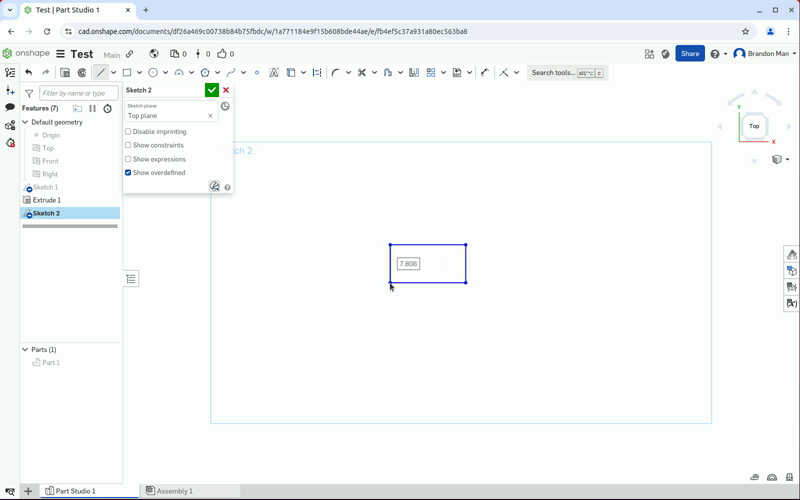
key(c)
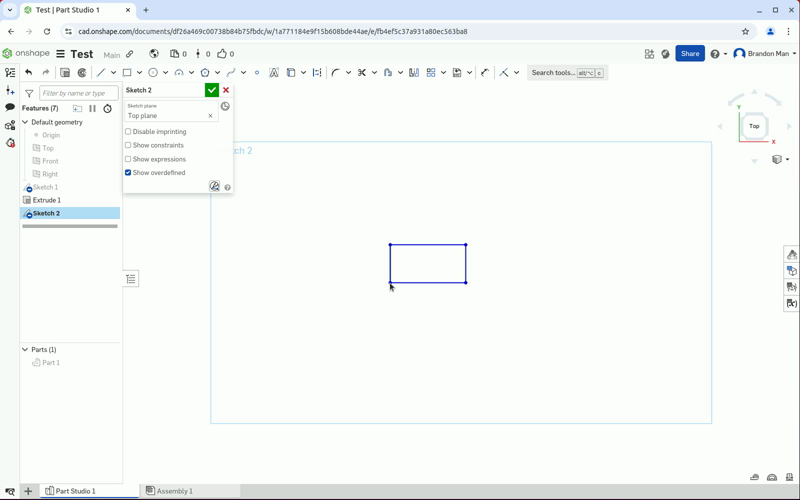
key_down(shift)
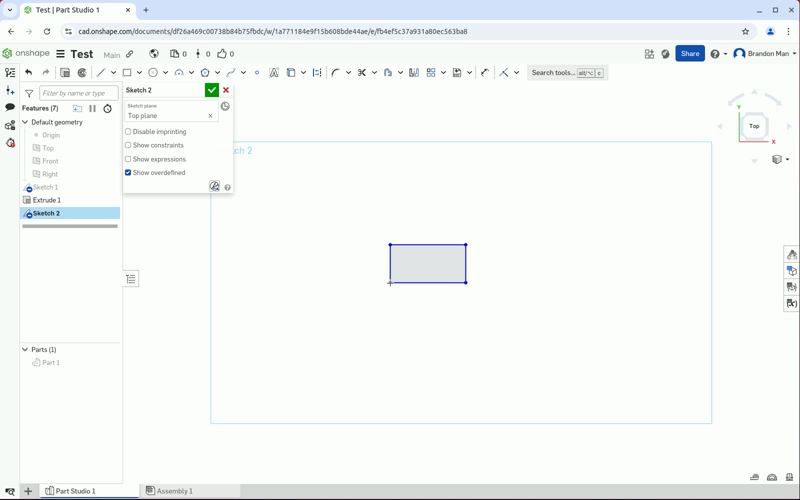
mouse_move(428, 264)
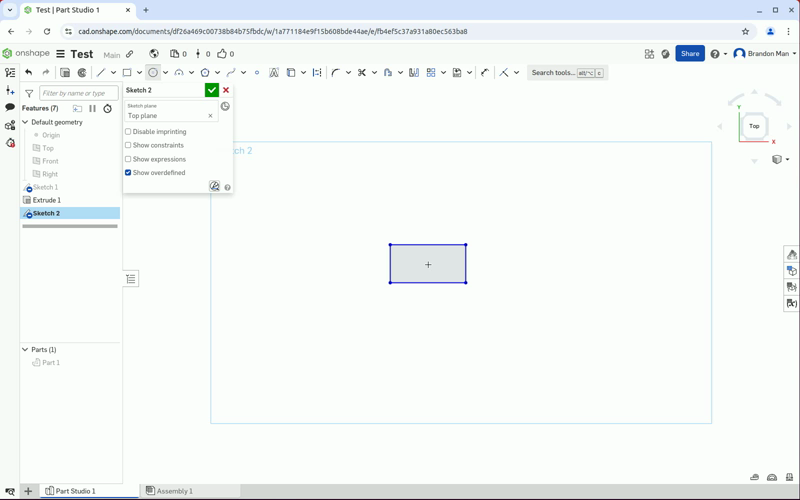
click(428, 264)
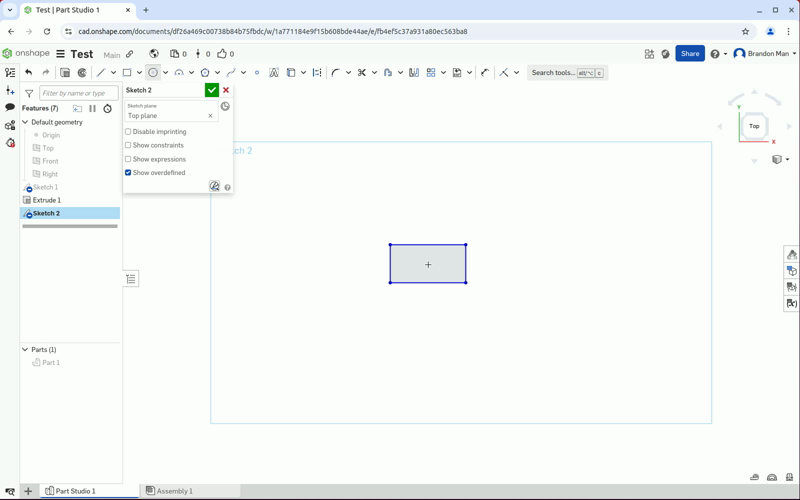
key_up(shift)
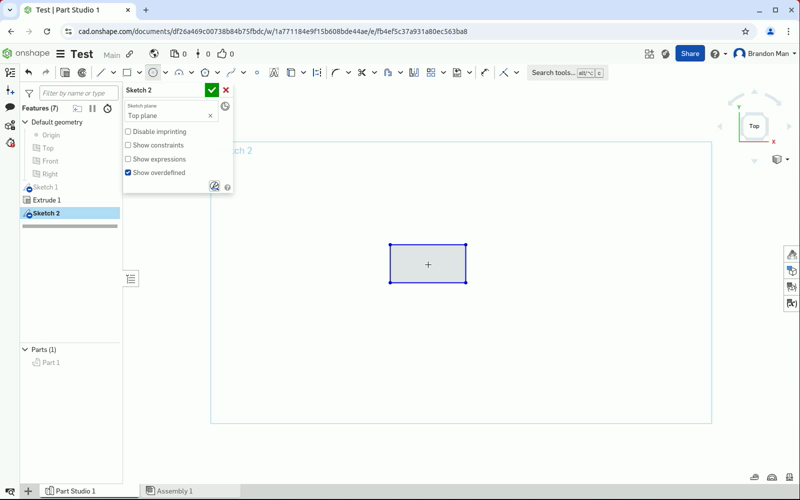
mouse_move(437, 264)
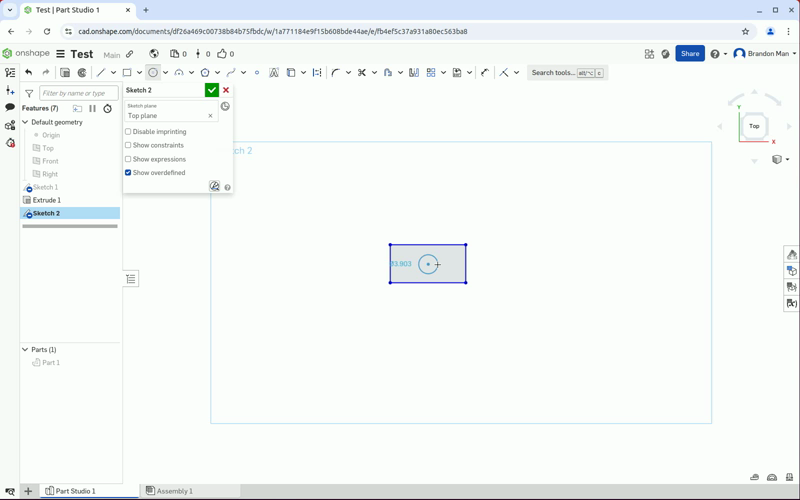
click(437, 264)
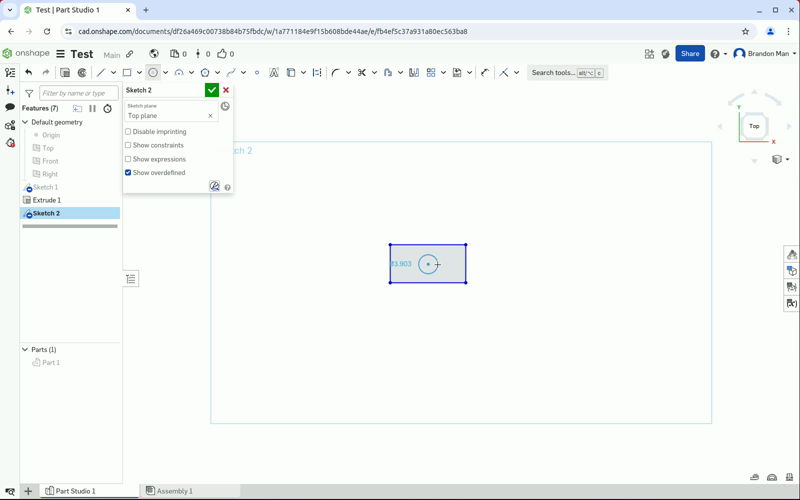
key(esc)
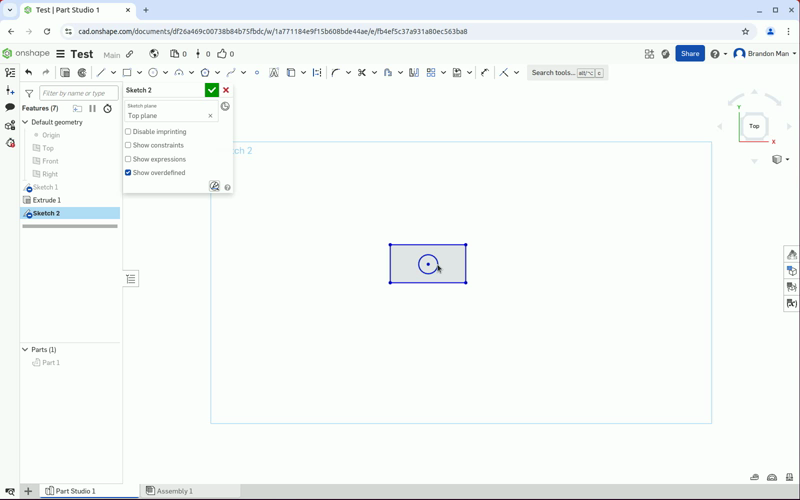
mouse_move(417, 251)
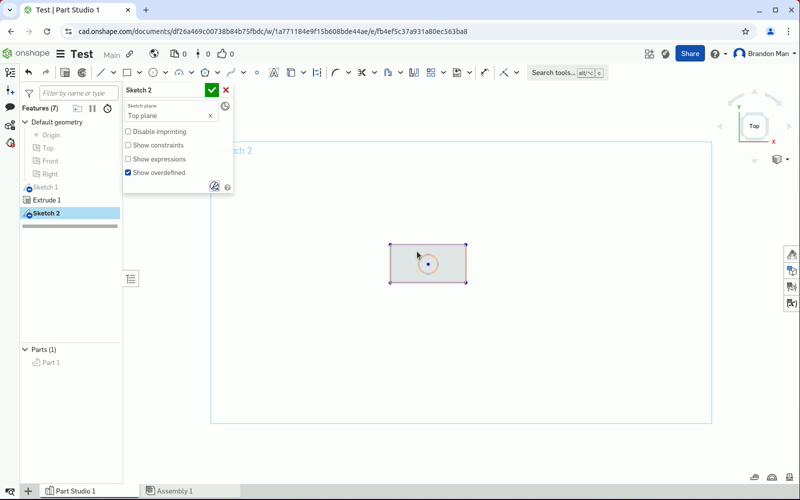
click(417, 251)
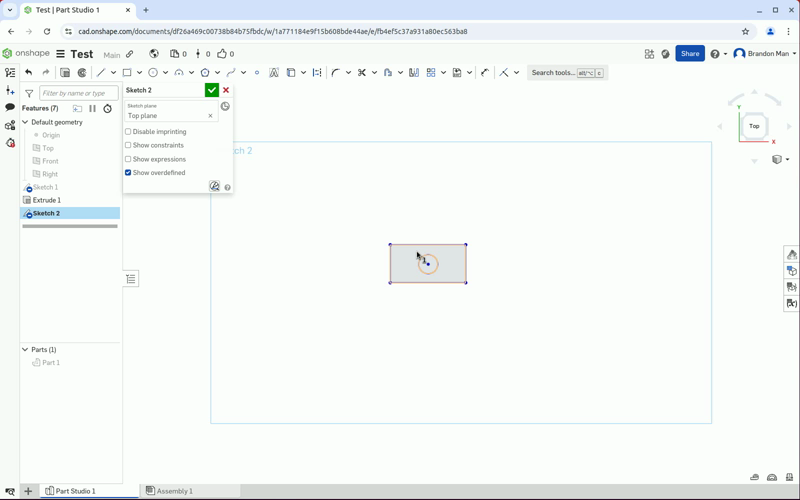
mouse_move(73, 352)
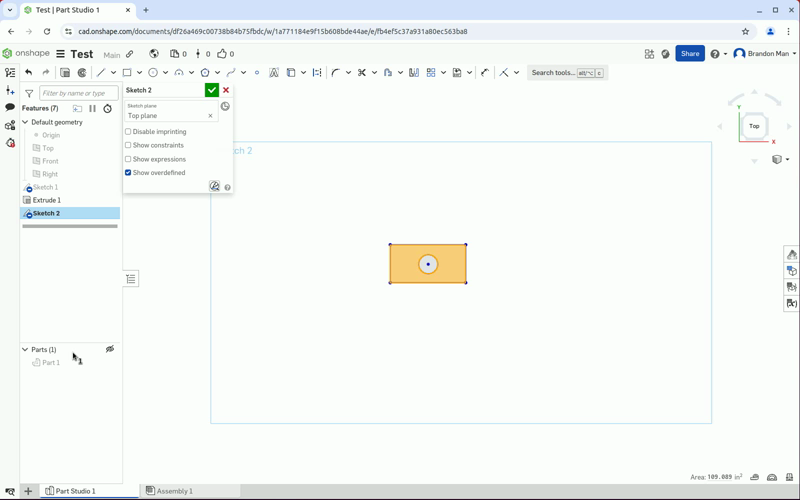
key(shift+y)
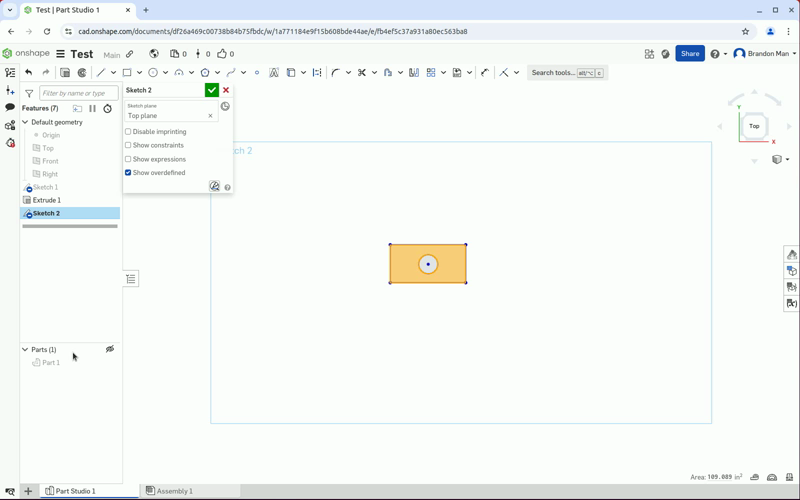
key(shift+e)
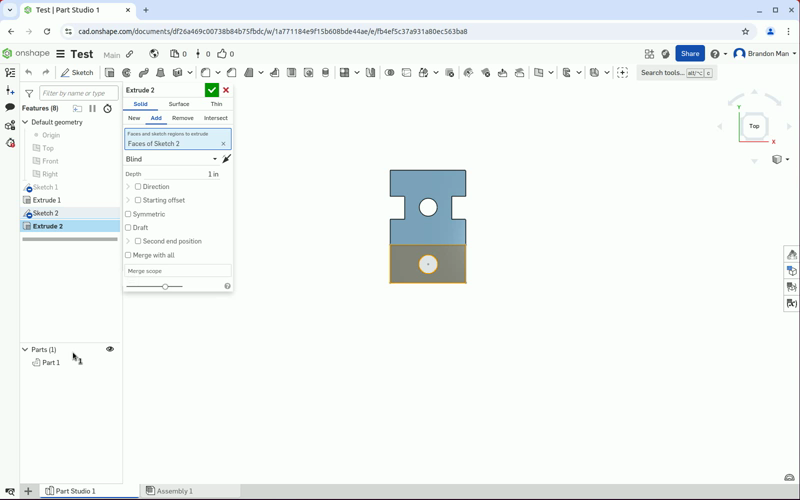
mouse_move(143, 106)
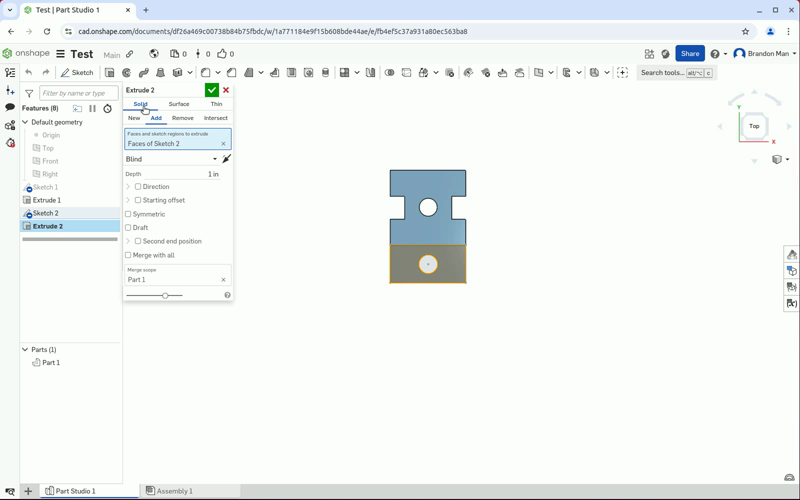
click(143, 106)
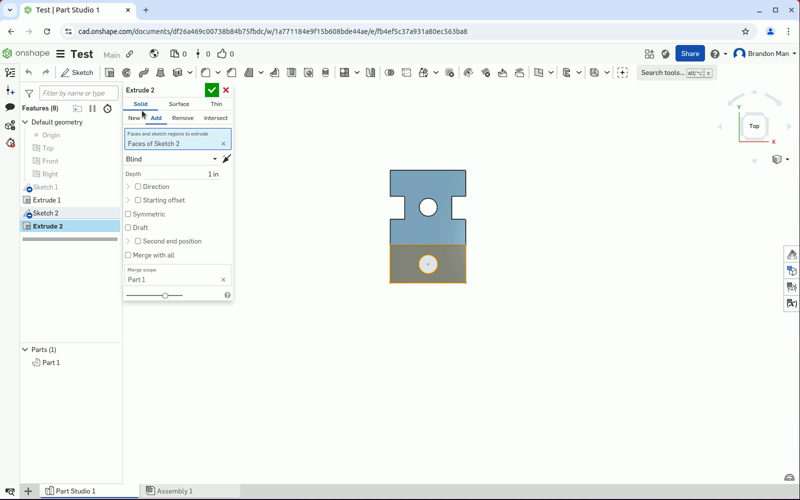
mouse_move(137, 120)
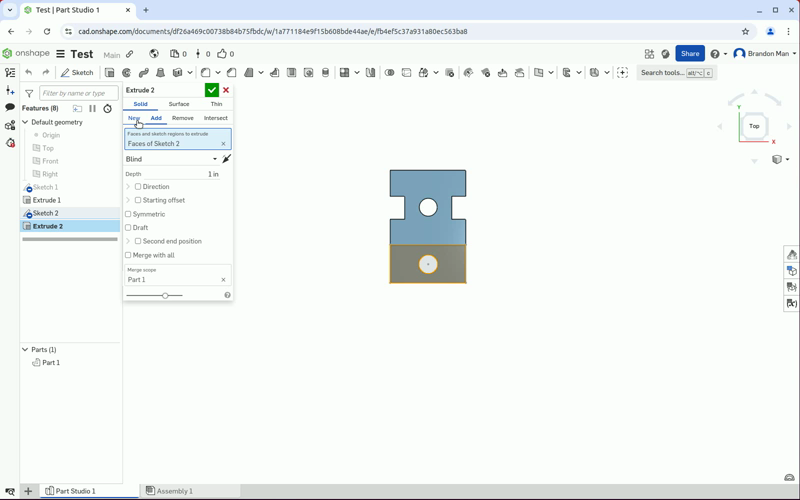
click(137, 120)
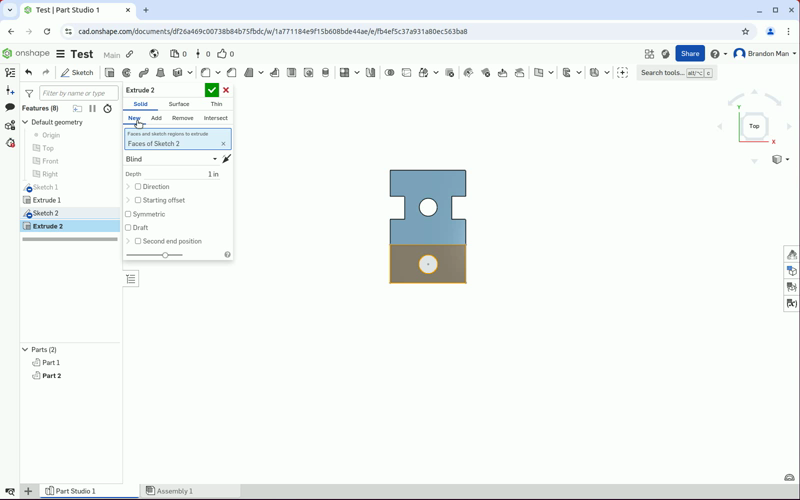
key(tab, 4)
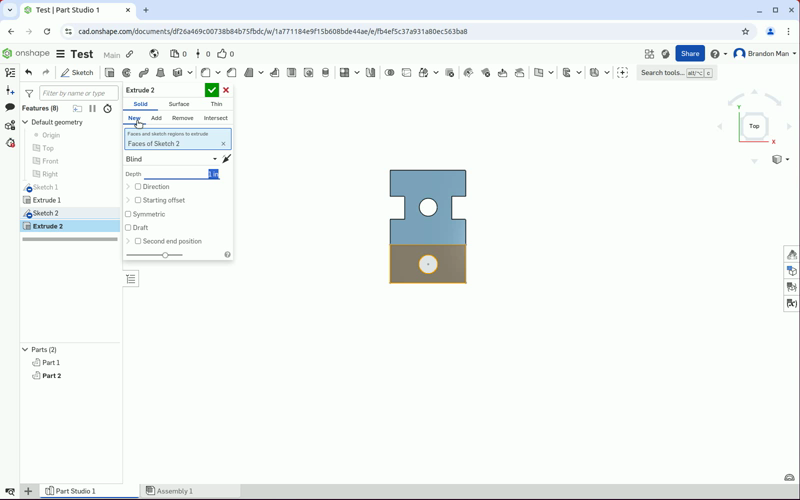
text(3.851)
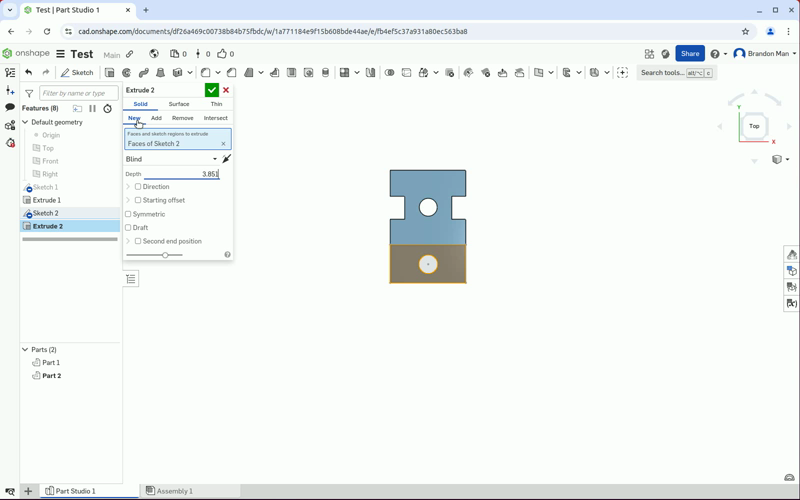
key(enter)
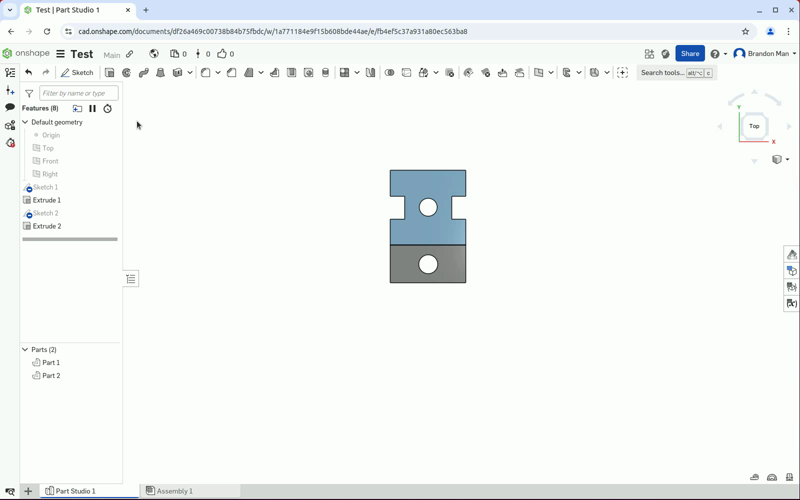
key(shift+h)
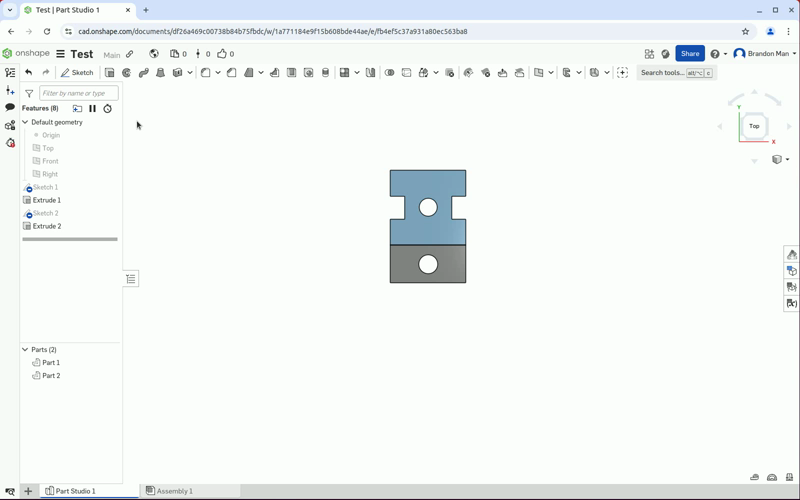
key(shift+h)
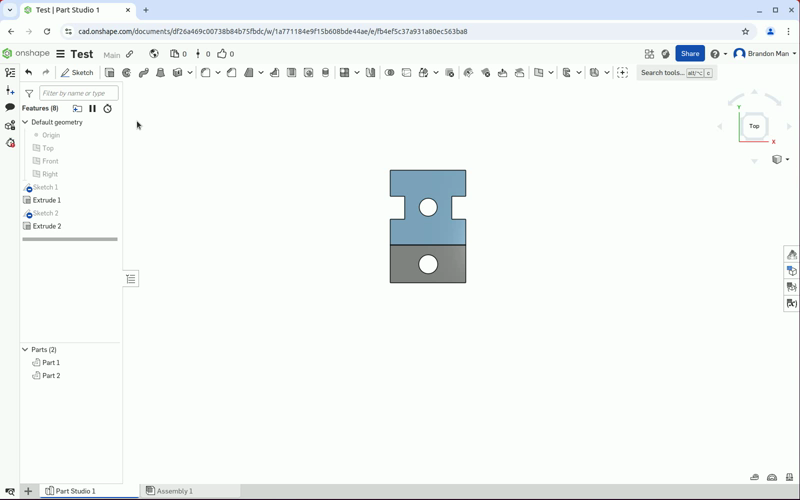
mouse_move(73, 189)
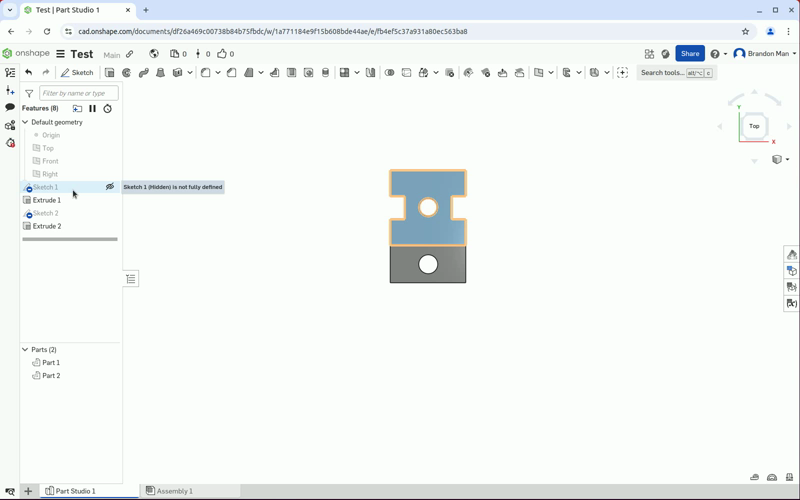
click(73, 189)
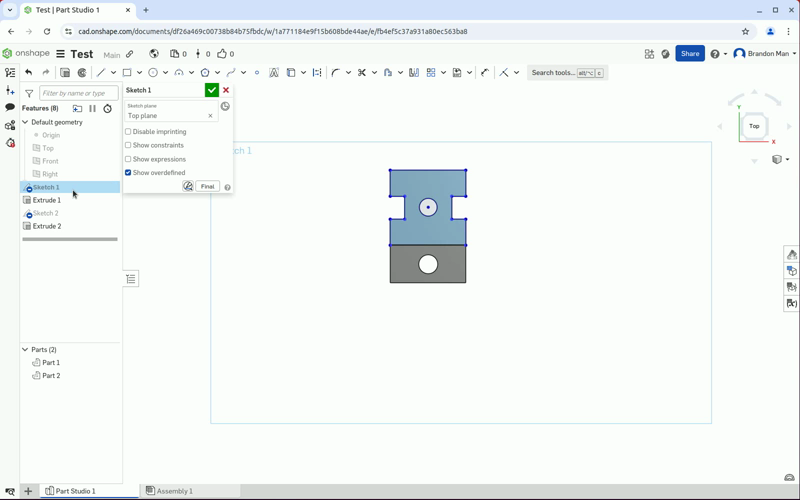
mouse_move(229, 92)
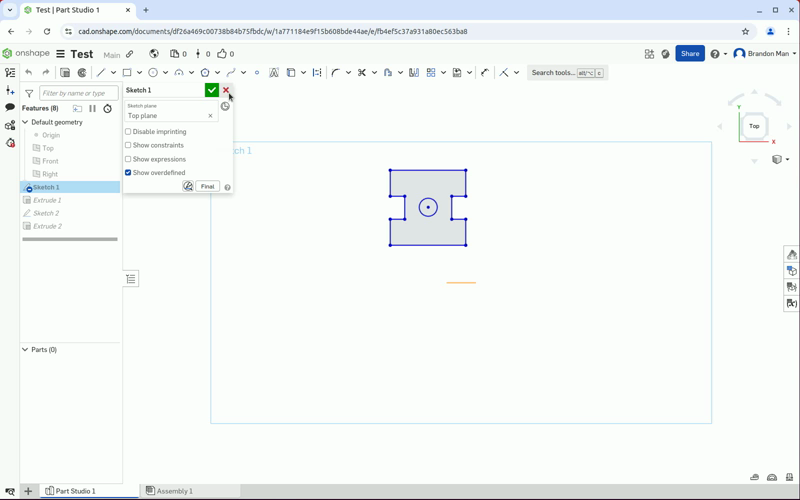
click(229, 92)
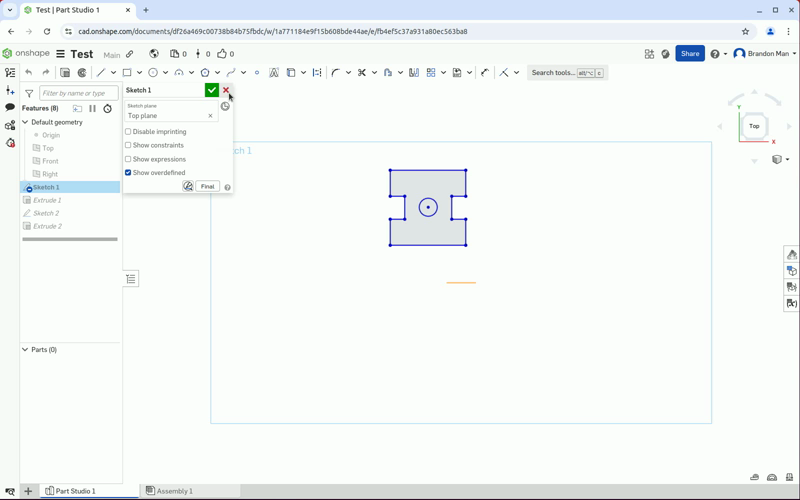
key(shift+s)
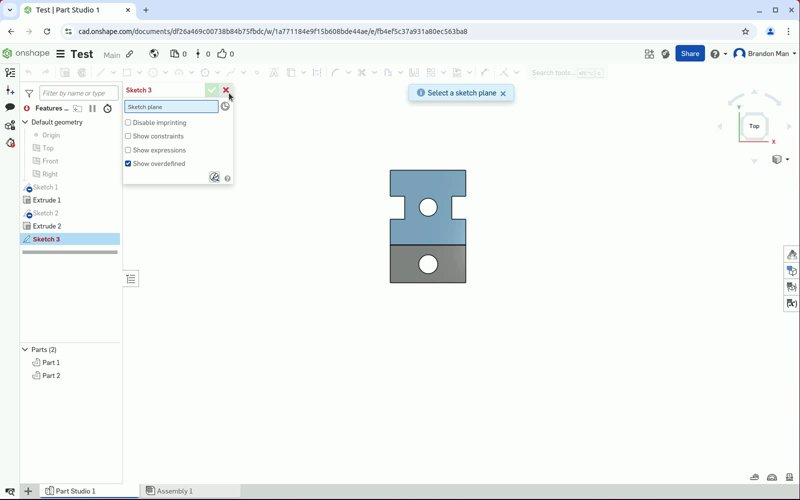
mouse_move(73, 150)
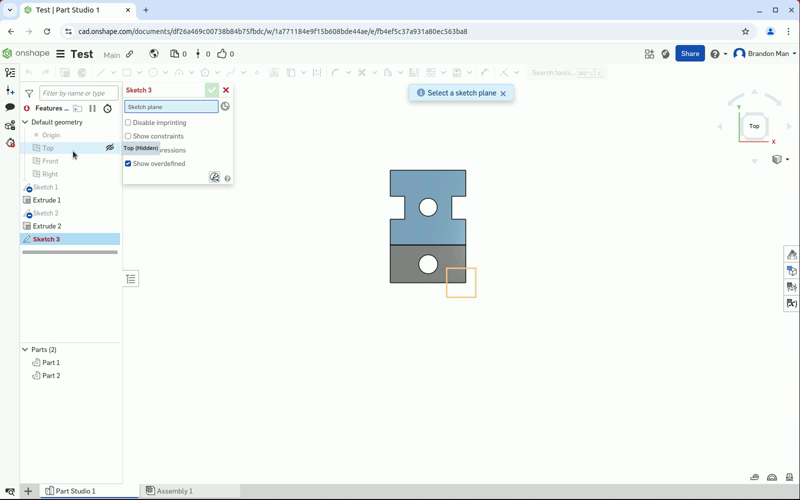
click(73, 150)
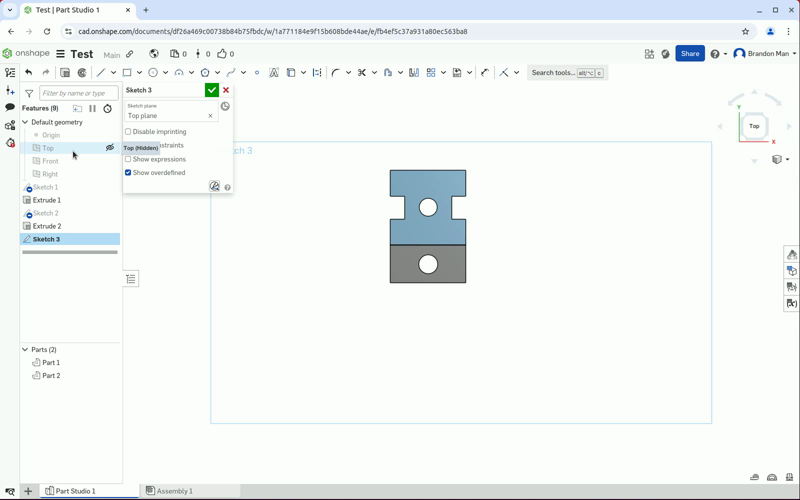
mouse_move(73, 352)
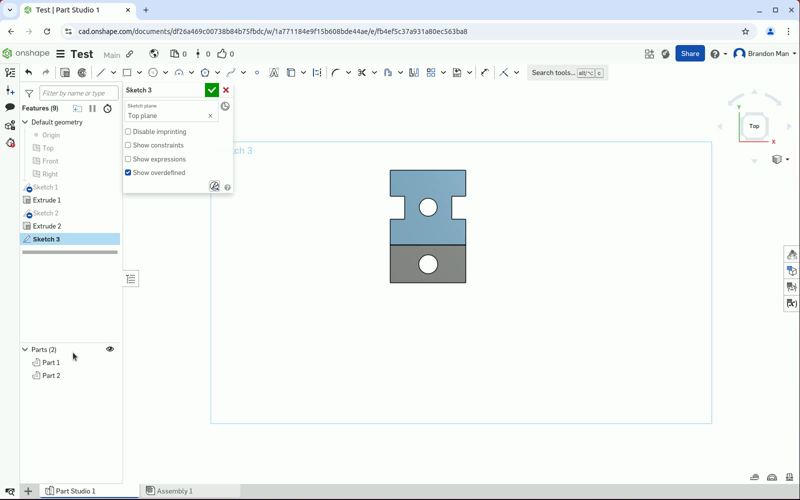
key(y)
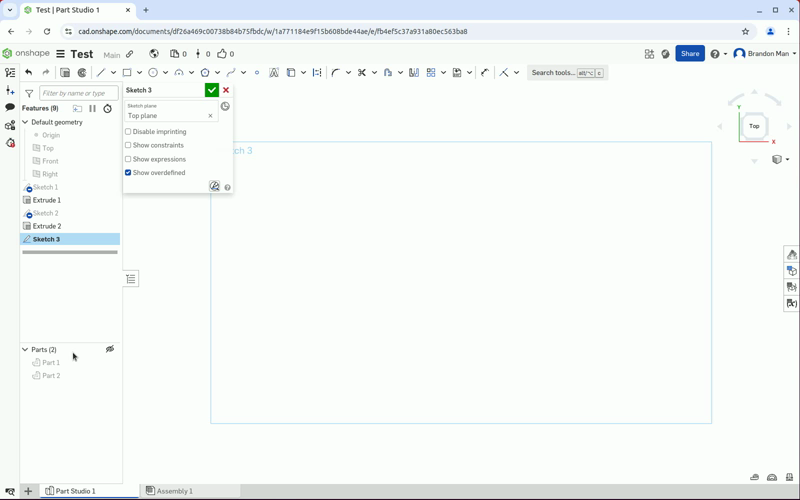
key(l)
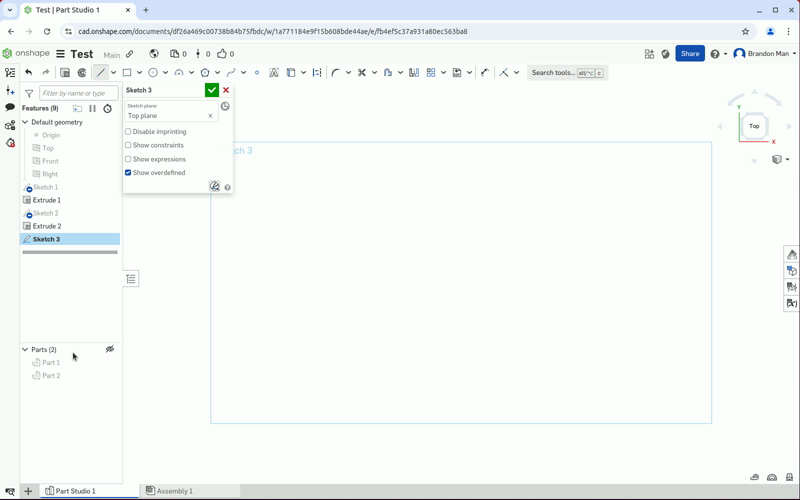
key_down(shift)
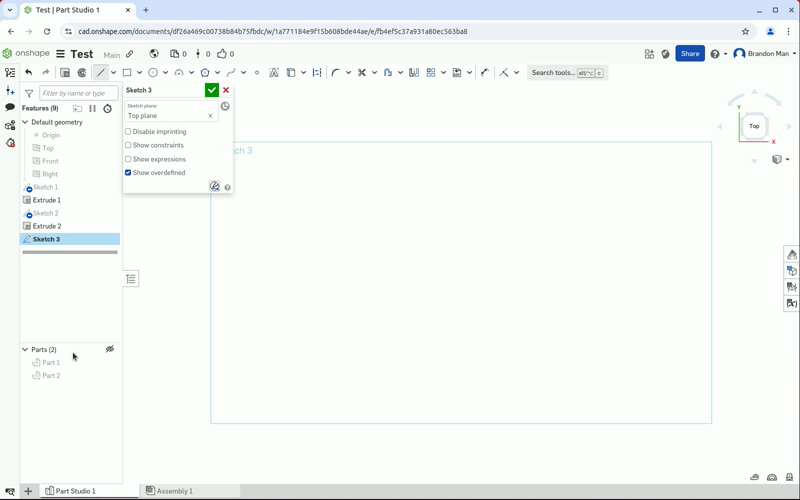
mouse_move(390, 218)
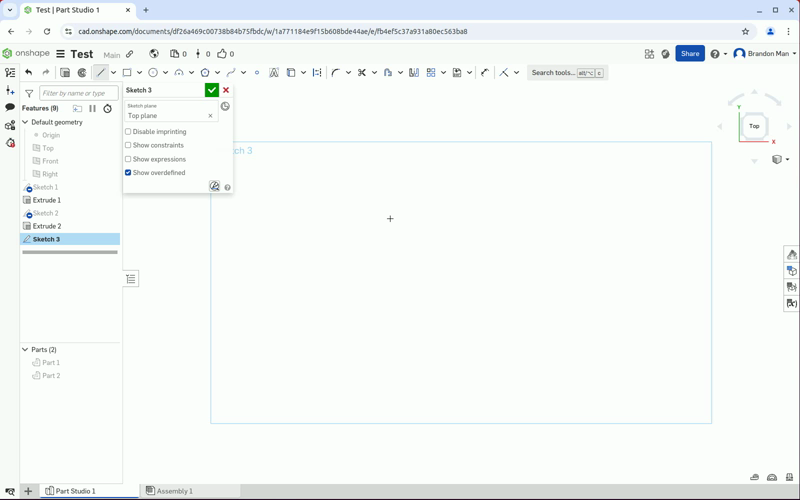
click(390, 218)
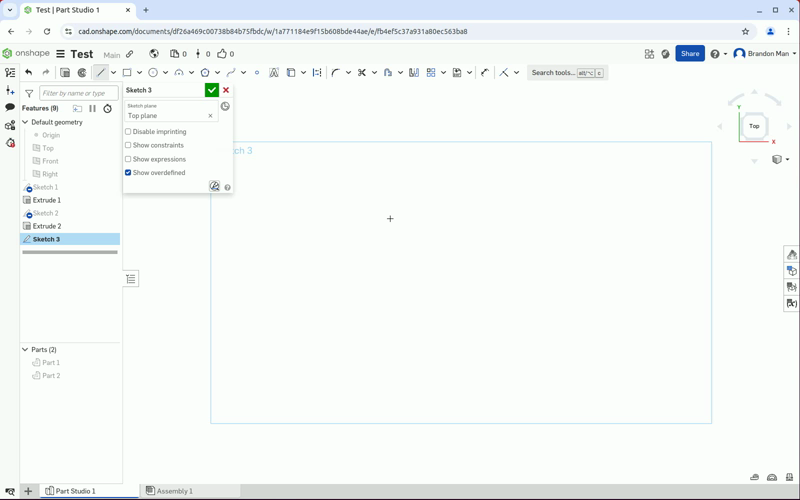
key_up(shift)
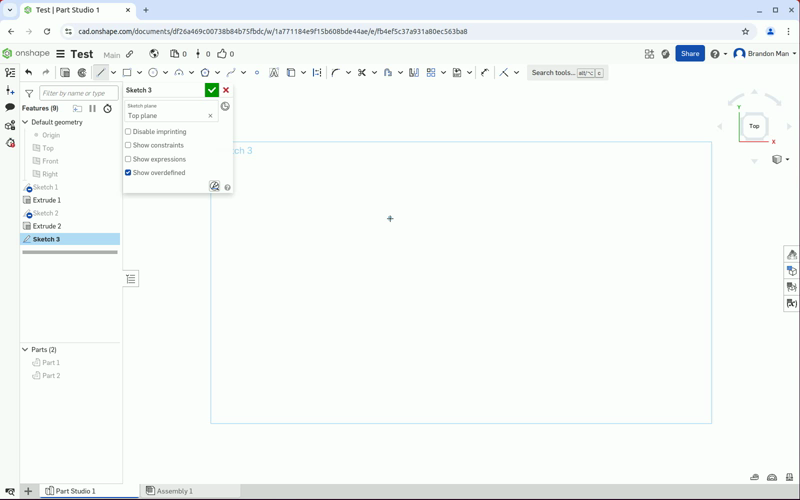
key_down(shift)
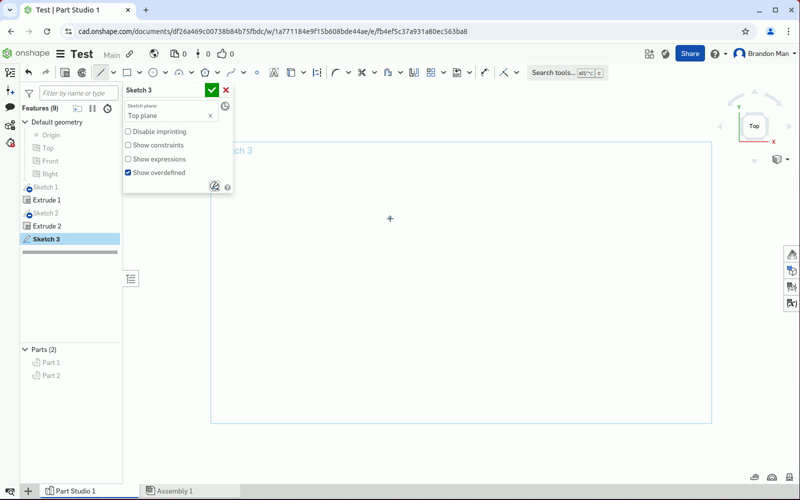
mouse_move(420, 218)
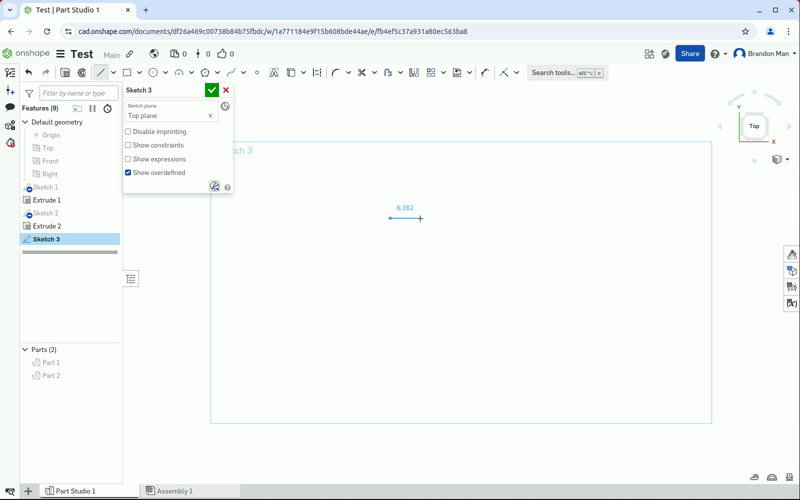
mouse_move(404, 218)
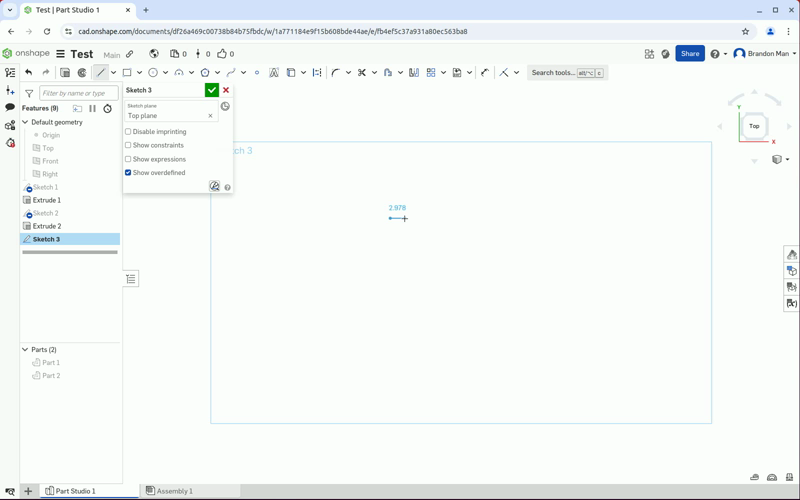
click(404, 218)
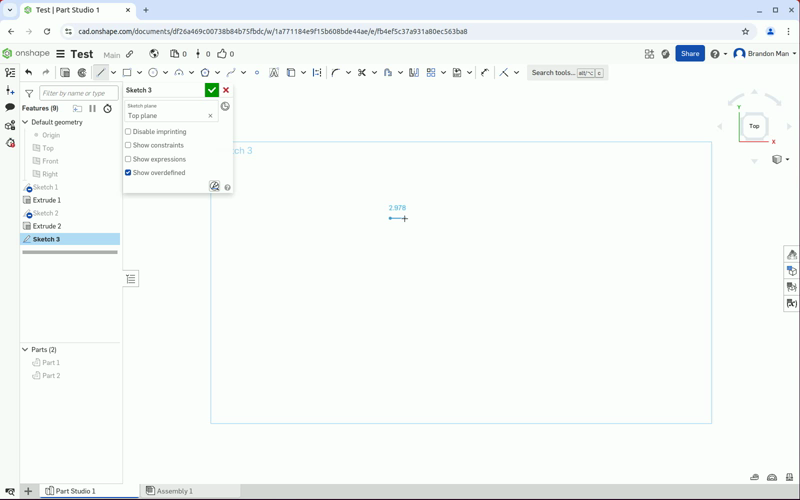
key_up(shift)
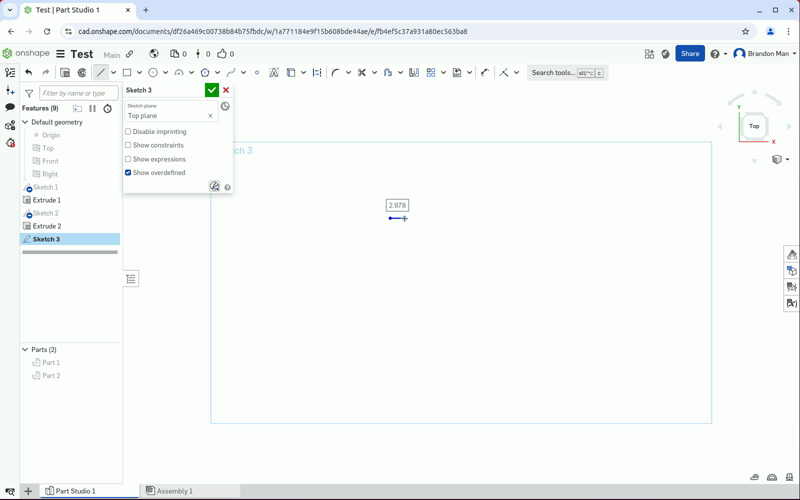
key_down(shift)
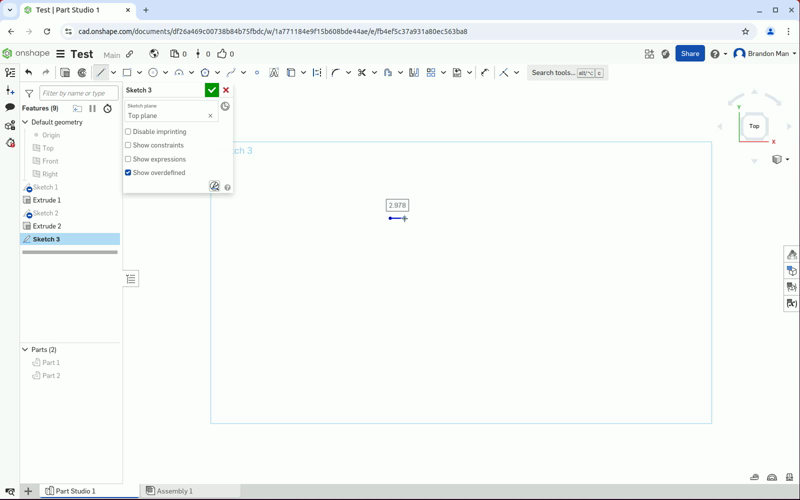
mouse_move(434, 218)
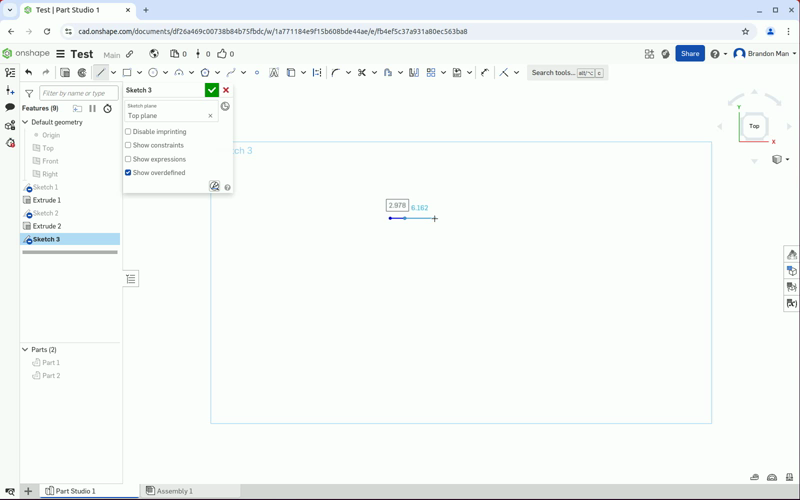
mouse_move(404, 195)
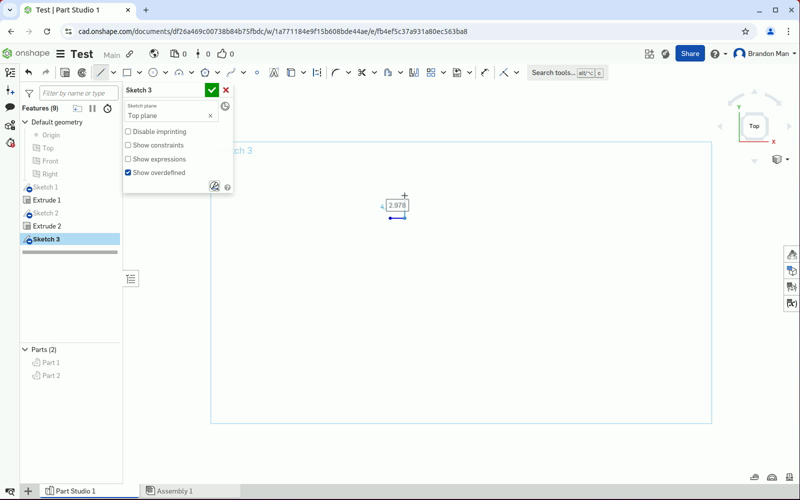
click(404, 195)
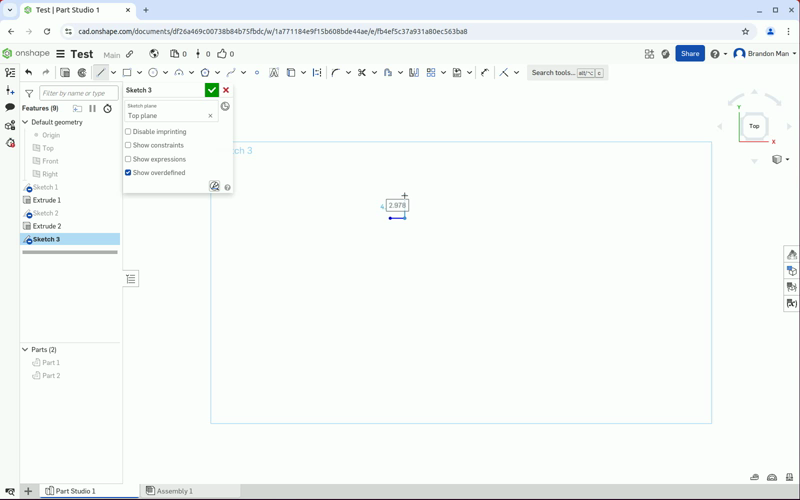
key_up(shift)
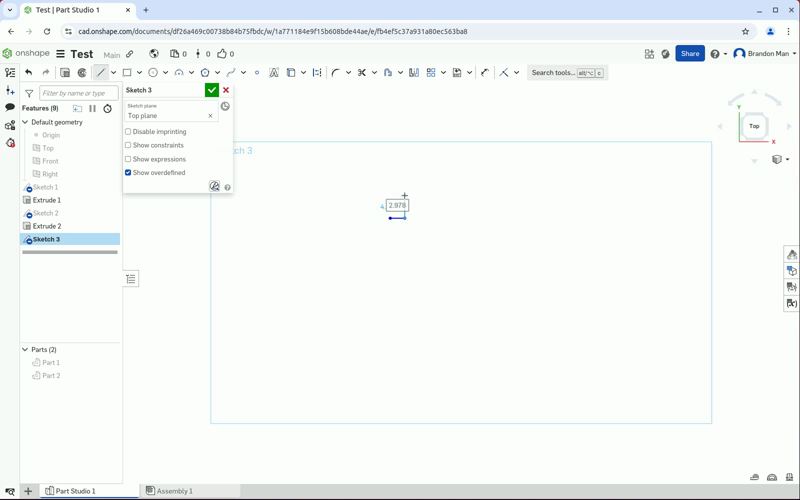
key_down(shift)
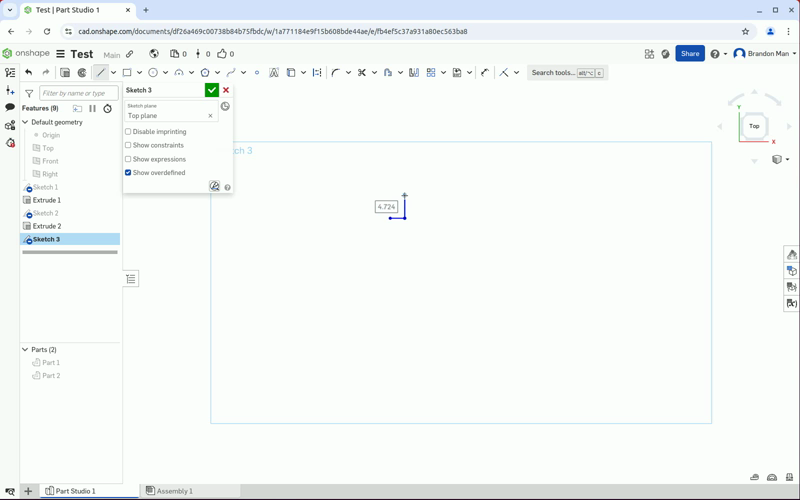
mouse_move(434, 195)
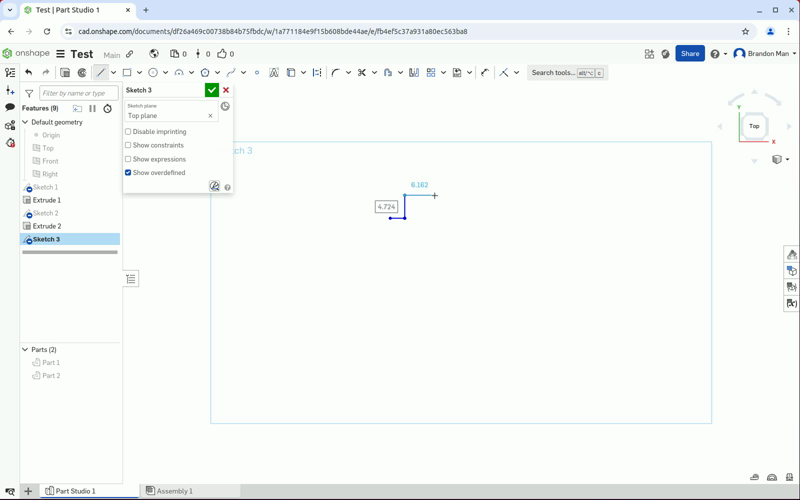
mouse_move(390, 195)
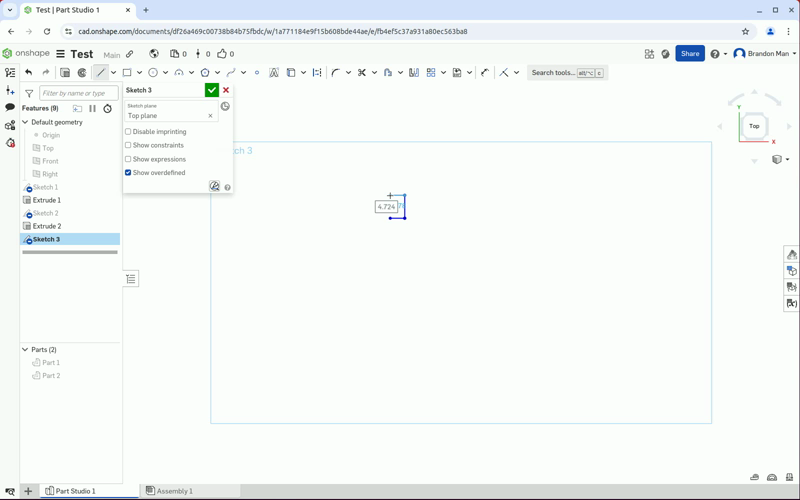
click(390, 195)
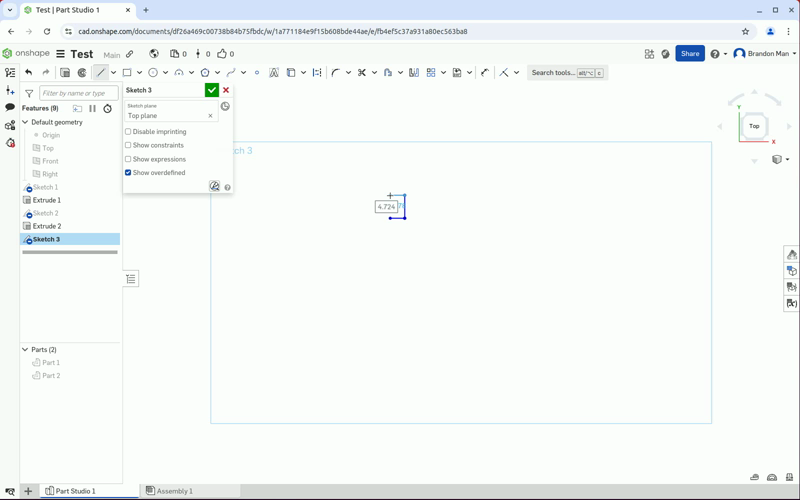
key_up(shift)
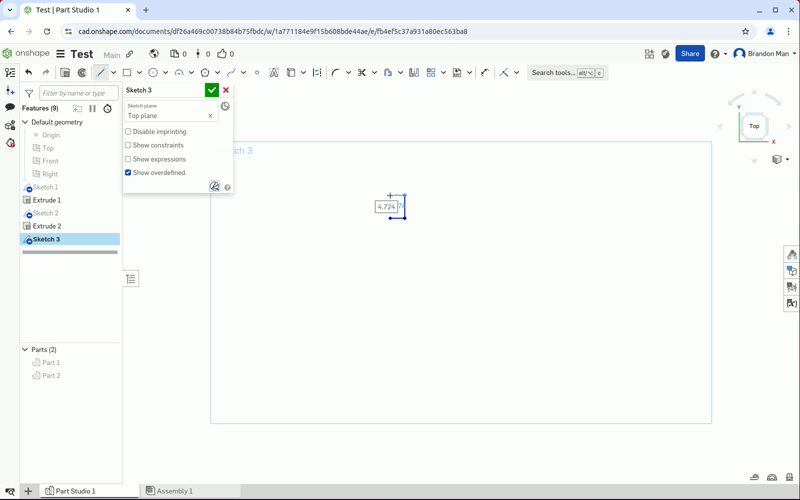
mouse_move(420, 195)
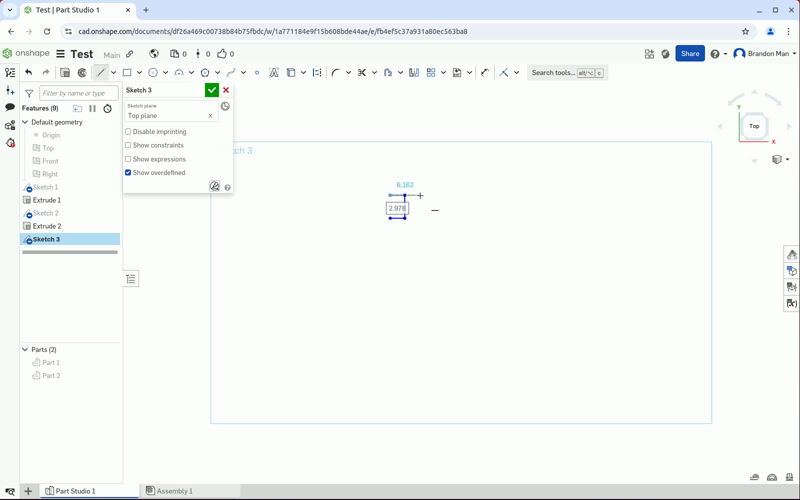
key_down(shift)
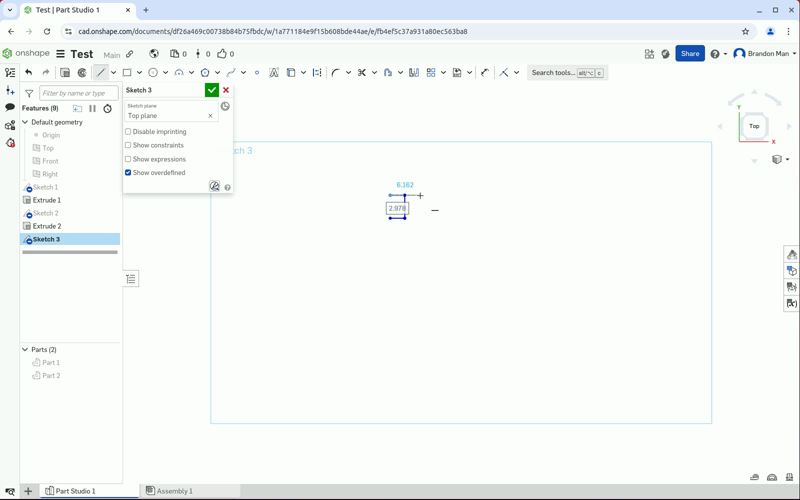
mouse_move(390, 218)
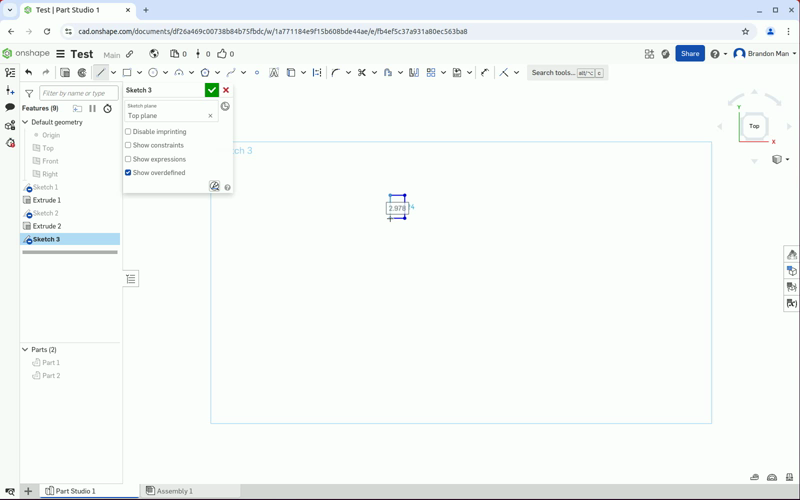
key_up(shift)
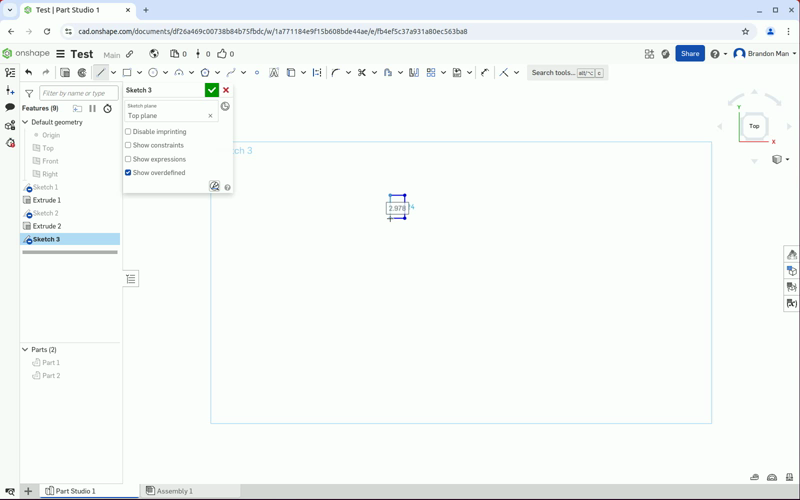
click(390, 218)
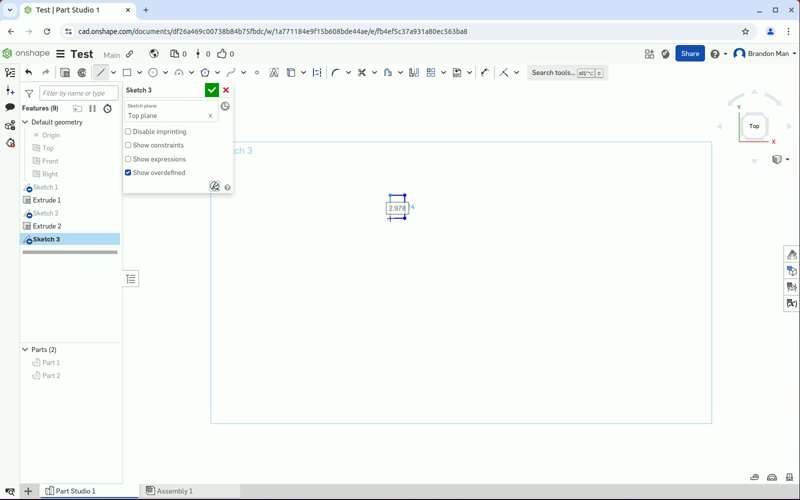
key(esc)
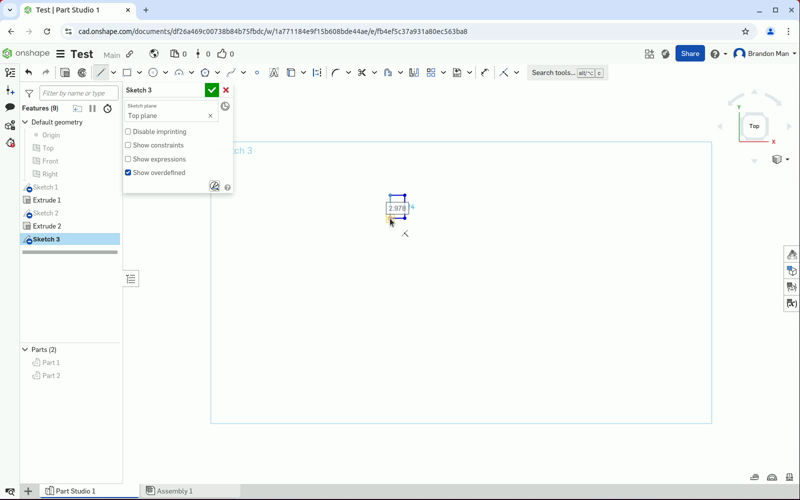
mouse_move(398, 205)
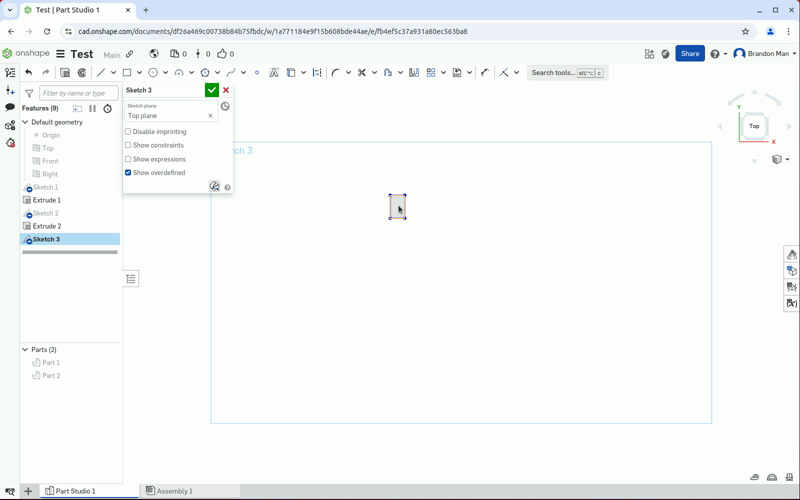
scroll(6)
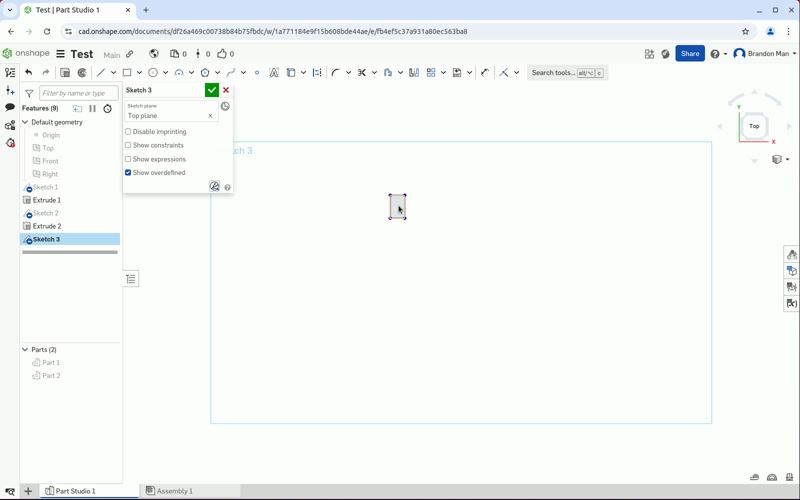
scroll(6)
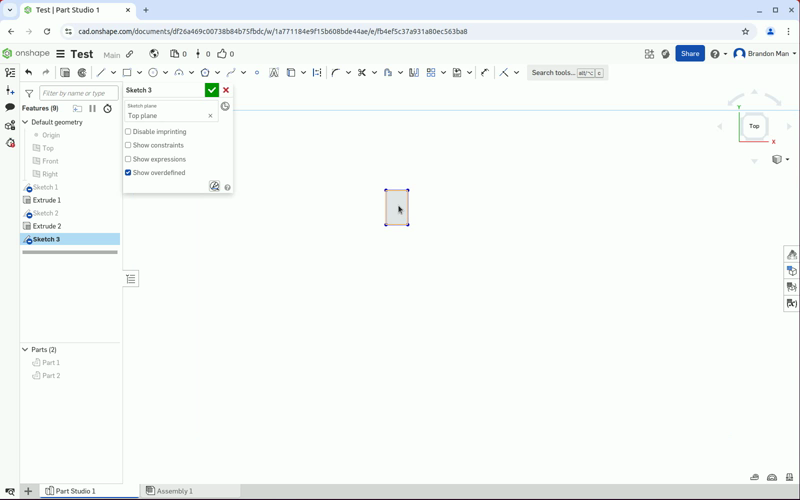
scroll(6)
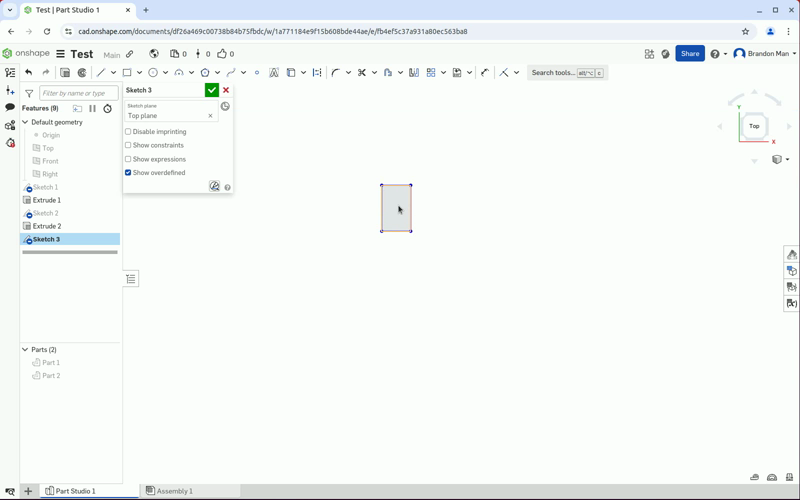
scroll(6)
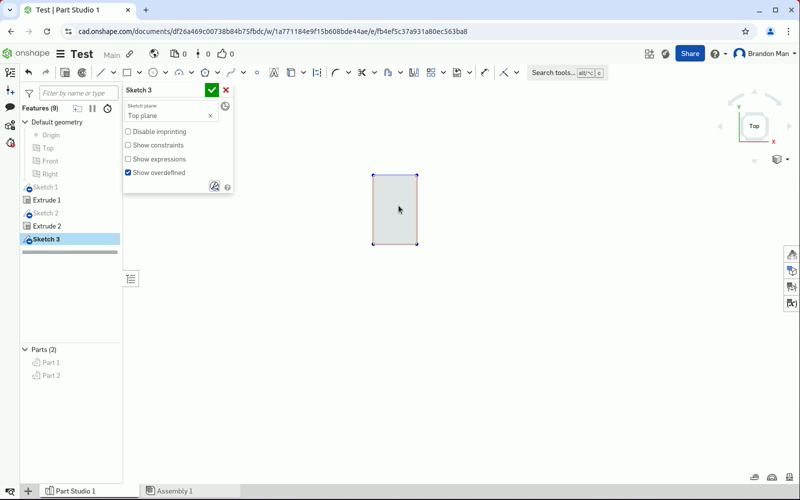
scroll(6)
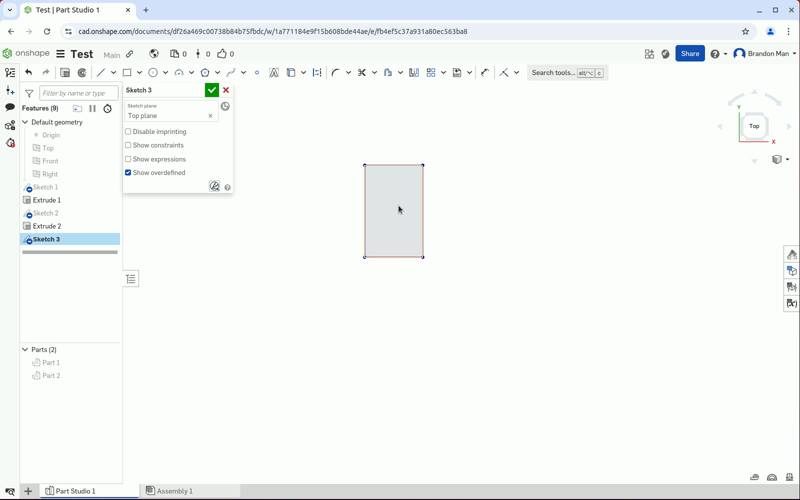
scroll(6)
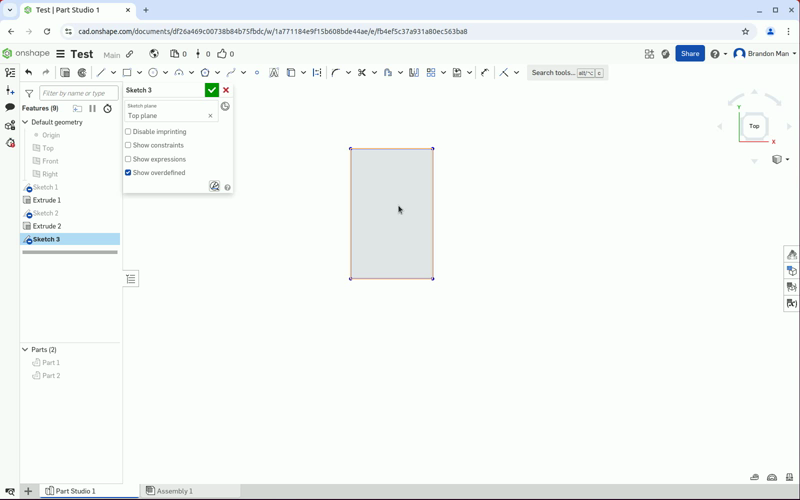
scroll(6)
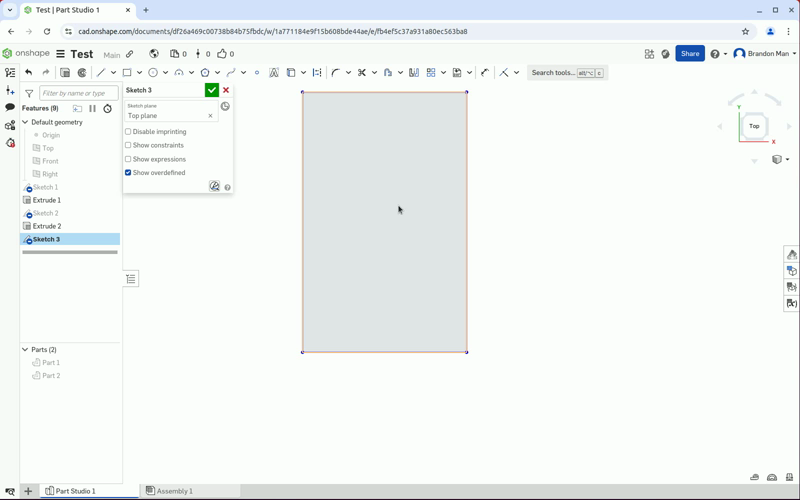
click(398, 205)
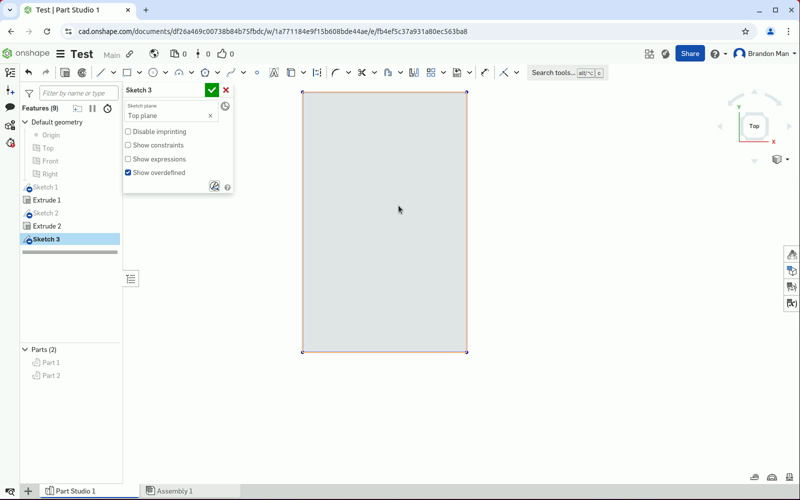
scroll(-6)
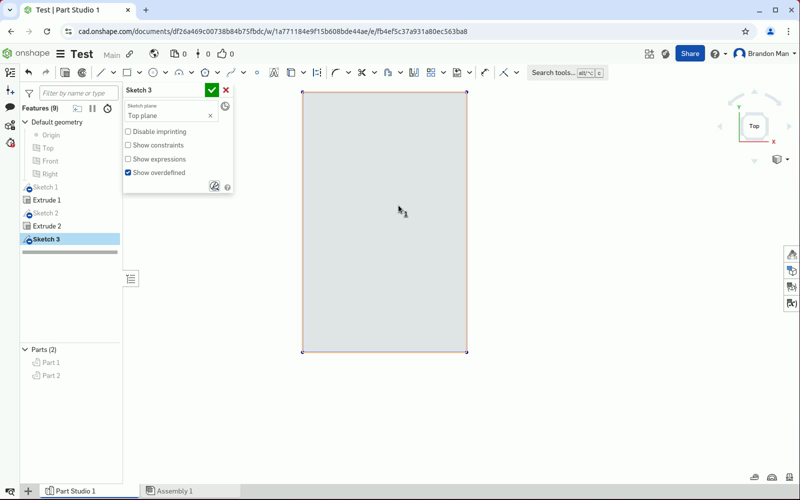
scroll(-6)
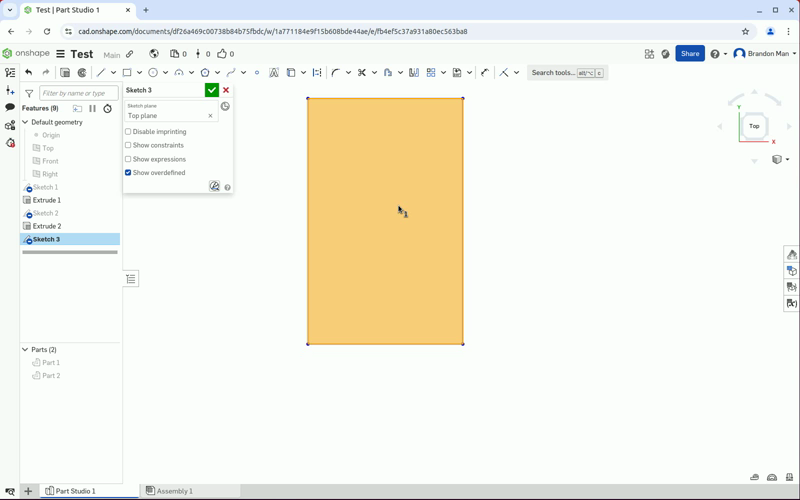
scroll(-6)
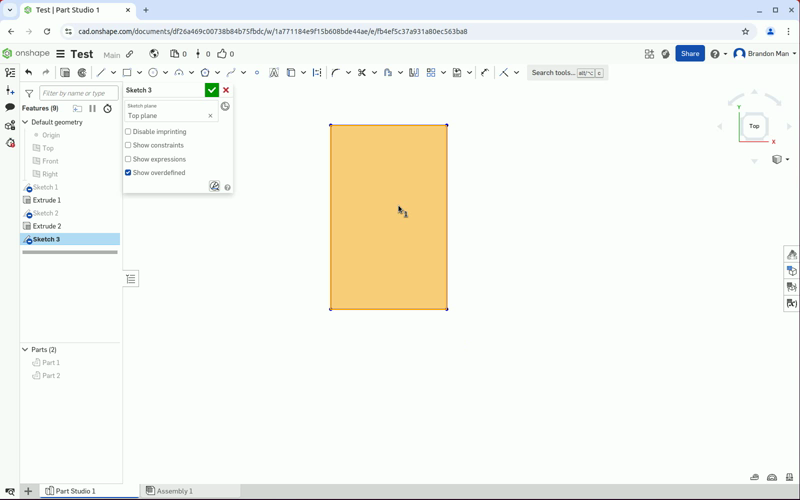
scroll(-6)
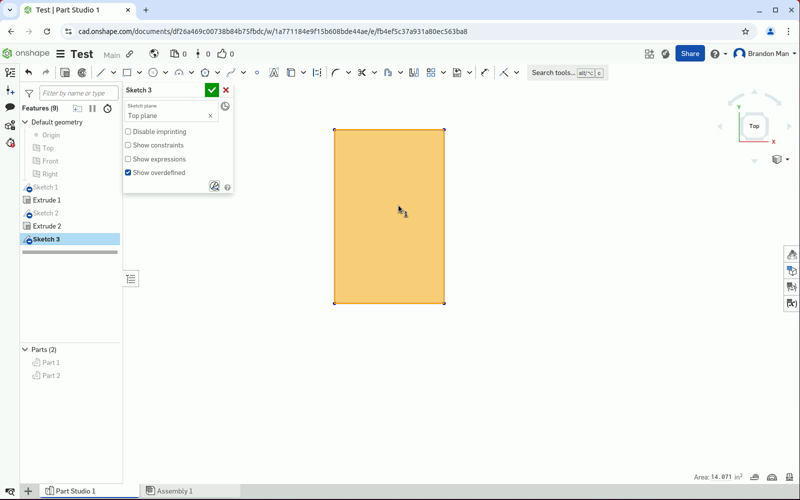
scroll(-6)
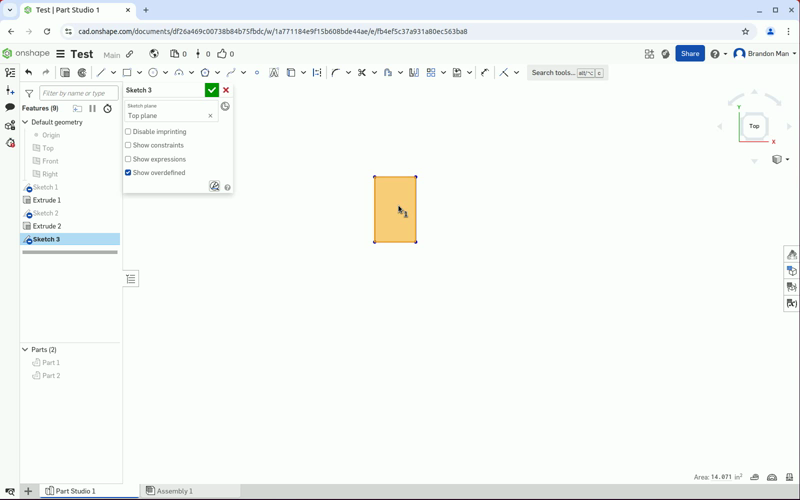
scroll(-6)
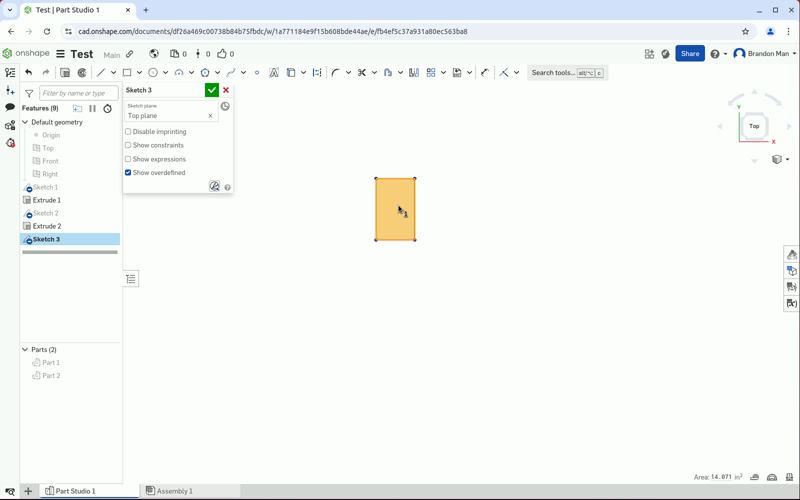
scroll(-6)
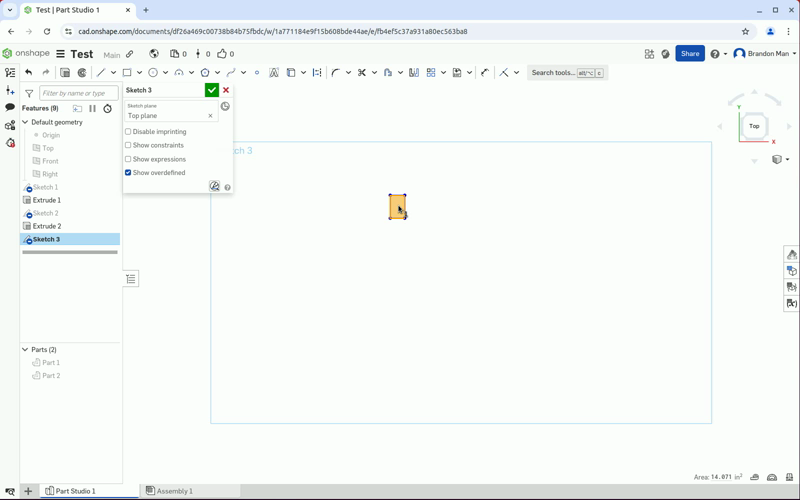
mouse_move(73, 352)
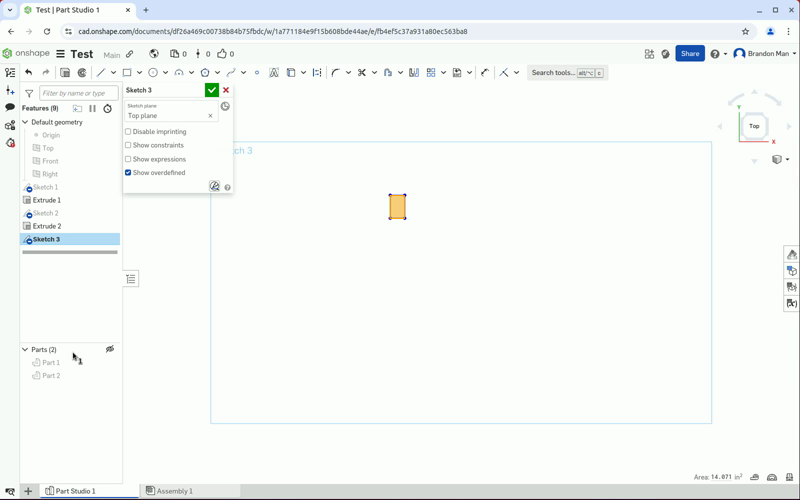
key(shift+y)
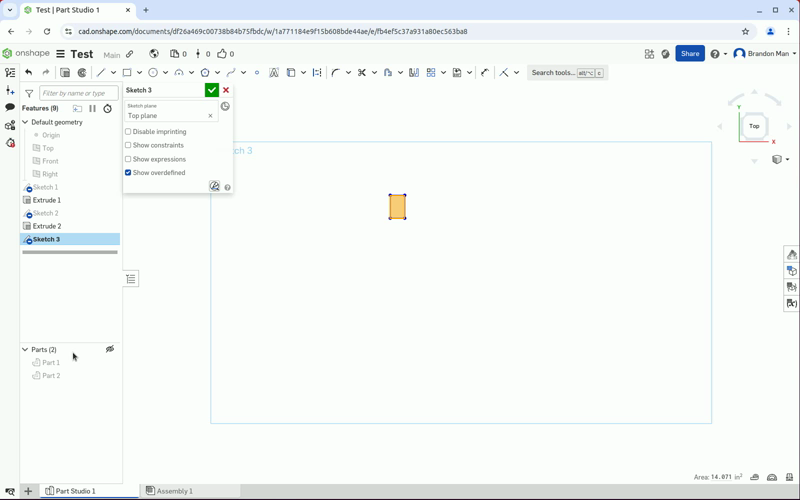
key(shift+e)
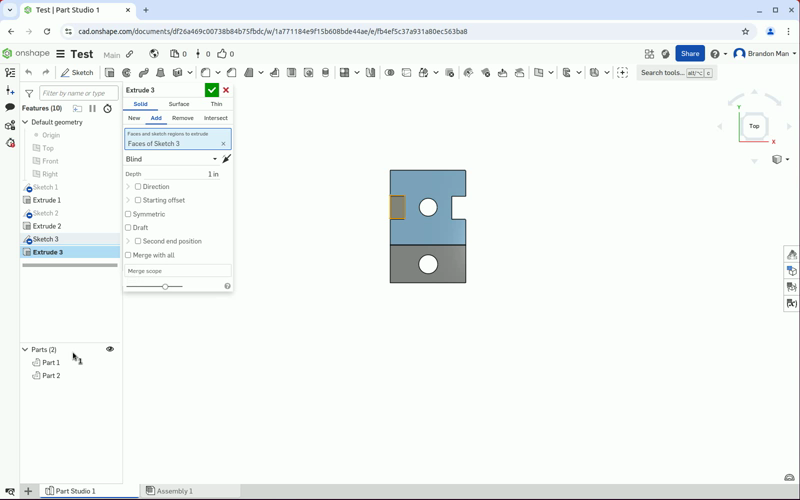
mouse_move(143, 106)
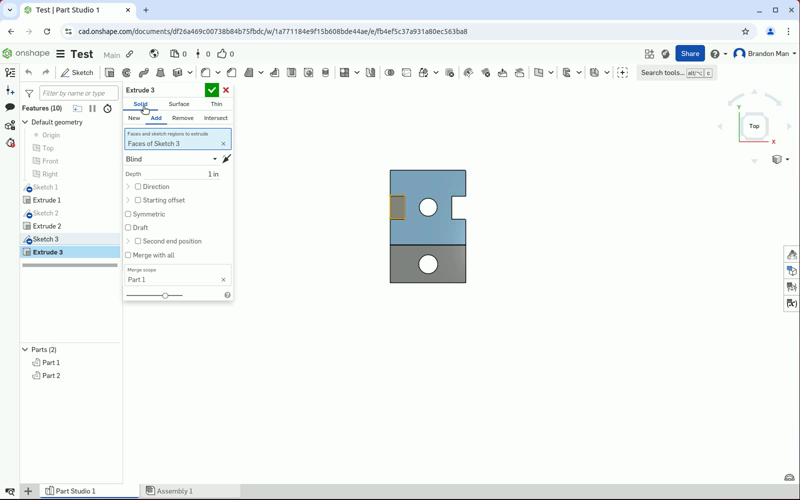
click(143, 106)
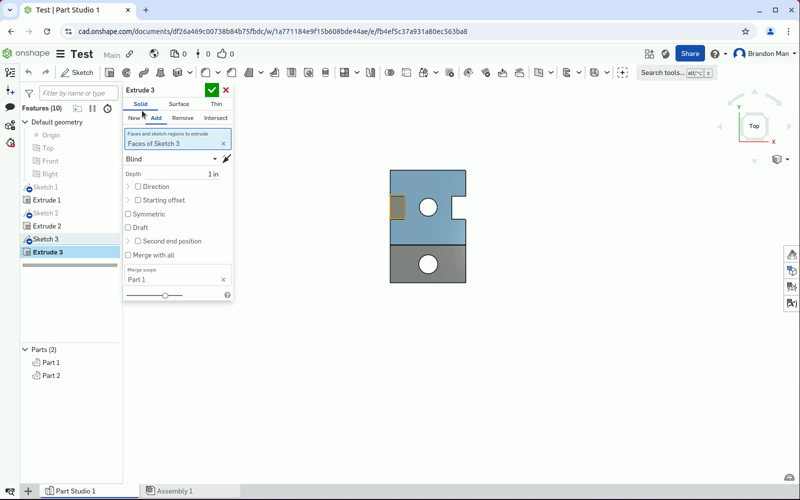
mouse_move(137, 120)
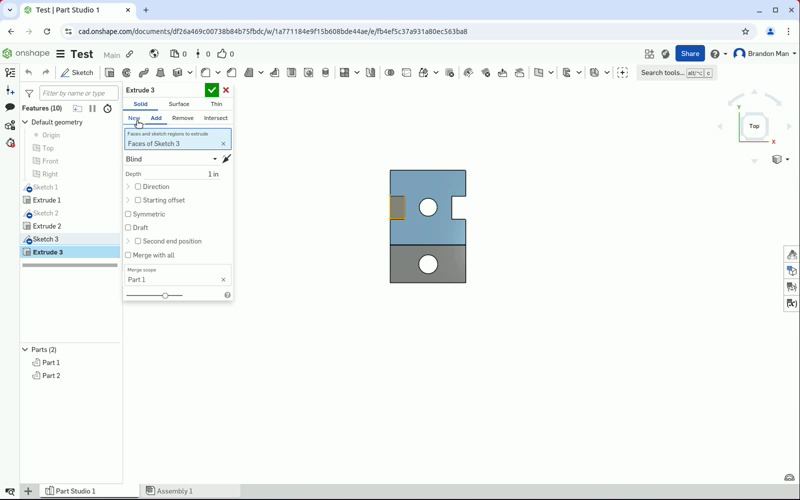
click(137, 120)
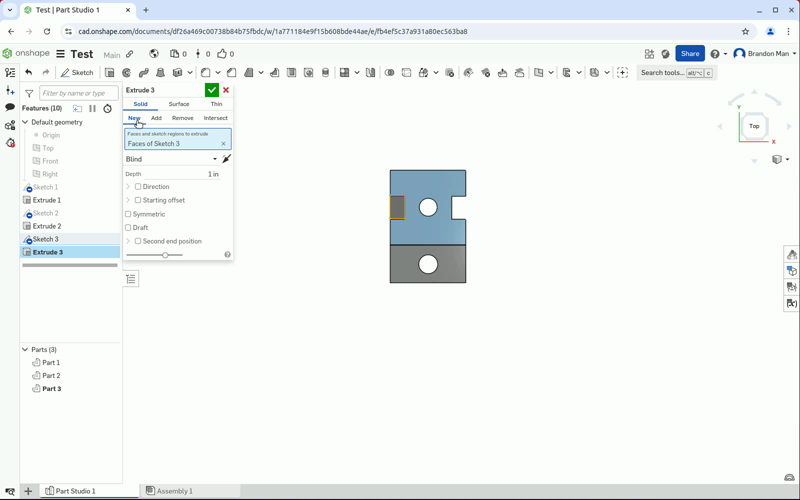
key(tab, 4)
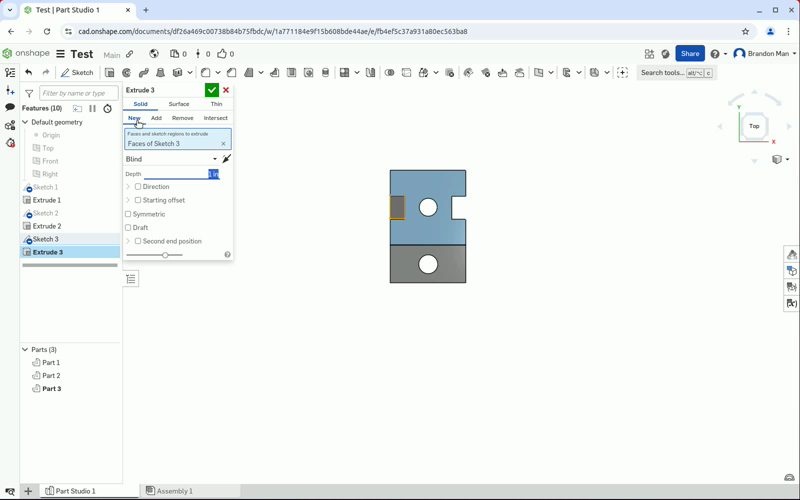
text(7.703)
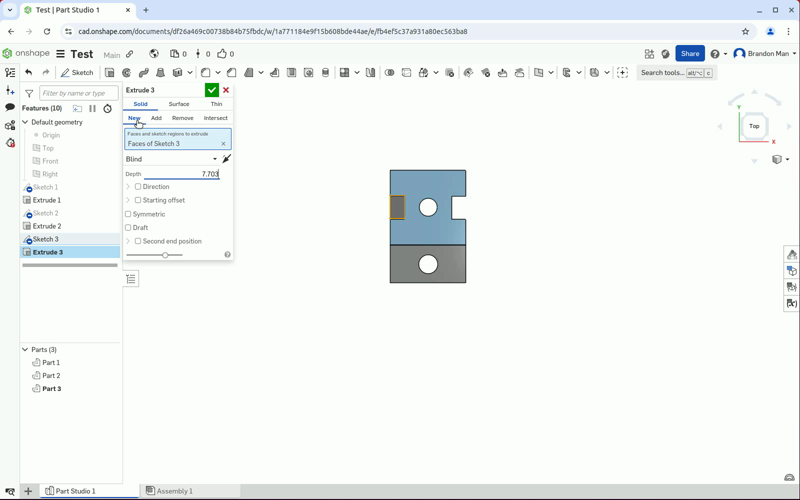
key(enter)
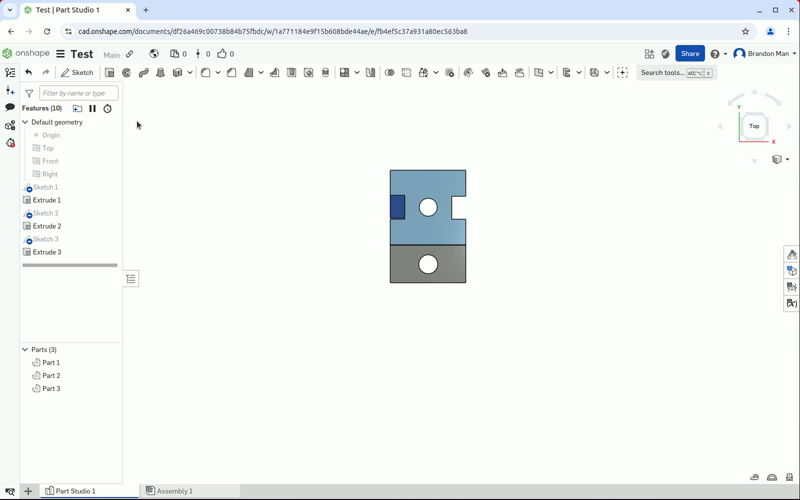
key(shift+h)
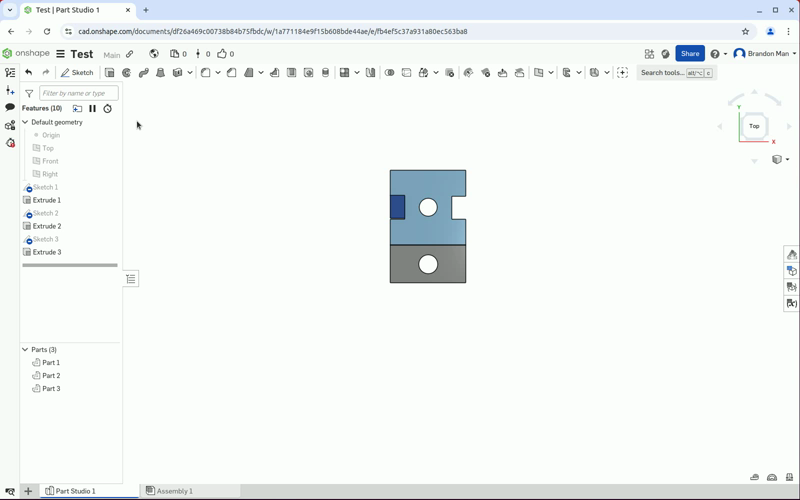
key(shift+h)
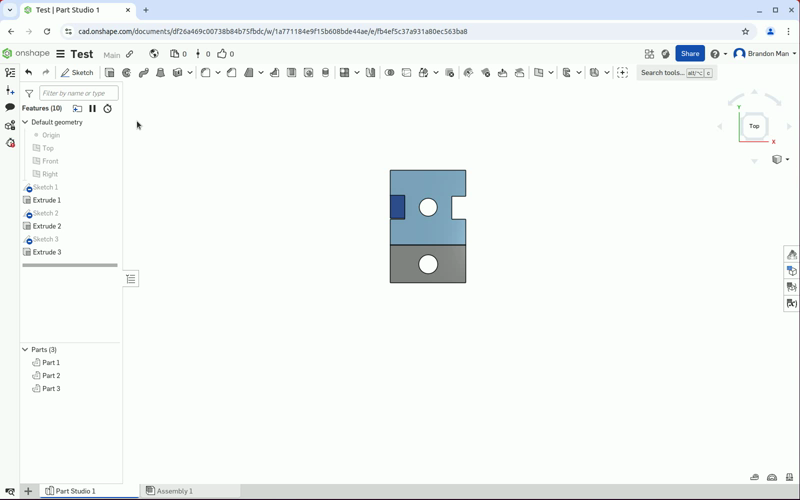
mouse_move(73, 189)
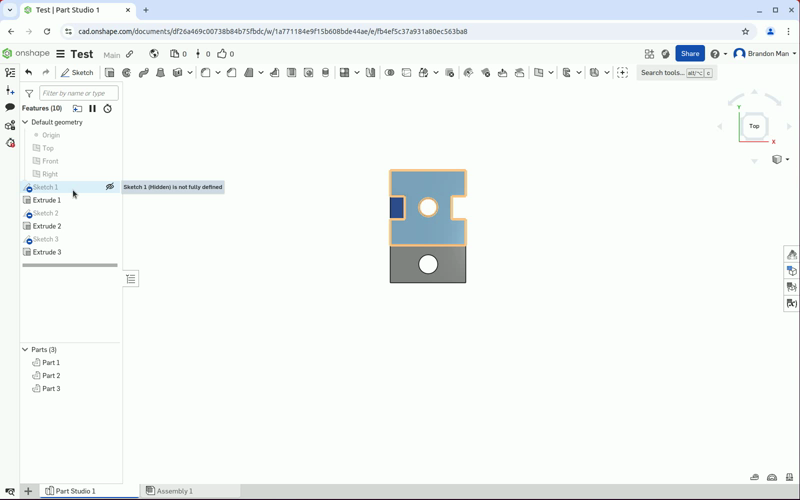
click(73, 189)
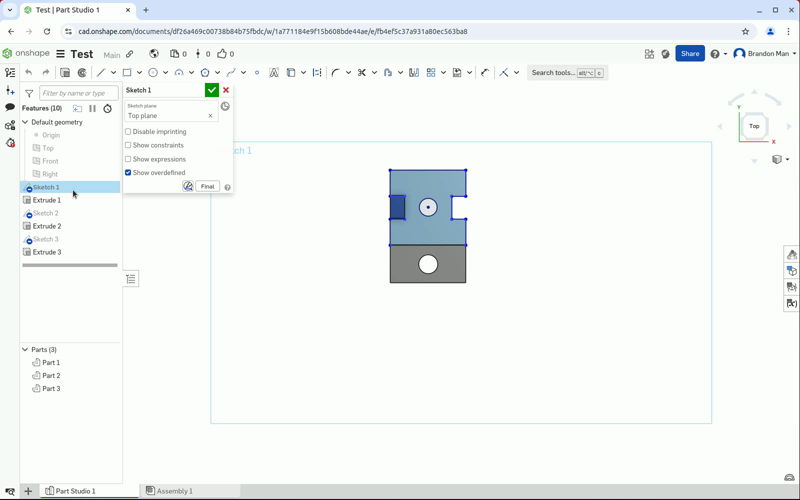
mouse_move(229, 92)
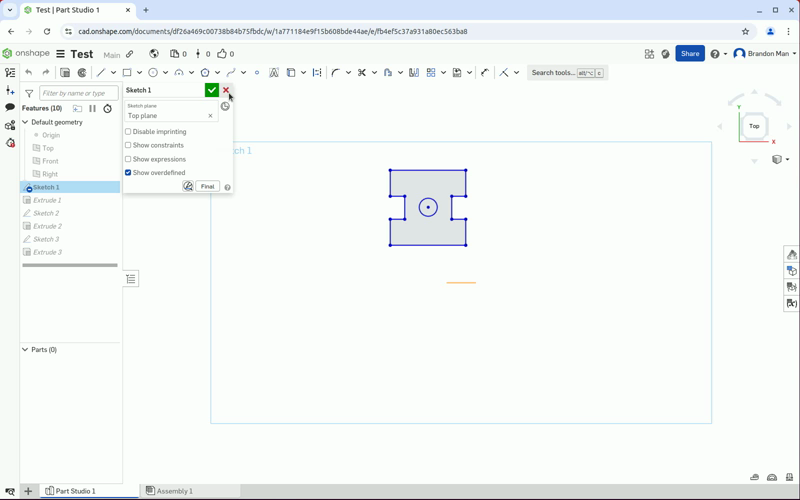
click(229, 92)
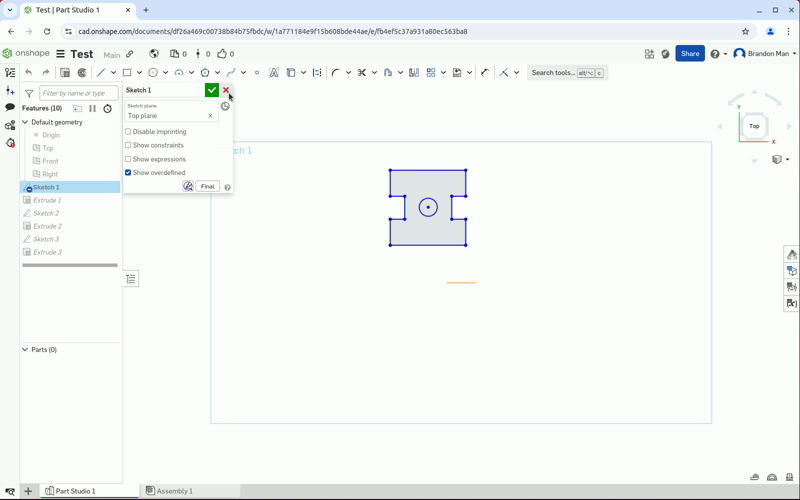
key(shift+s)
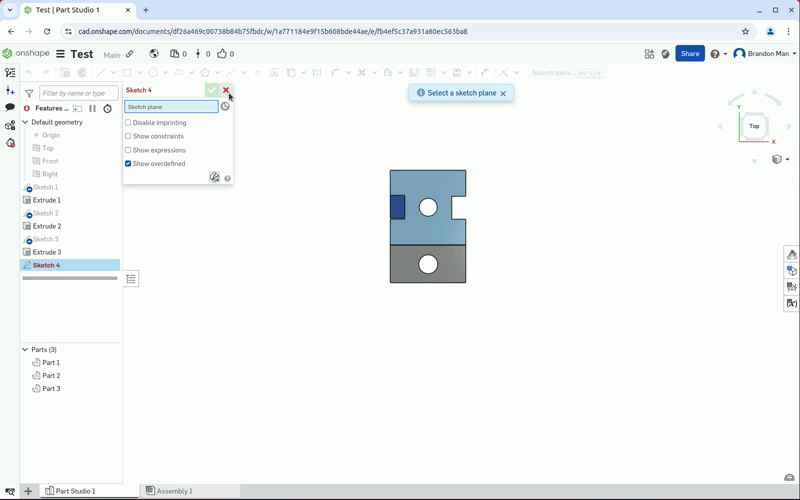
mouse_move(73, 150)
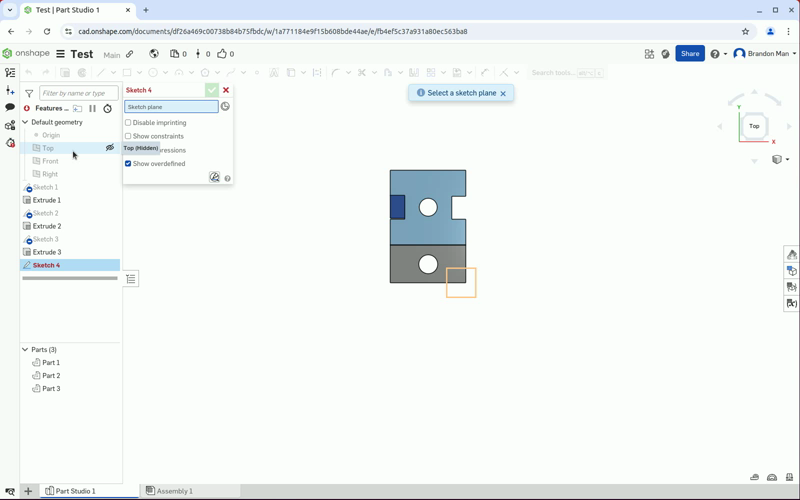
click(73, 150)
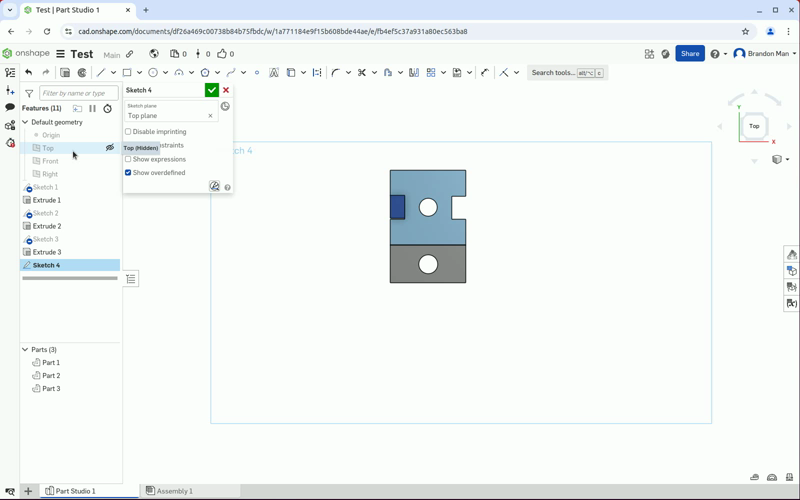
mouse_move(73, 352)
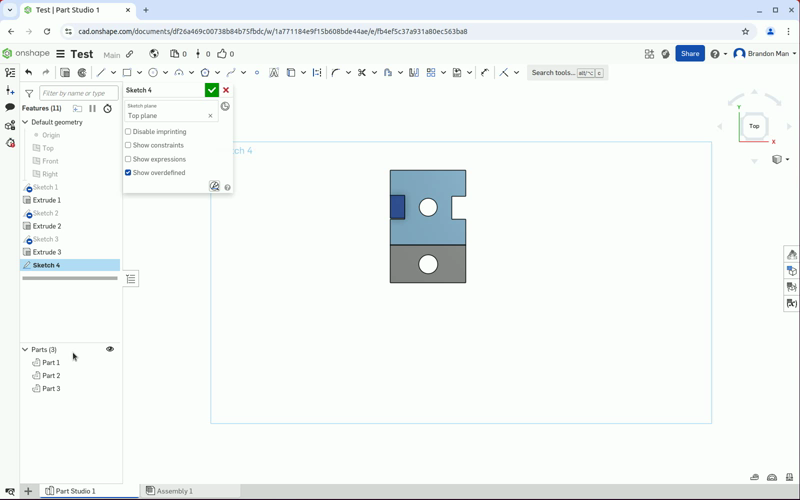
key(y)
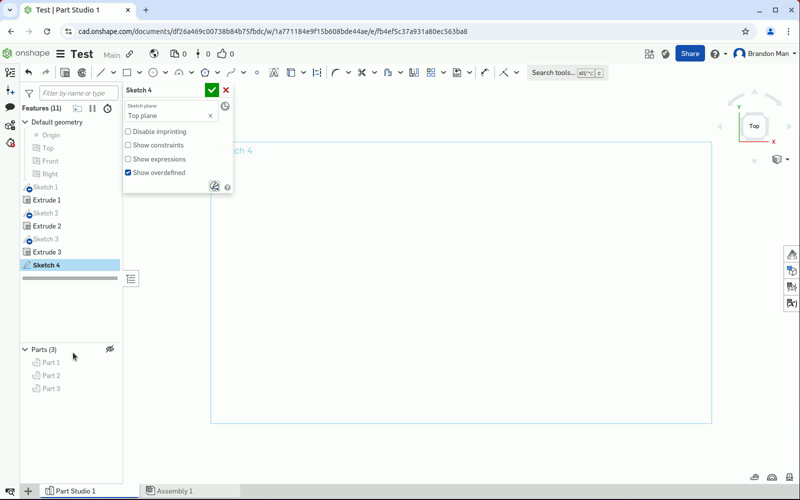
key(l)
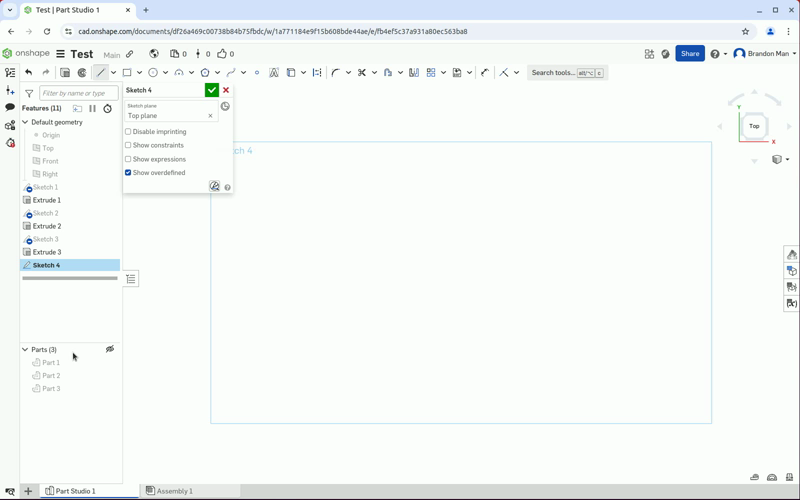
key_down(shift)
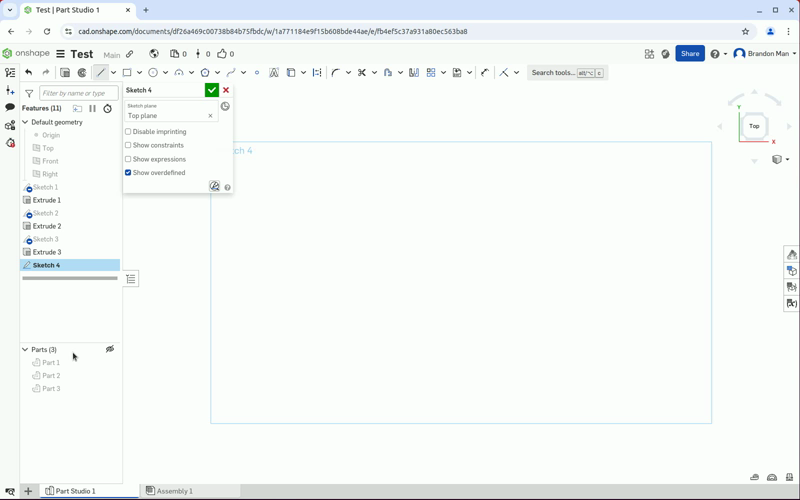
mouse_move(451, 218)
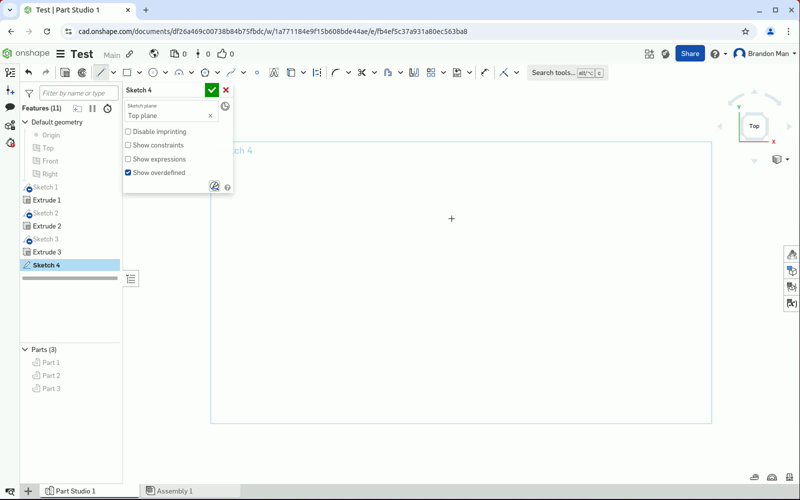
click(451, 218)
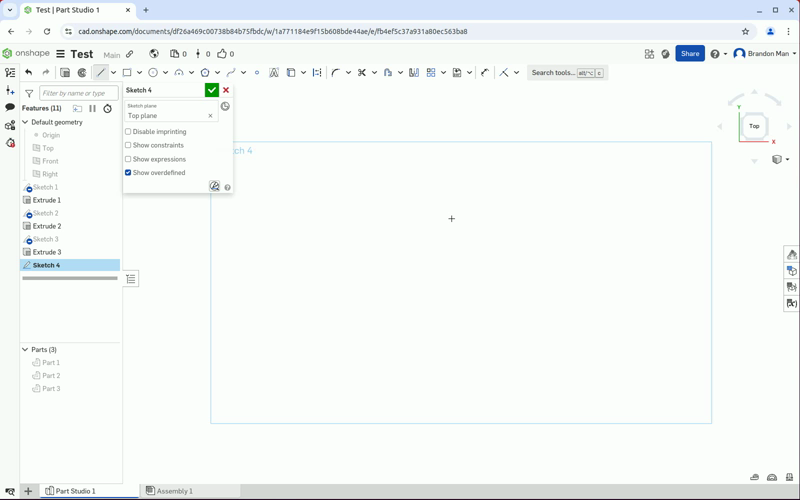
key_up(shift)
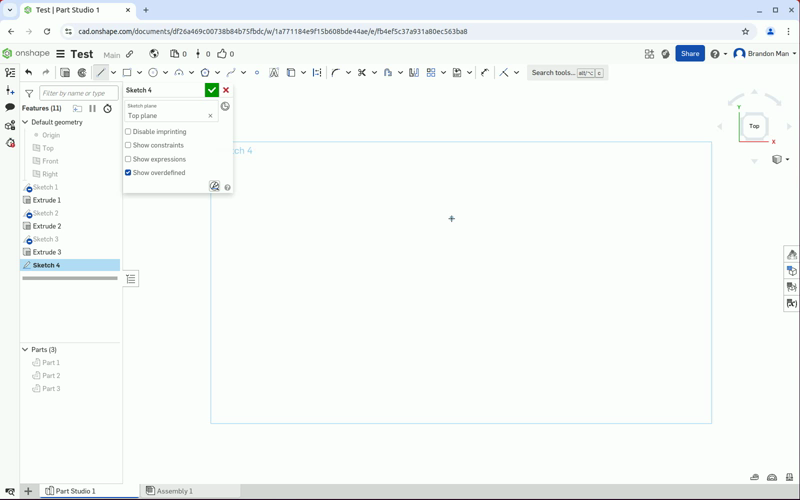
key_down(shift)
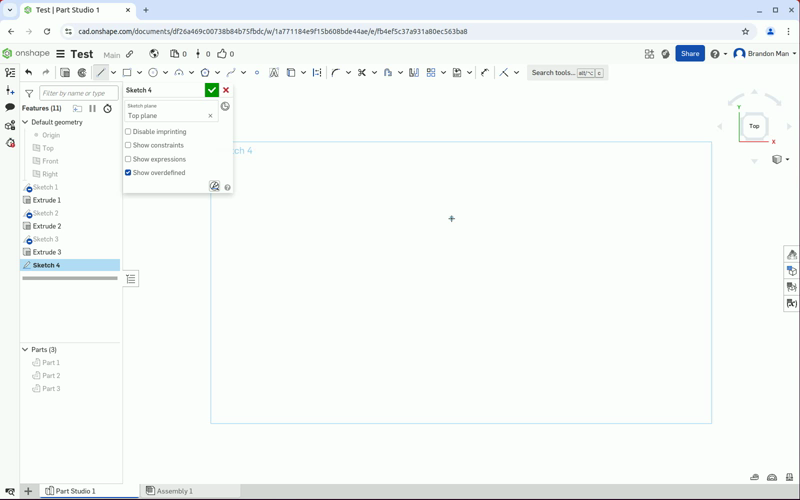
mouse_move(481, 218)
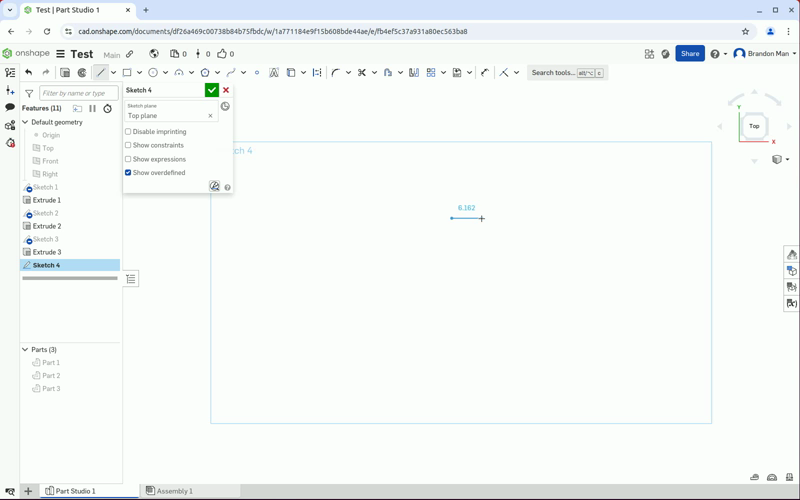
mouse_move(466, 218)
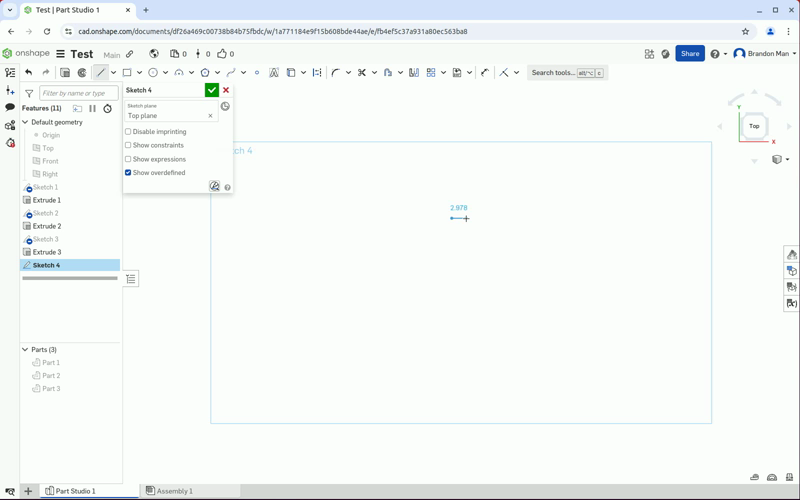
click(466, 218)
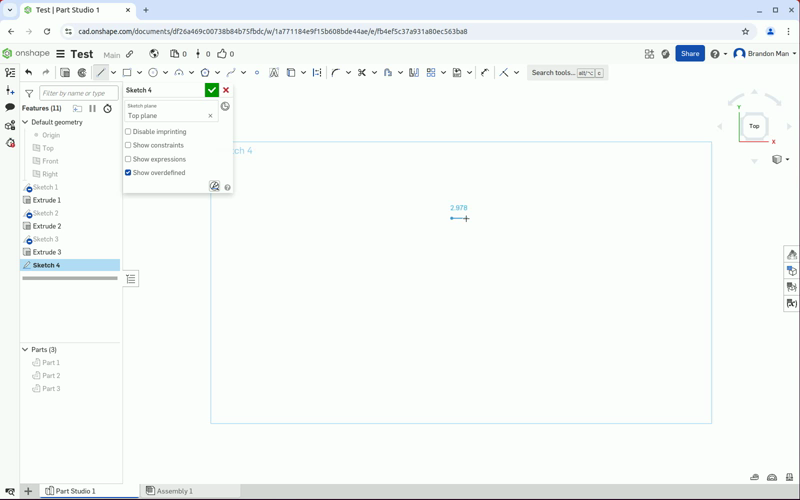
key_up(shift)
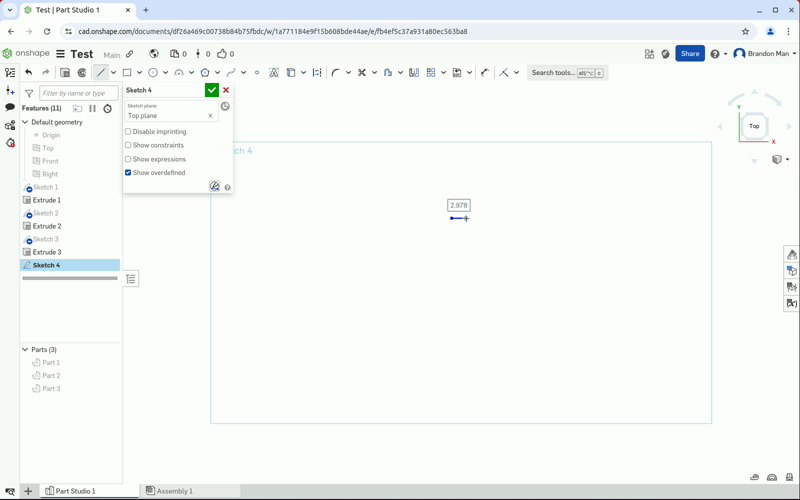
key_down(shift)
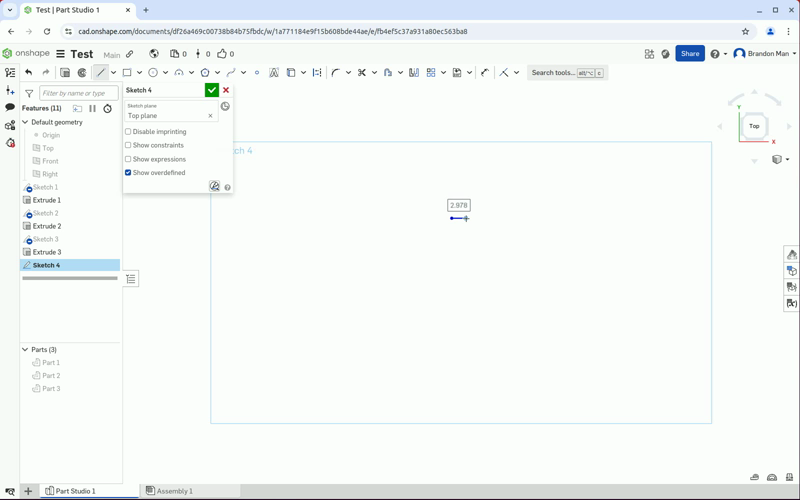
mouse_move(496, 218)
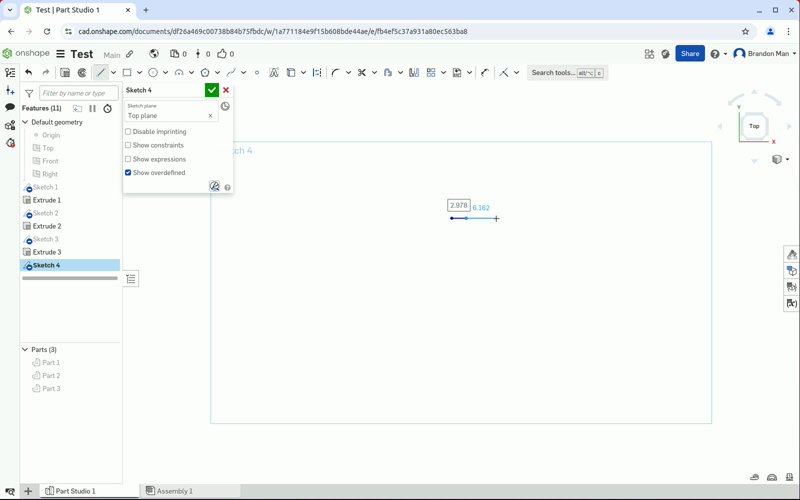
mouse_move(466, 195)
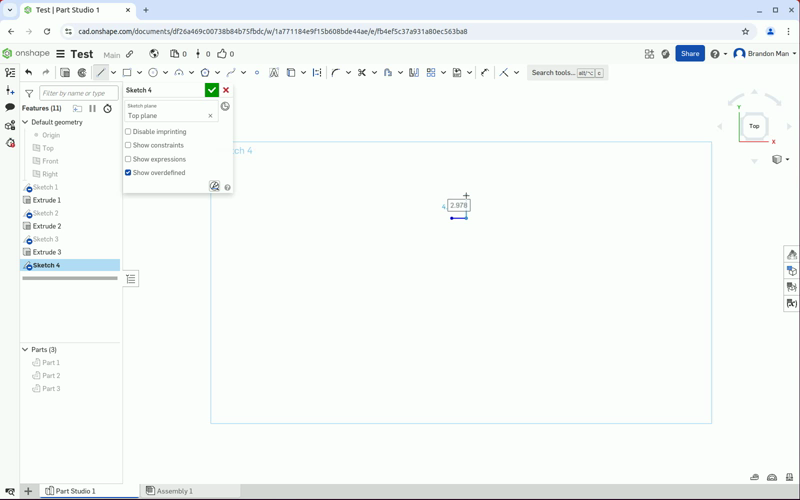
click(466, 195)
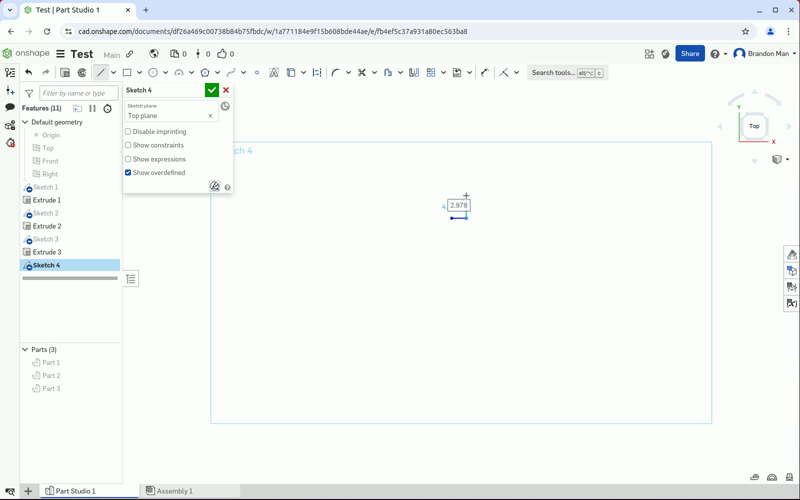
key_up(shift)
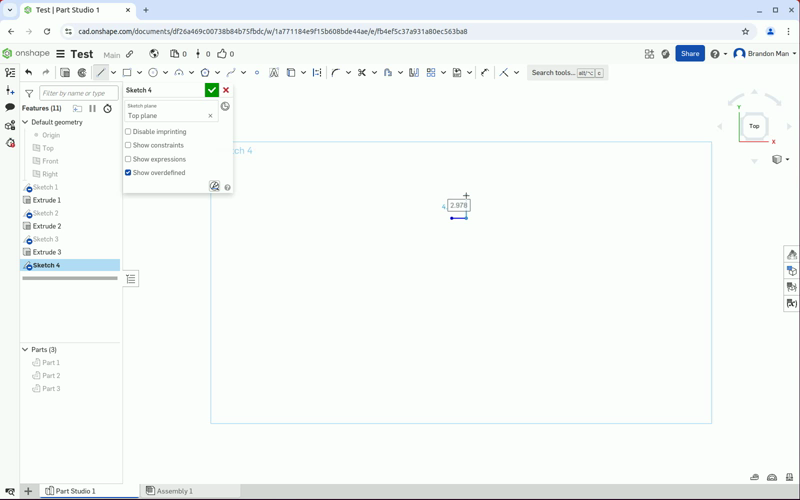
key_down(shift)
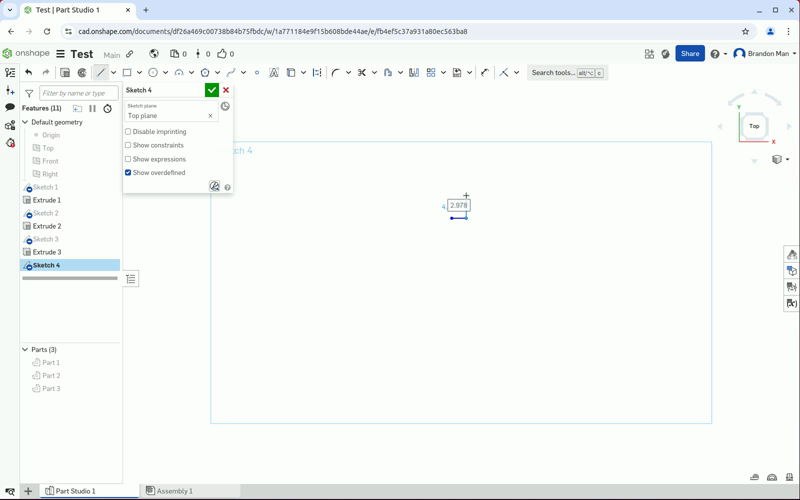
mouse_move(496, 195)
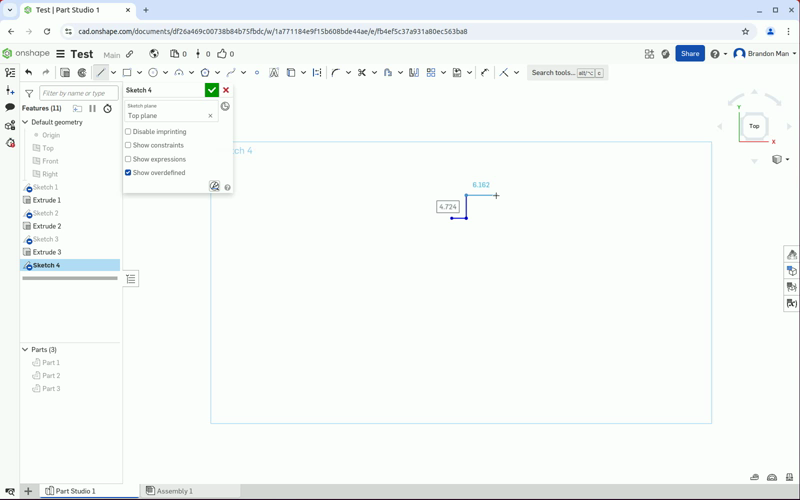
mouse_move(451, 195)
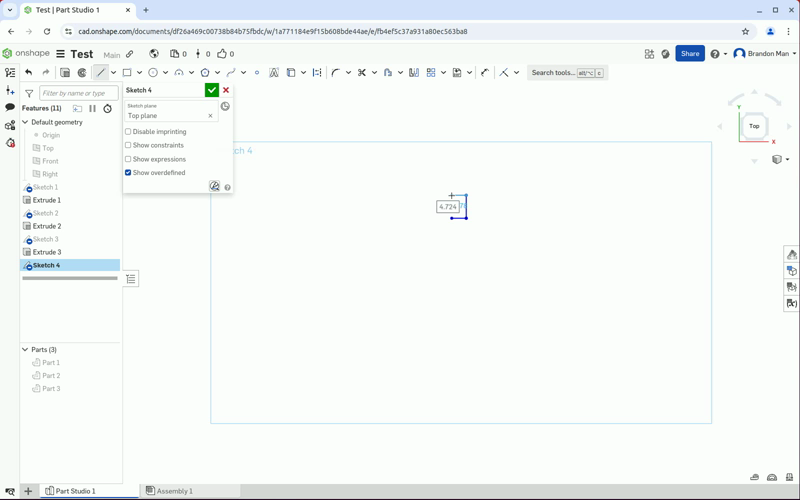
click(451, 195)
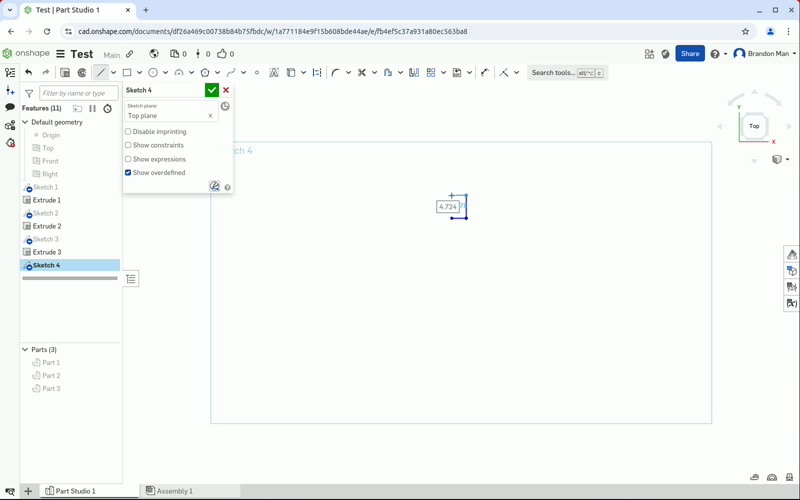
key_up(shift)
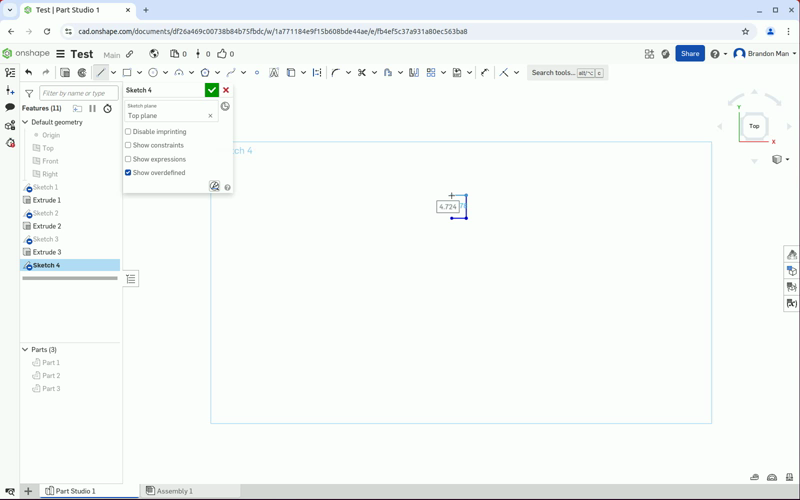
mouse_move(481, 195)
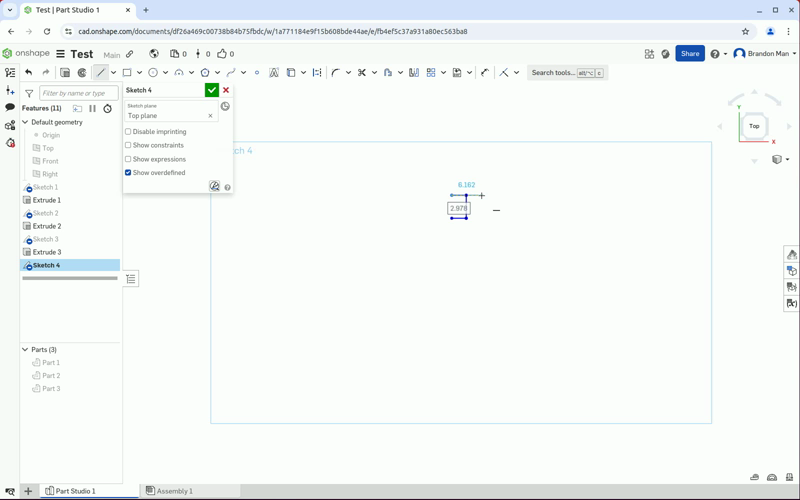
key_down(shift)
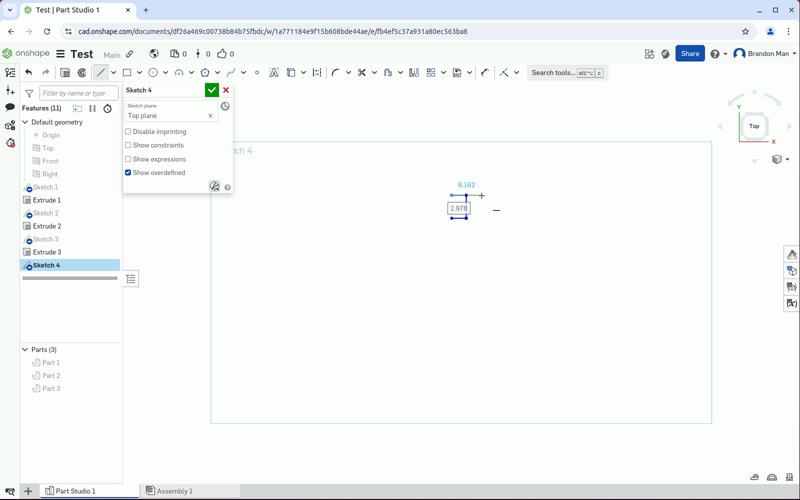
mouse_move(451, 218)
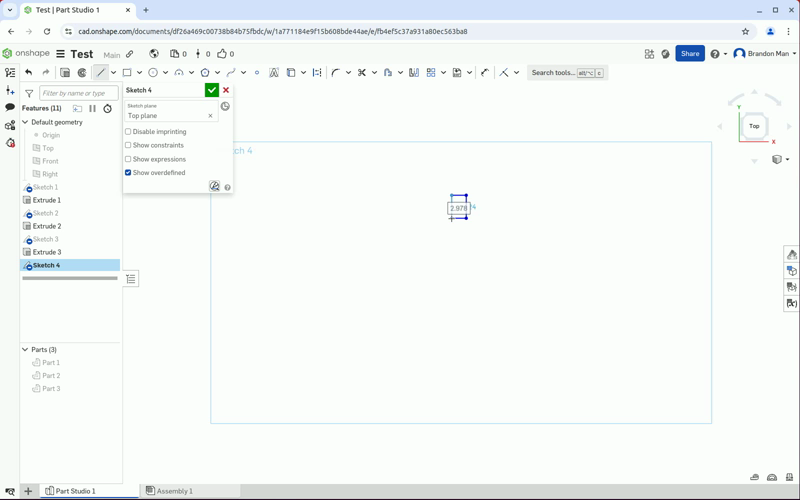
key_up(shift)
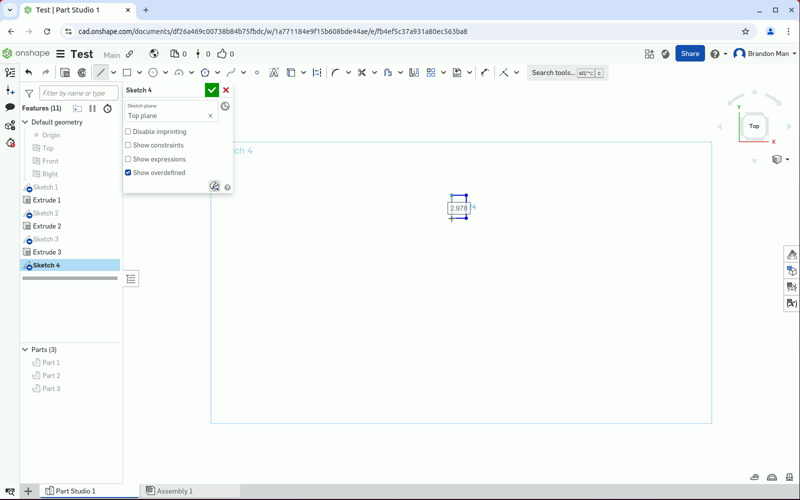
click(451, 218)
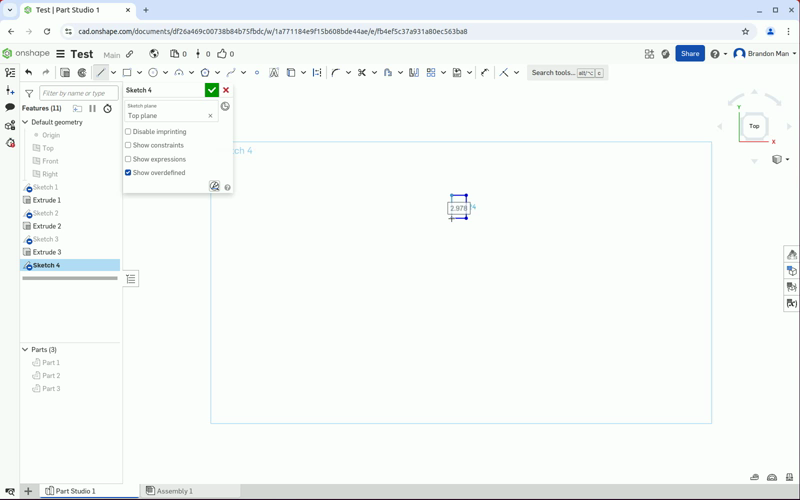
key(esc)
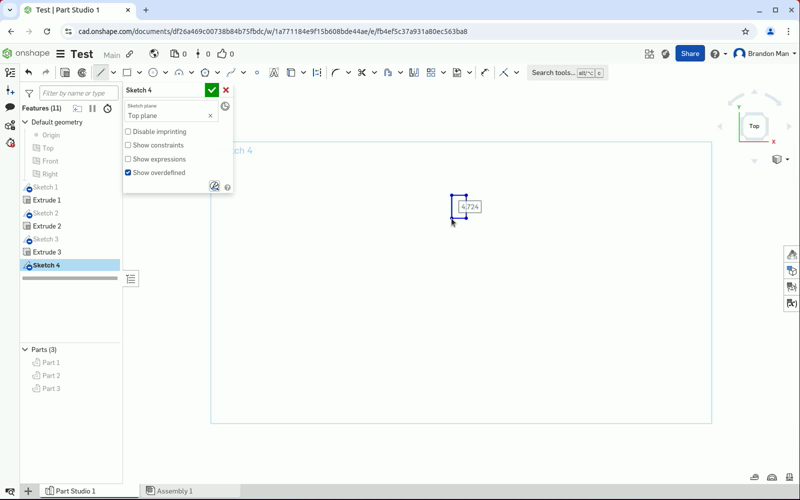
mouse_move(453, 214)
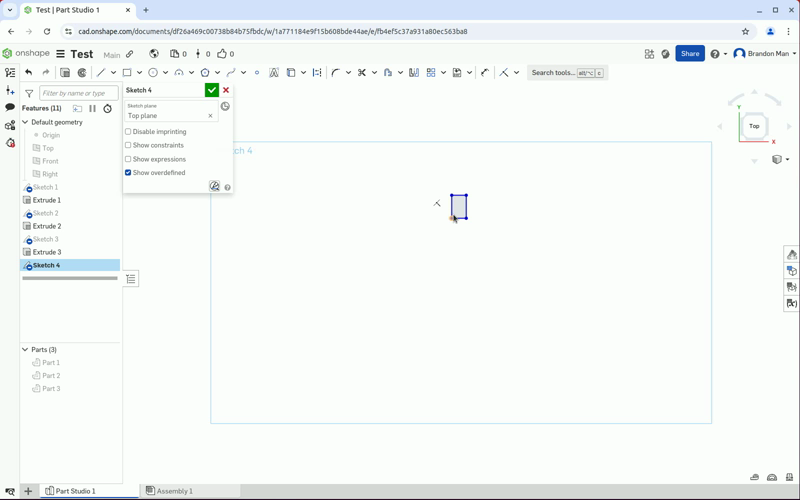
scroll(6)
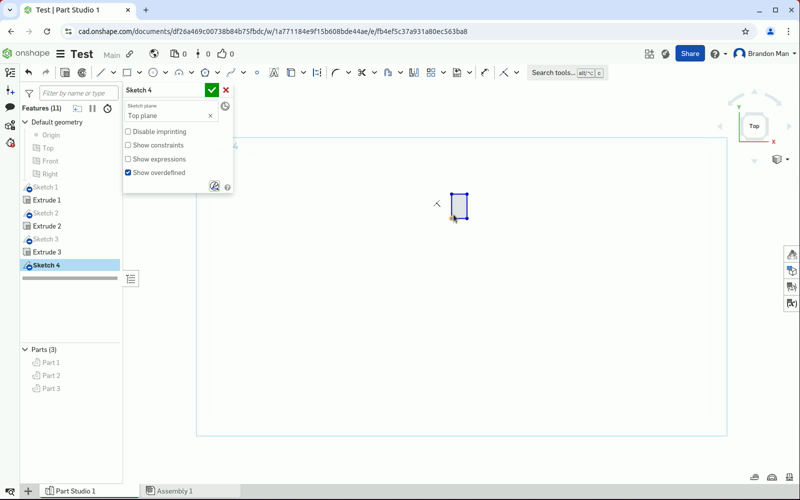
scroll(6)
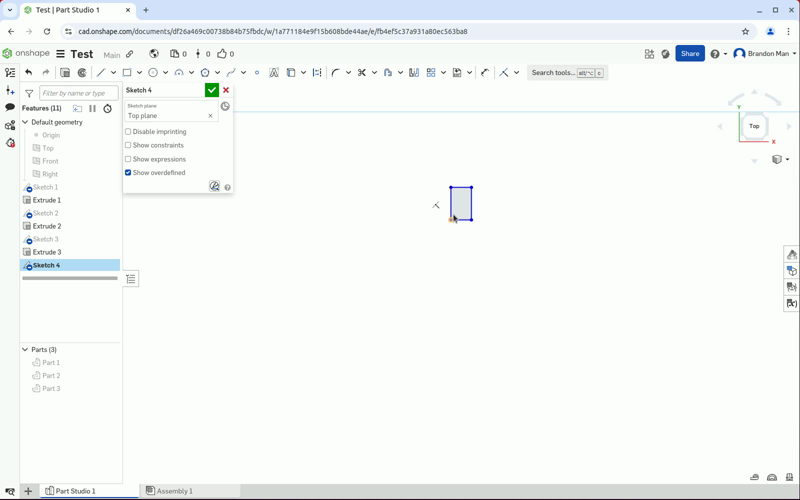
scroll(6)
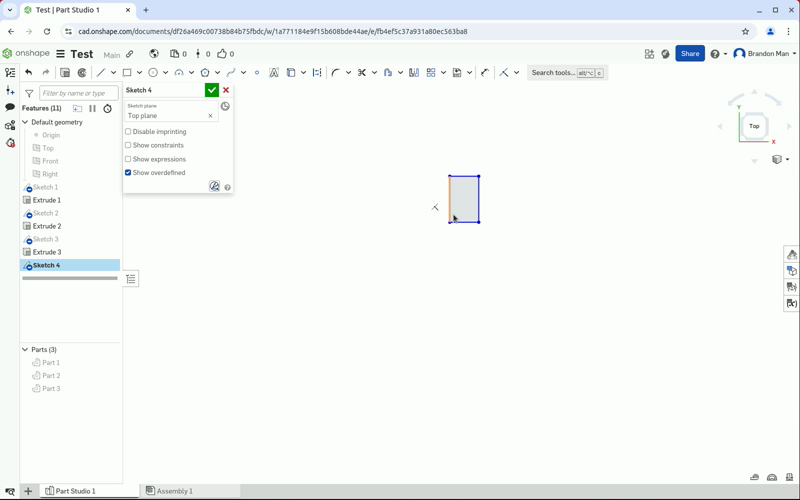
scroll(6)
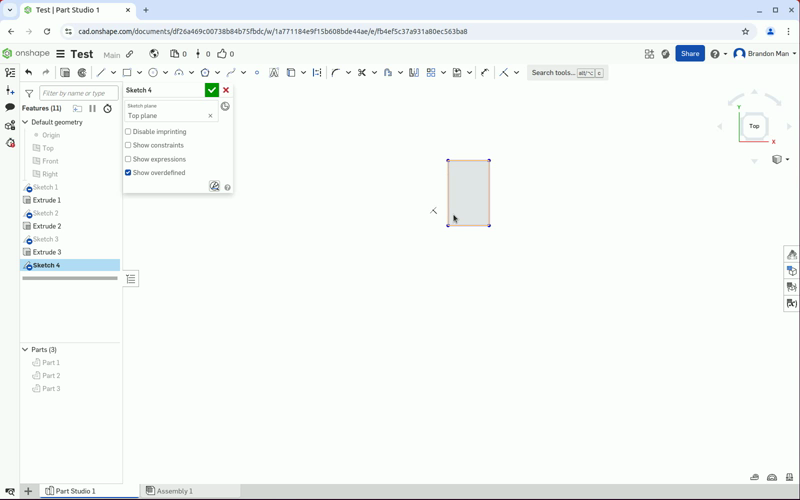
scroll(6)
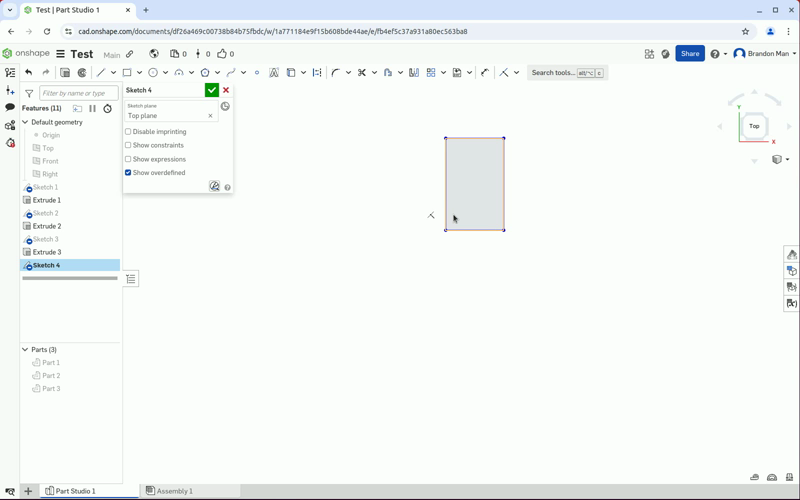
scroll(6)
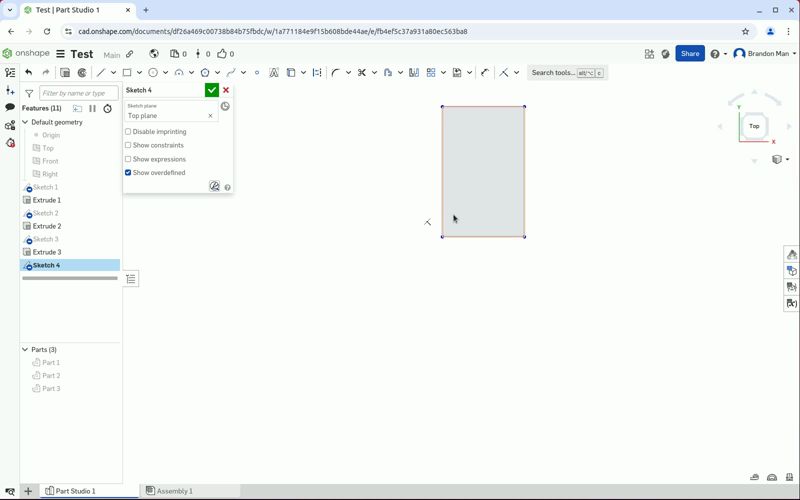
scroll(6)
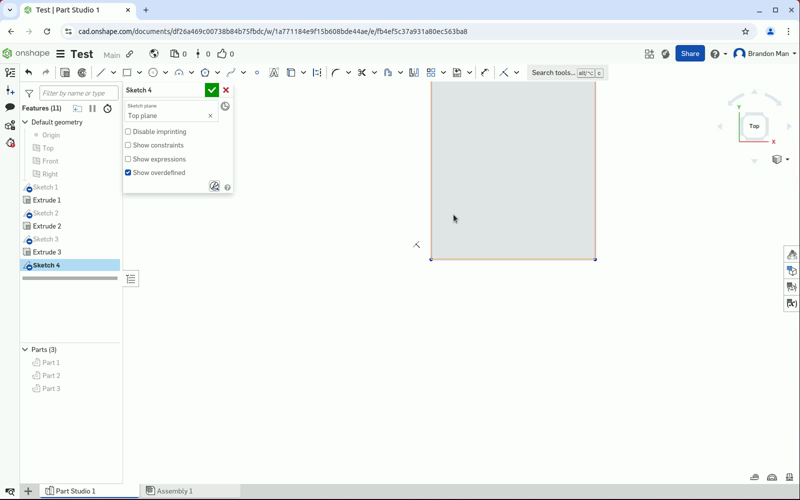
click(453, 214)
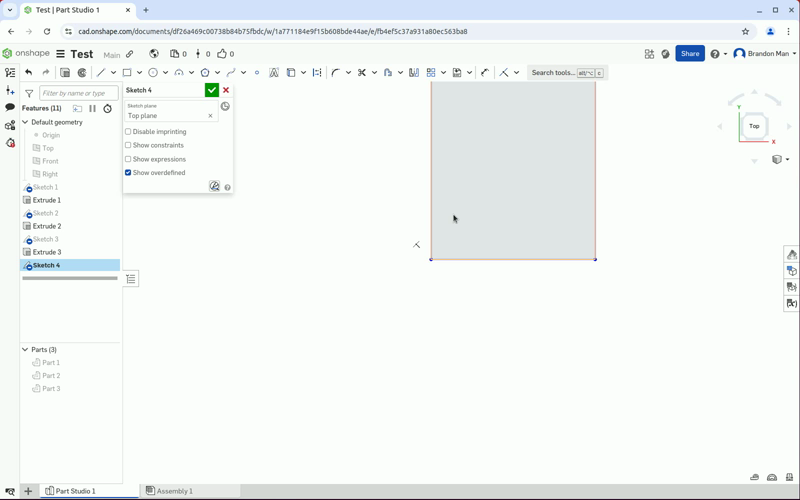
scroll(-6)
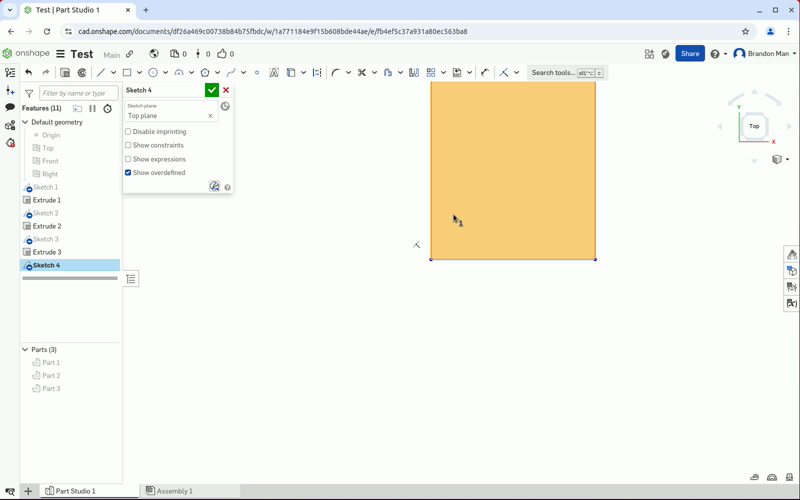
scroll(-6)
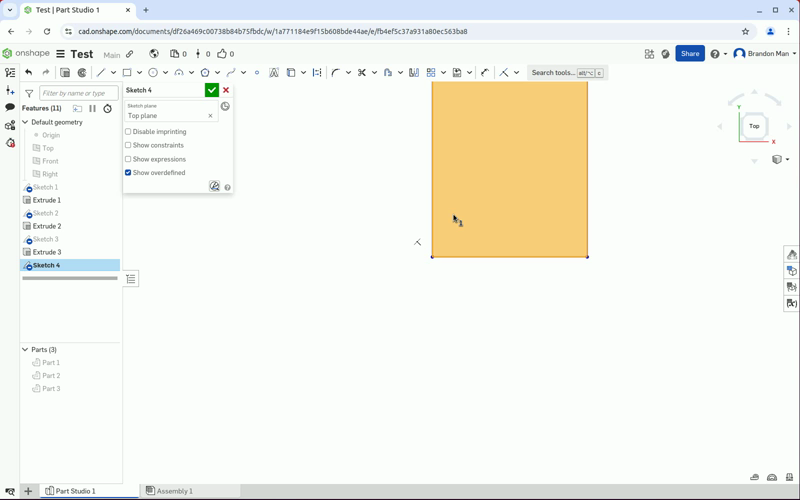
scroll(-6)
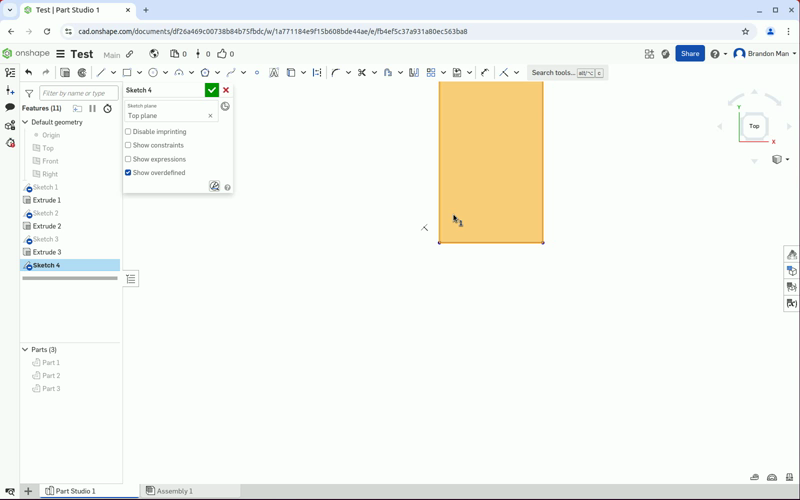
scroll(-6)
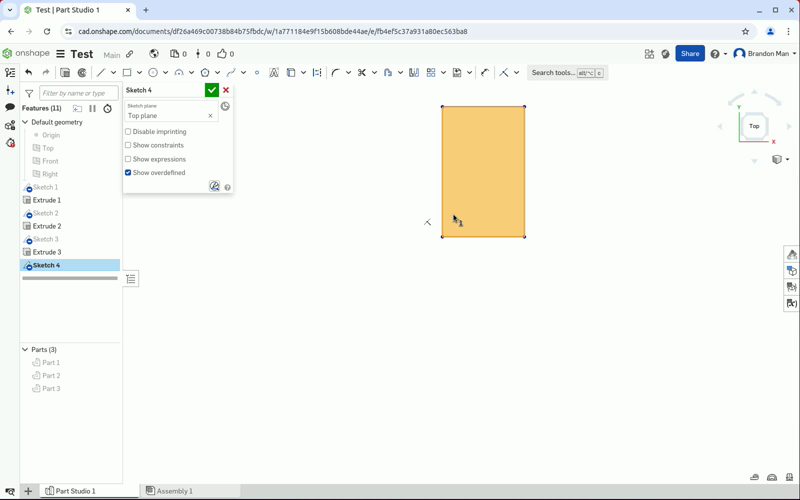
scroll(-6)
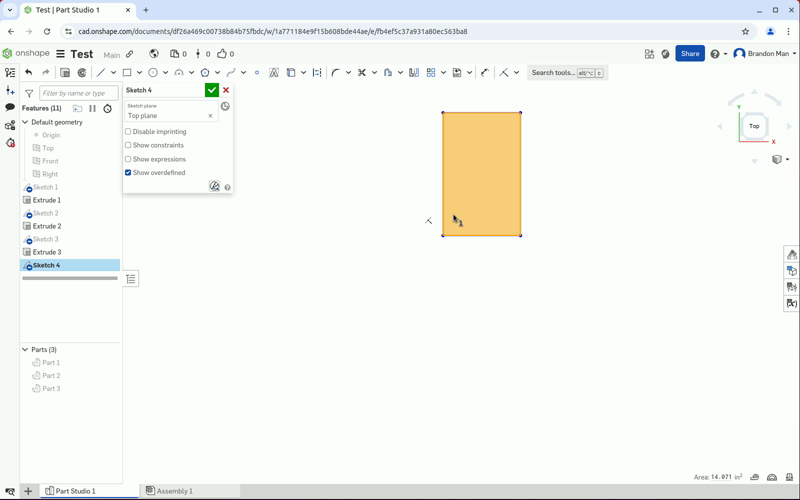
scroll(-6)
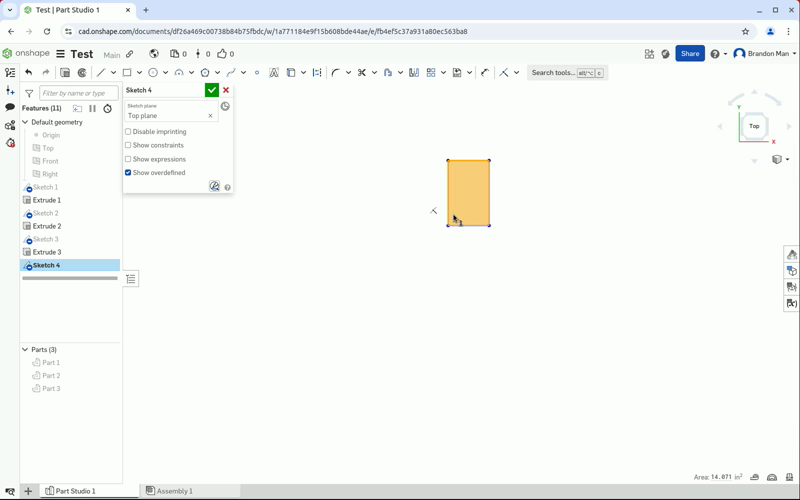
scroll(-6)
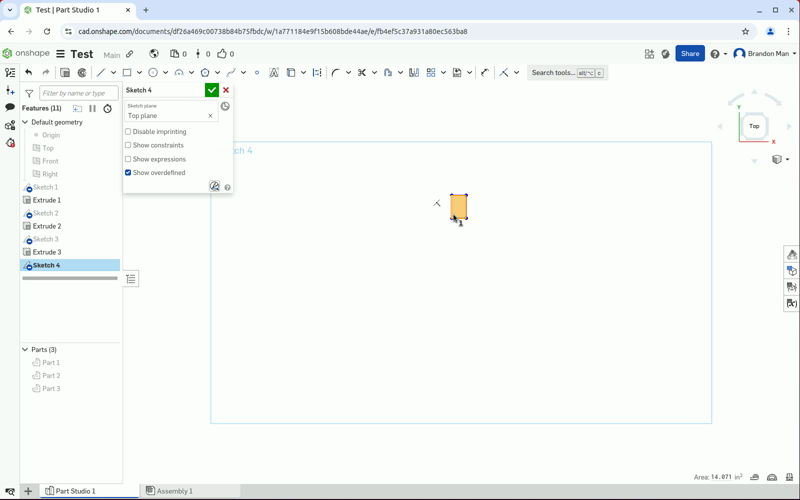
mouse_move(73, 352)
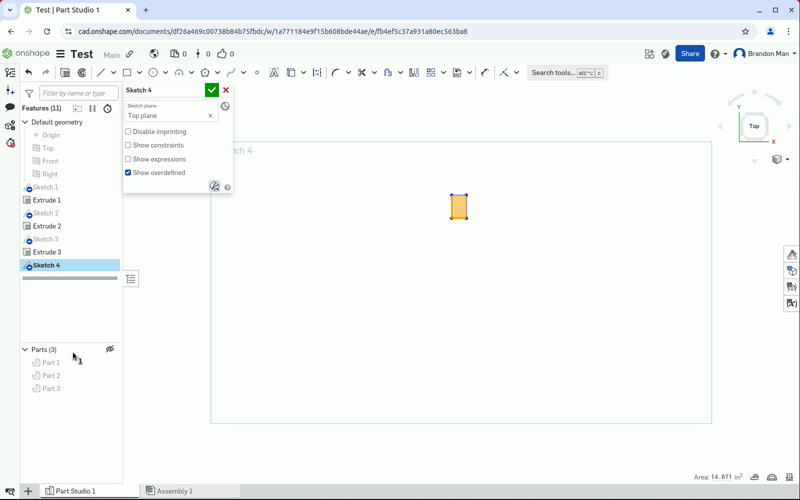
key(shift+y)
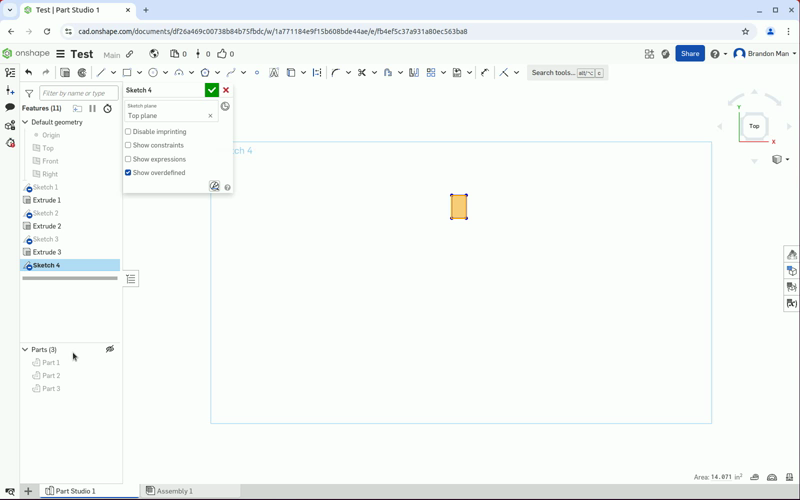
key(shift+e)
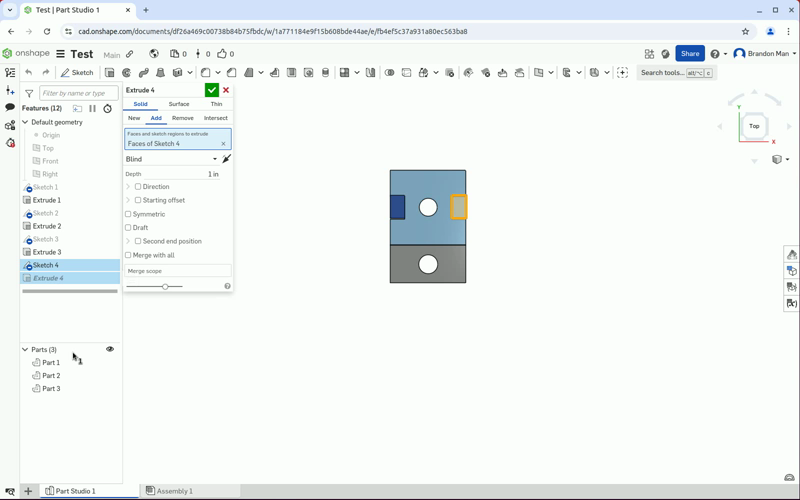
mouse_move(143, 106)
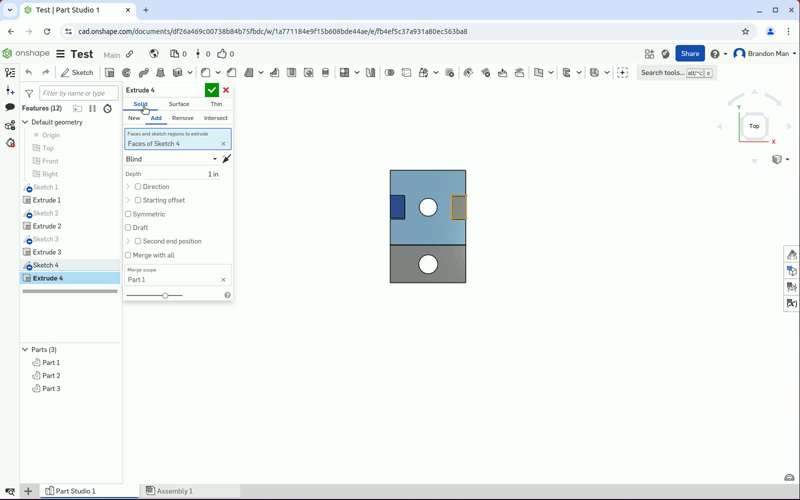
click(143, 106)
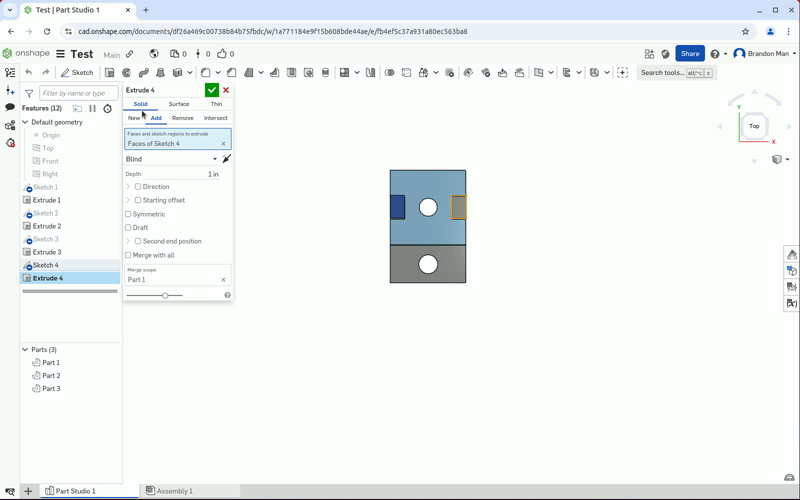
mouse_move(137, 120)
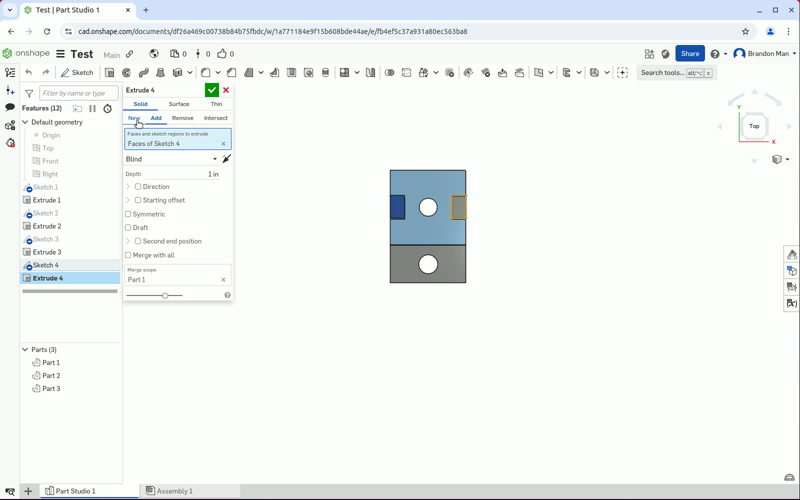
click(137, 120)
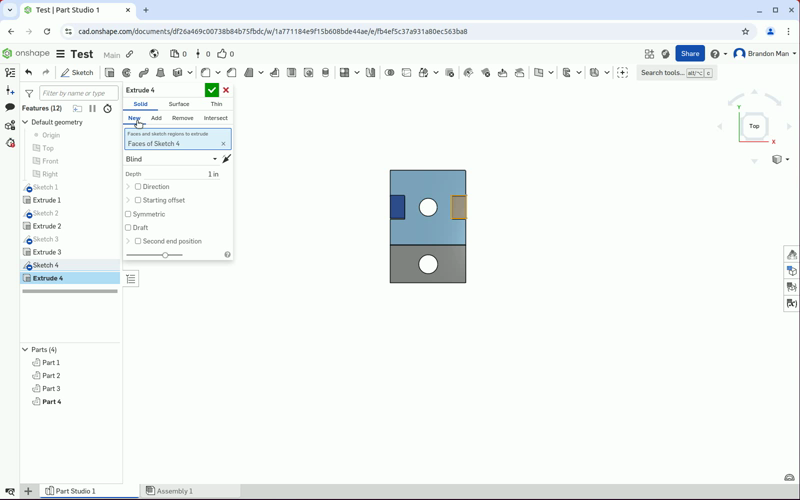
key(tab, 4)
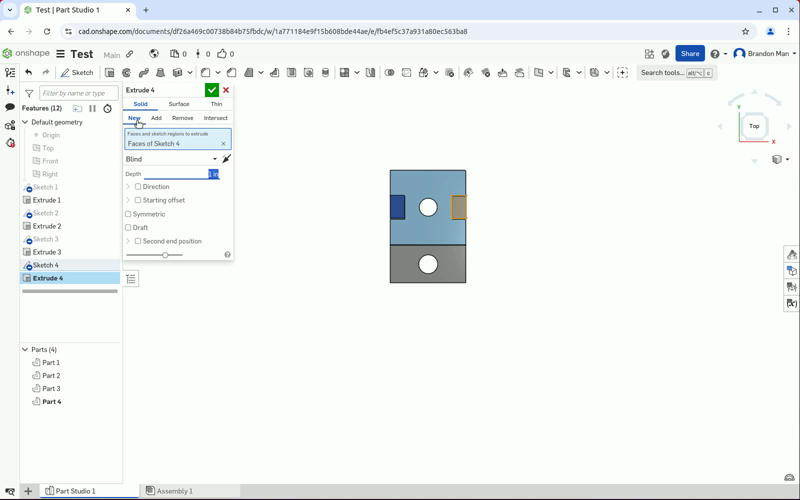
text(7.703)
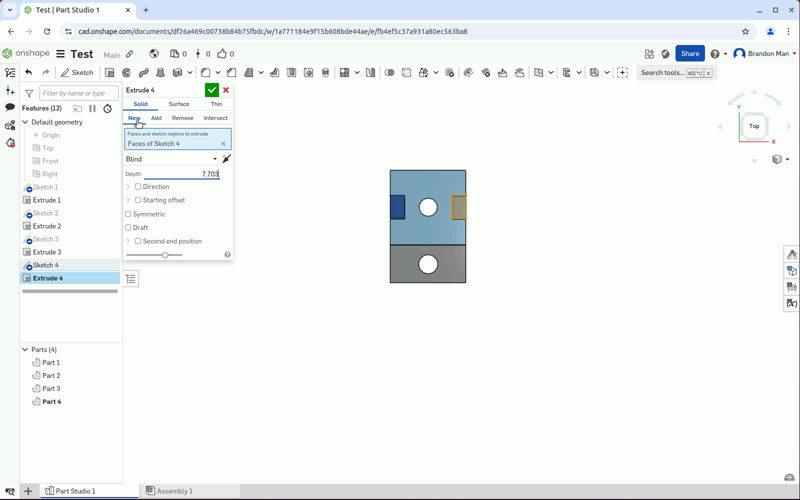
key(enter)
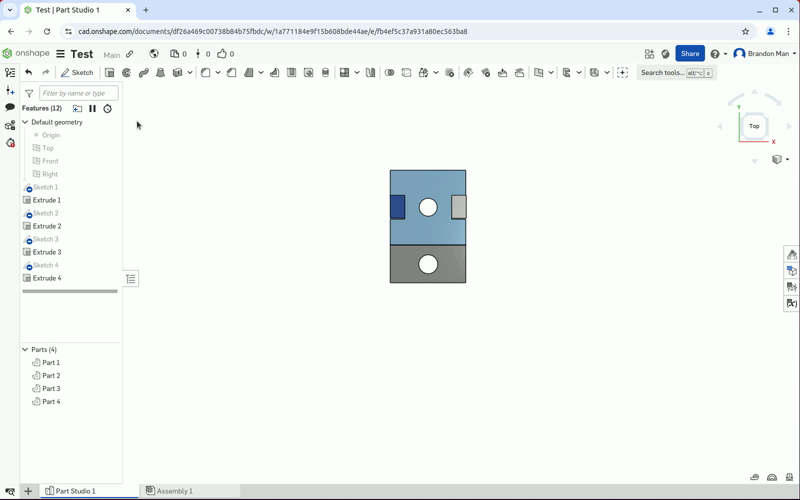
key(shift+h)
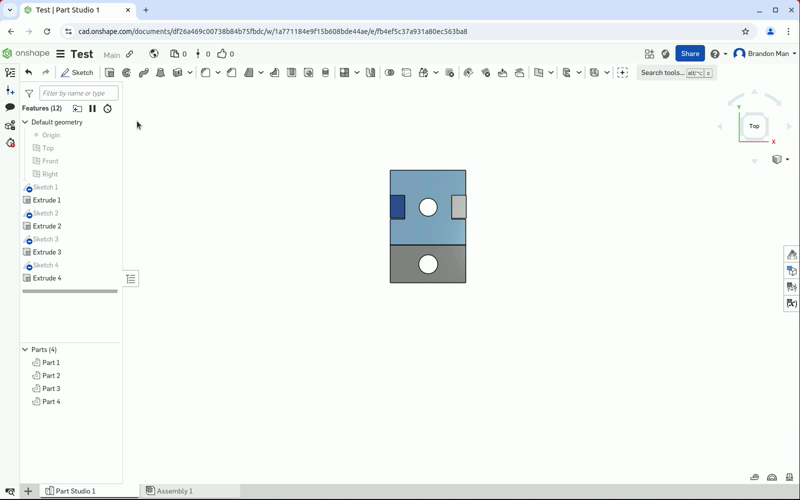
key(shift+h)
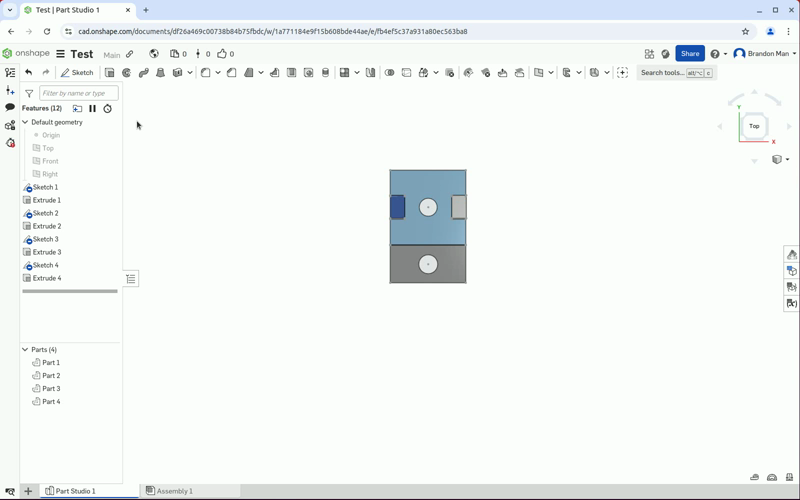
key(shift+7)
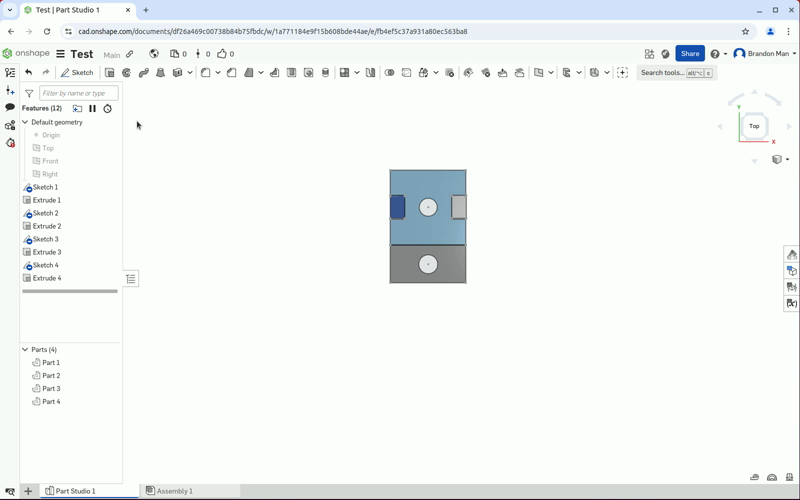
key(up, 3)
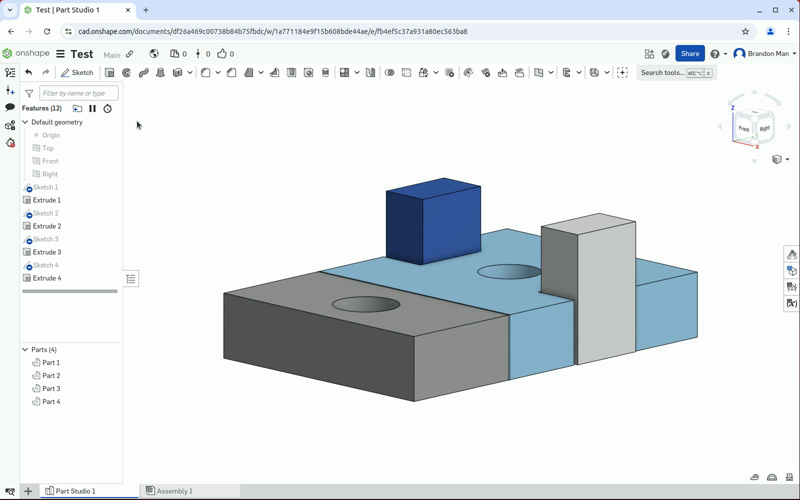
key(left, 3)
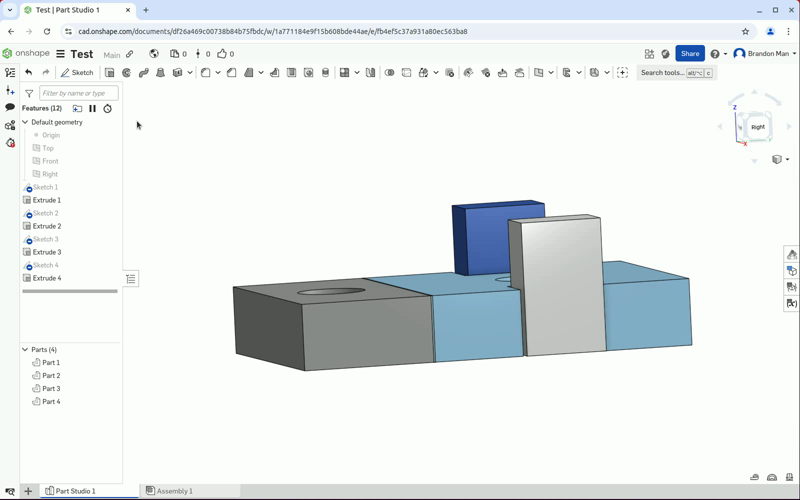
key(right, 3)
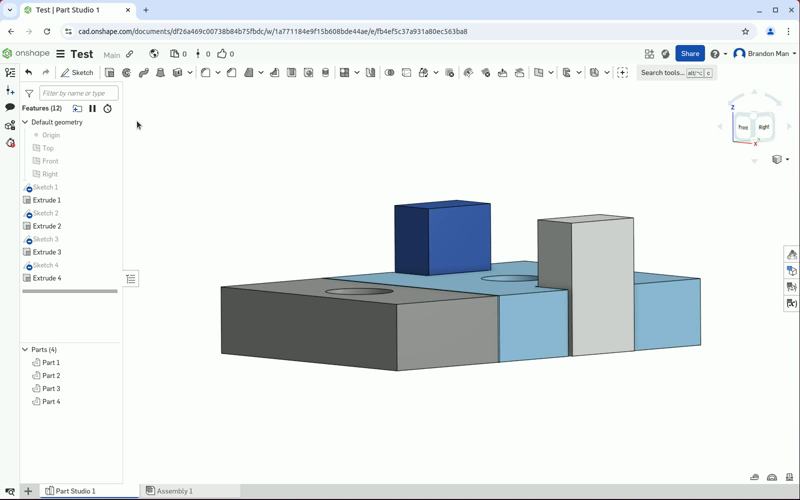
key(down, 3)
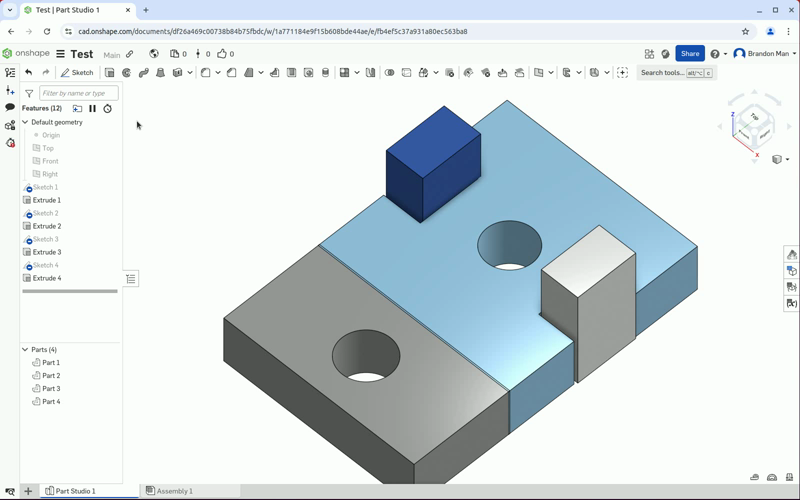
mouse_move(73, 189)
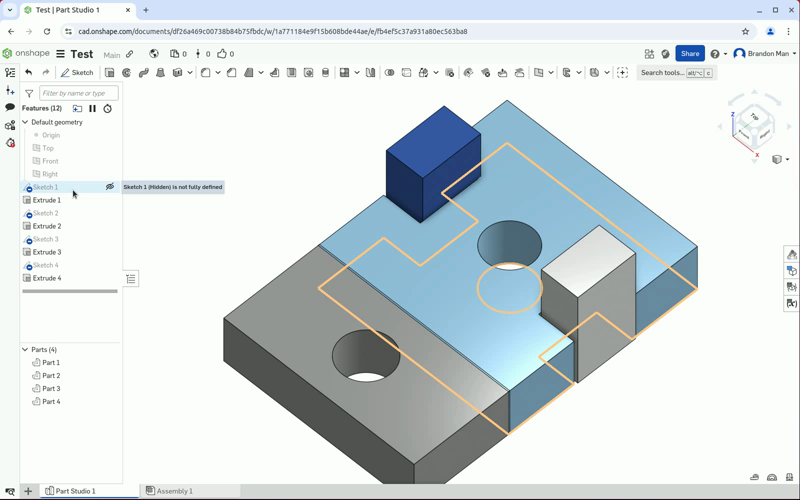
click(73, 189)